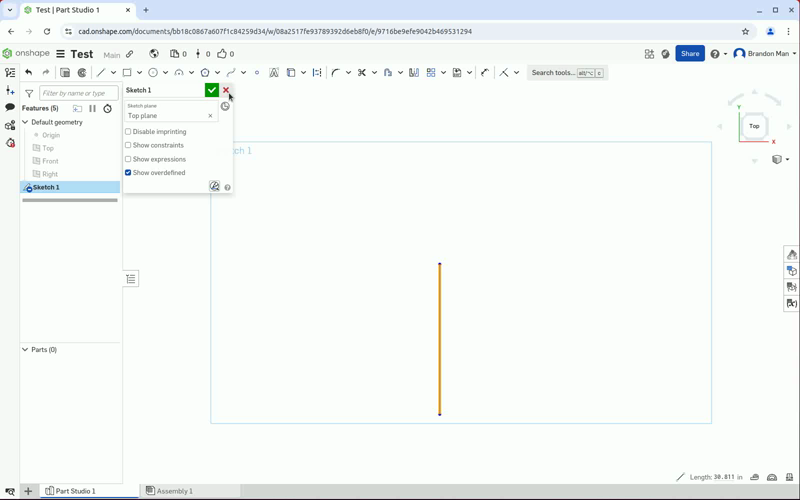
key(shift+h)
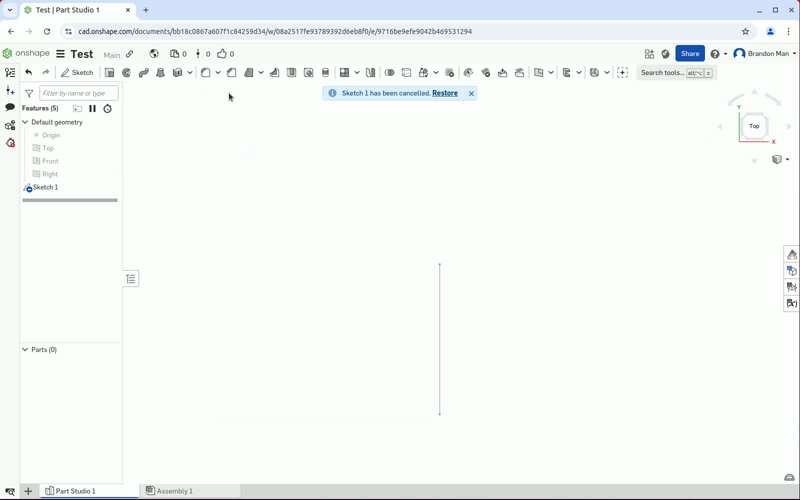
key(shift+s)
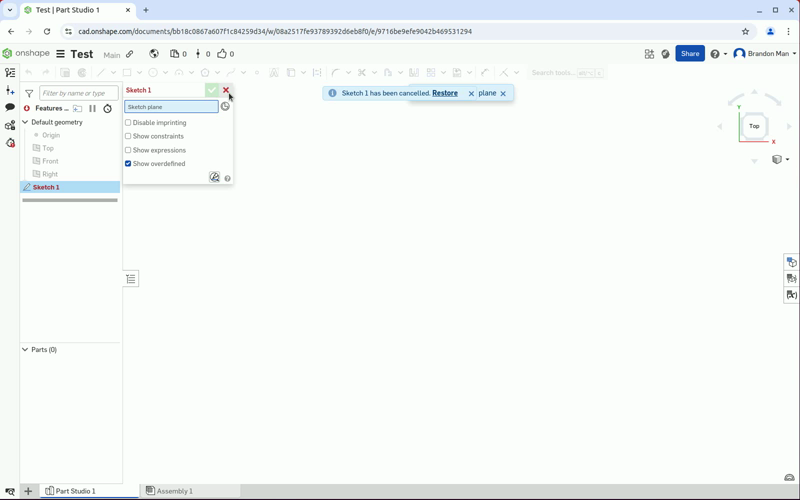
mouse_move(73, 150)
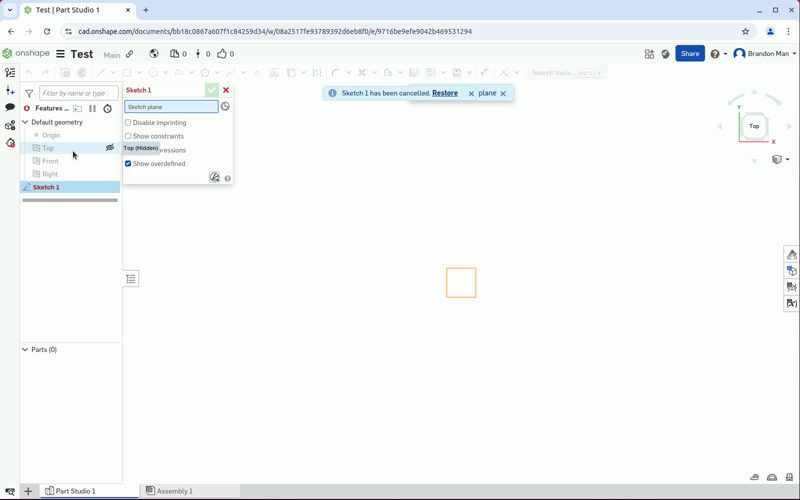
click(73, 150)
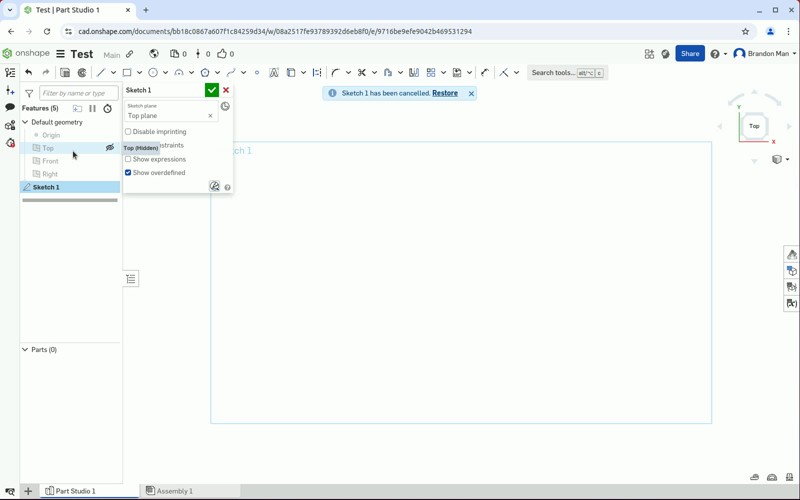
mouse_move(73, 352)
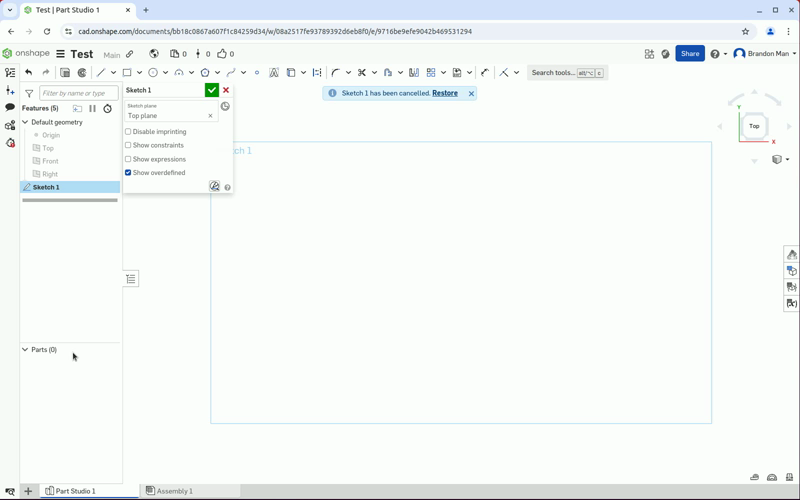
key(y)
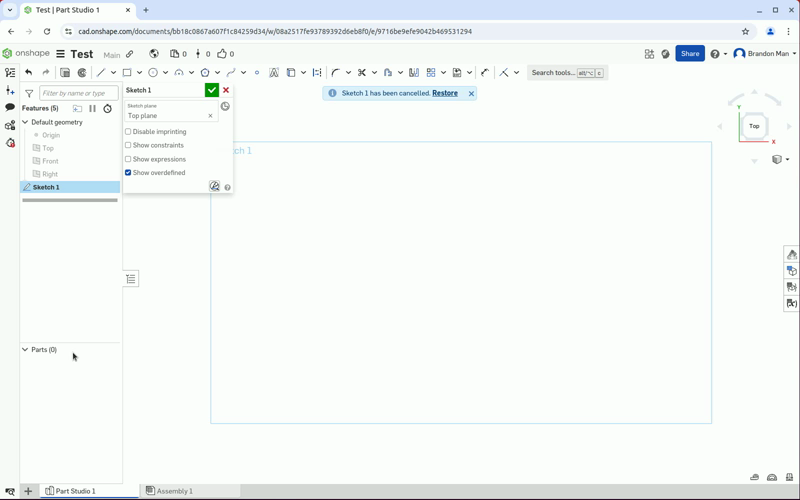
key(l)
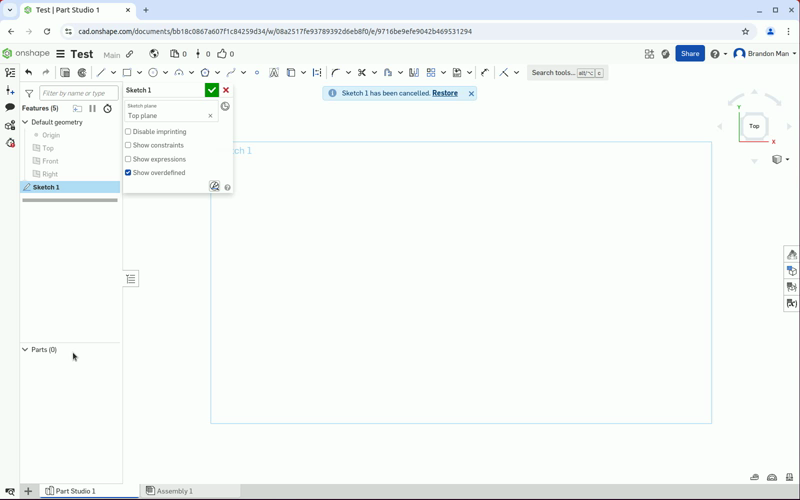
key_down(shift)
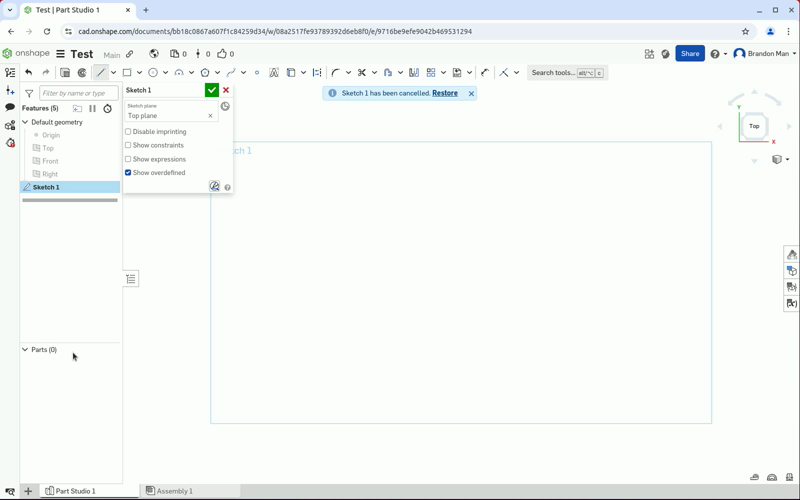
mouse_move(417, 395)
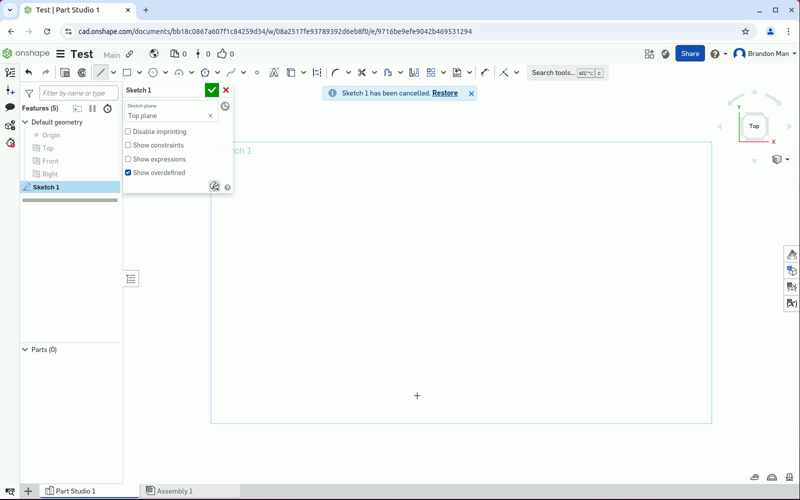
click(417, 395)
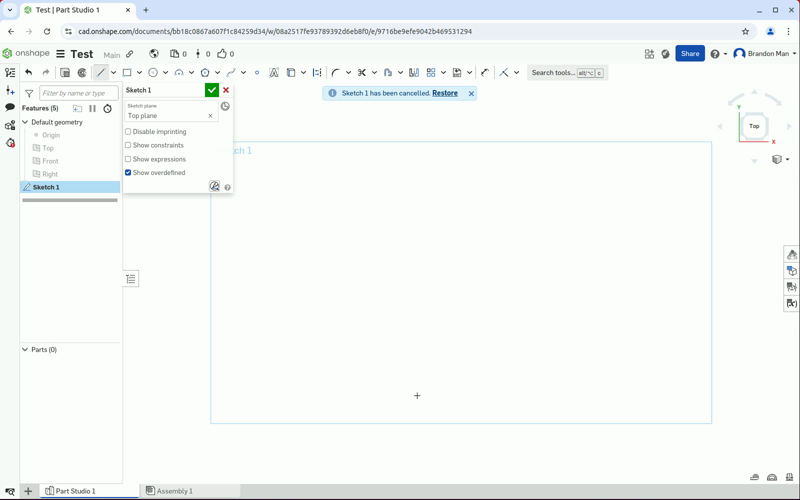
key_up(shift)
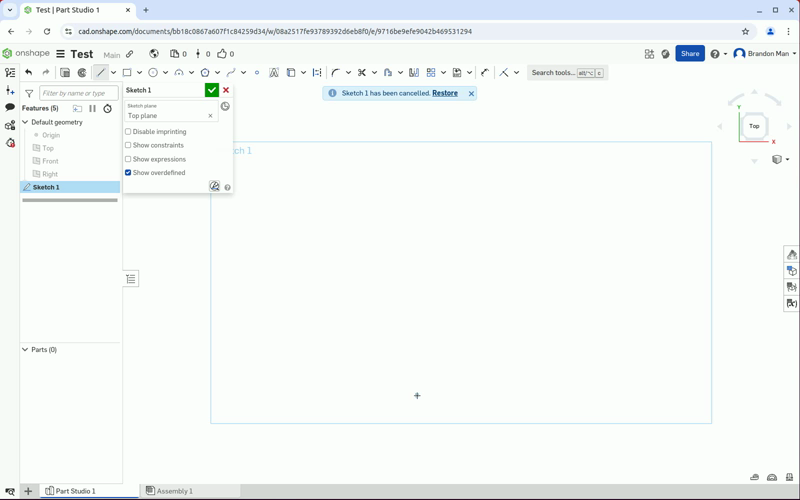
key_down(shift)
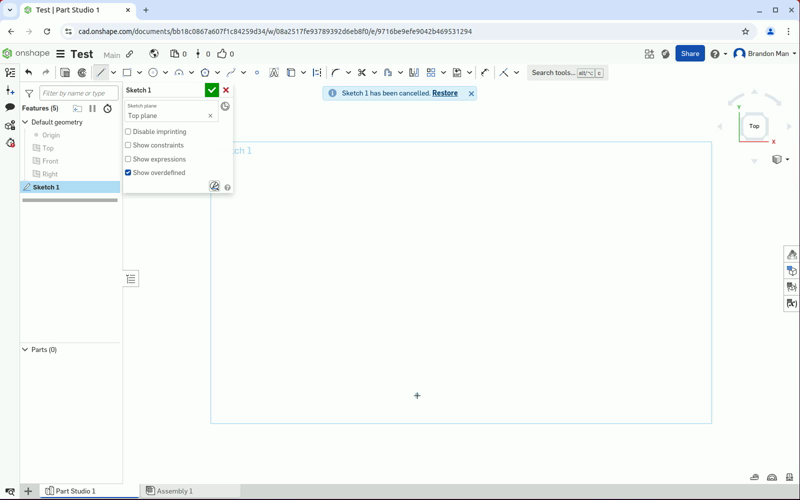
mouse_move(504, 395)
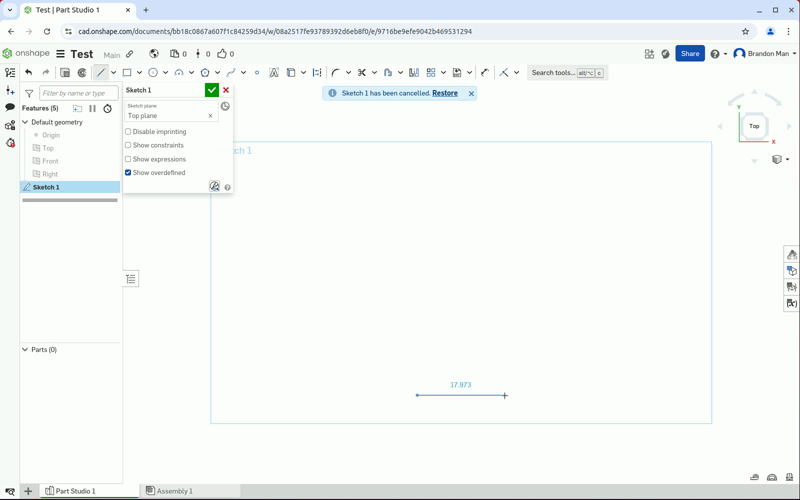
click(504, 395)
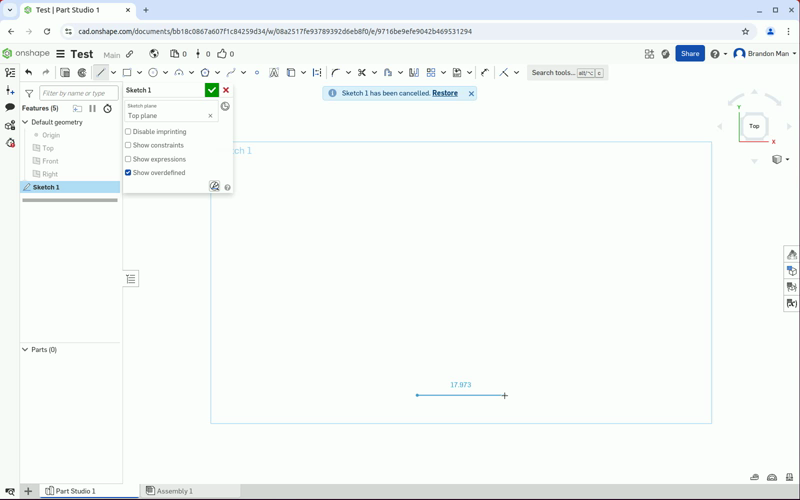
key_up(shift)
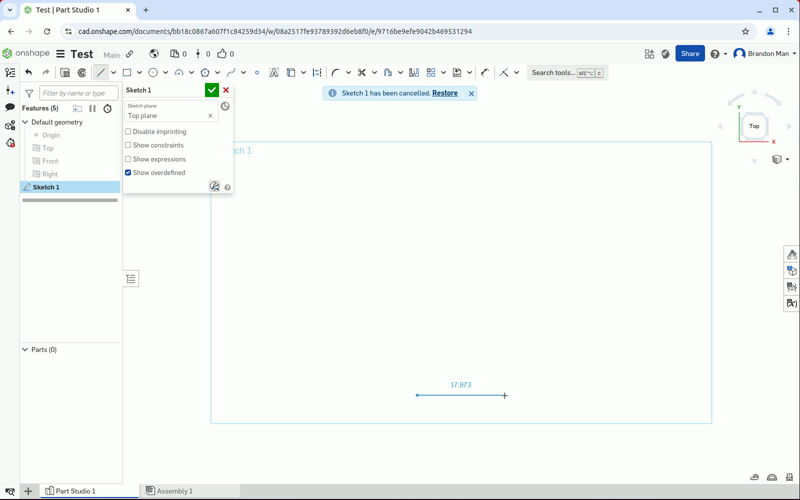
key_down(shift)
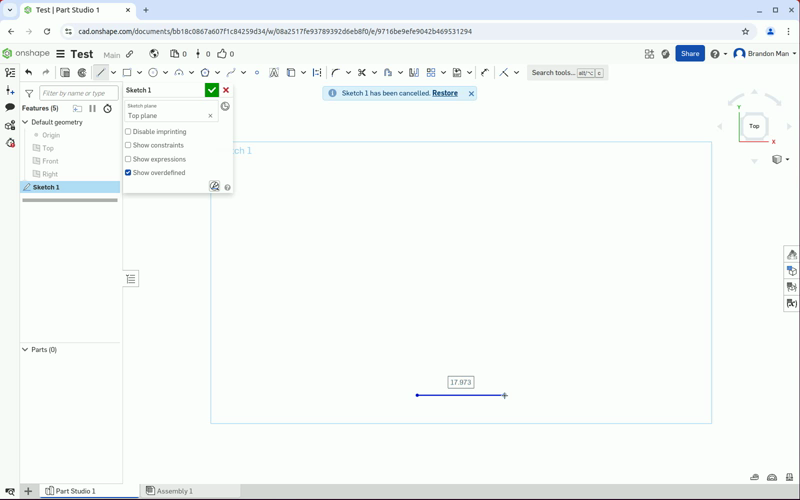
mouse_move(504, 171)
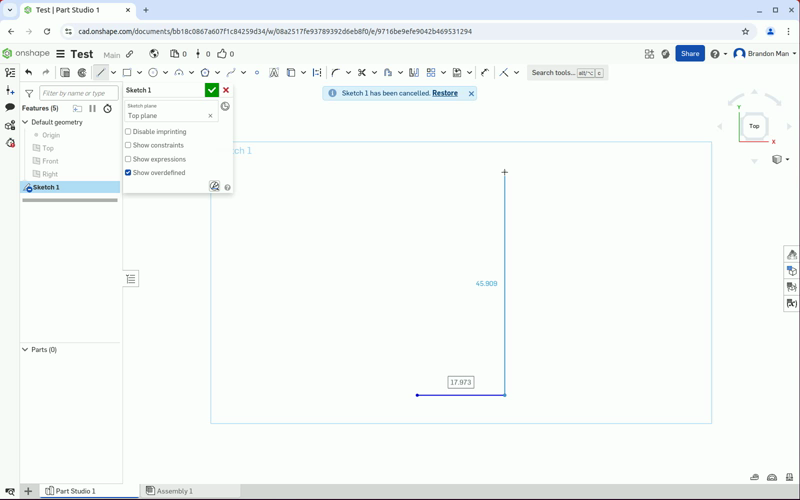
click(504, 171)
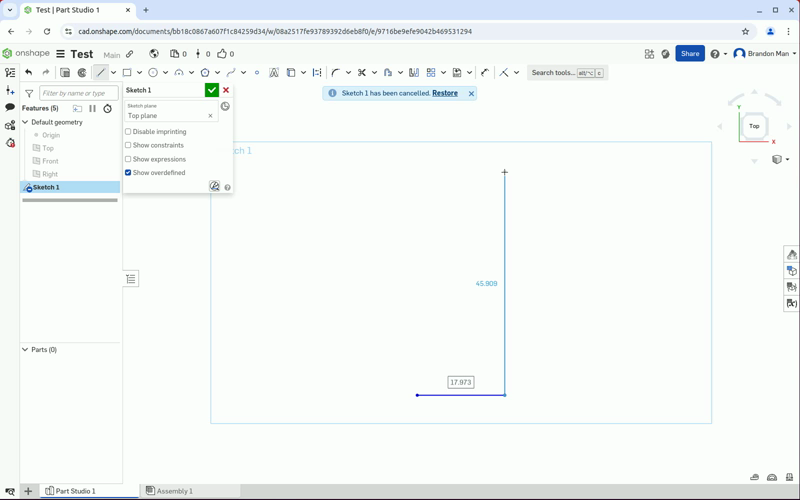
key_up(shift)
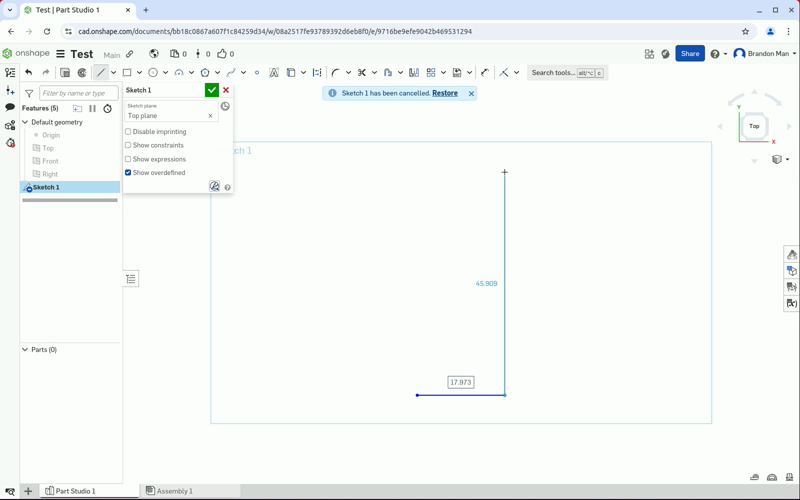
key_down(shift)
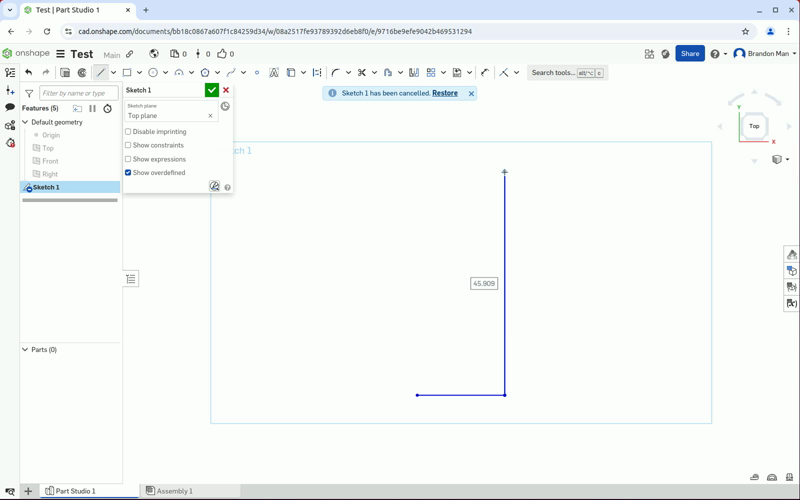
mouse_move(417, 171)
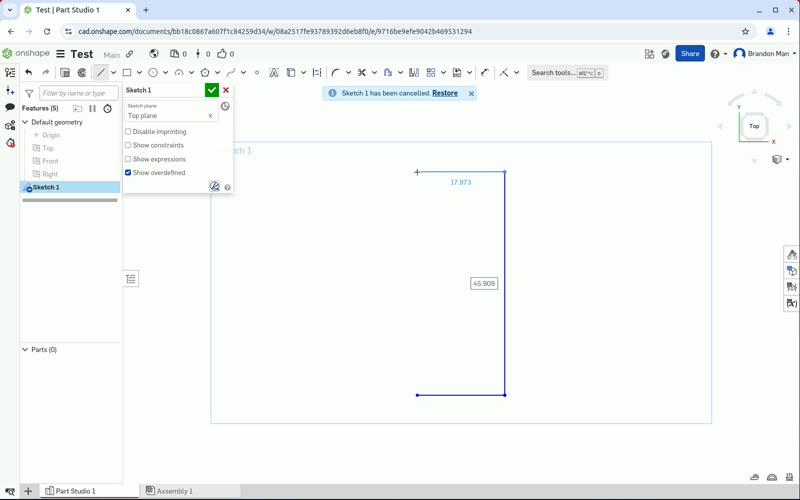
click(417, 171)
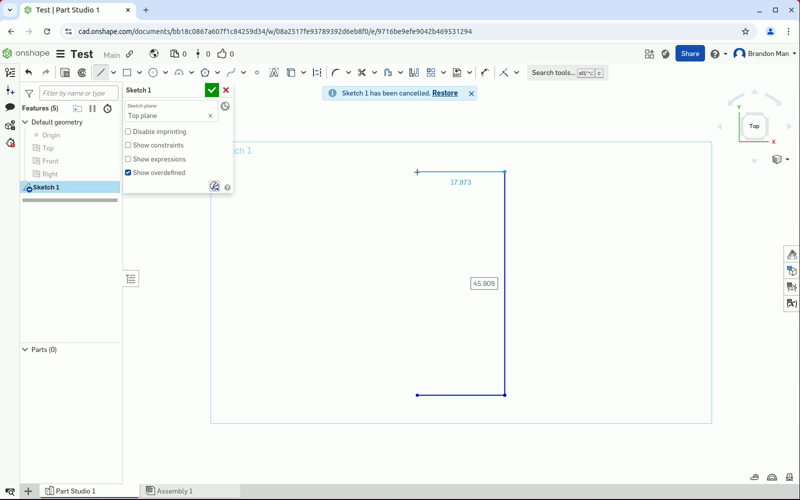
key_up(shift)
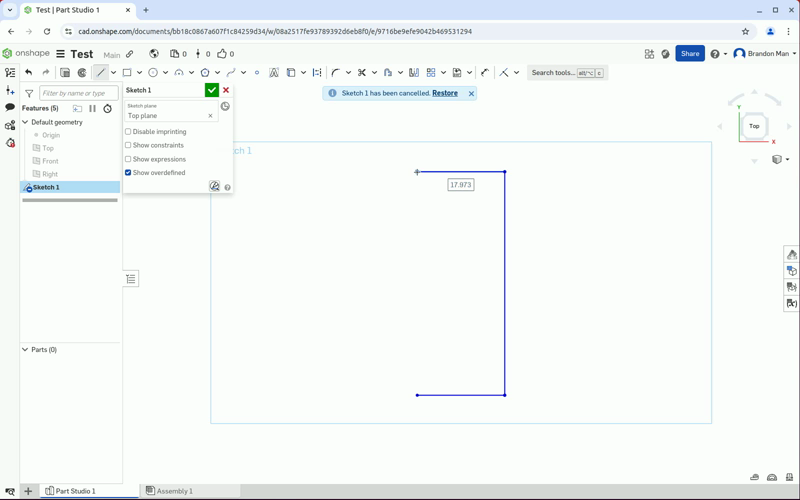
key_down(shift)
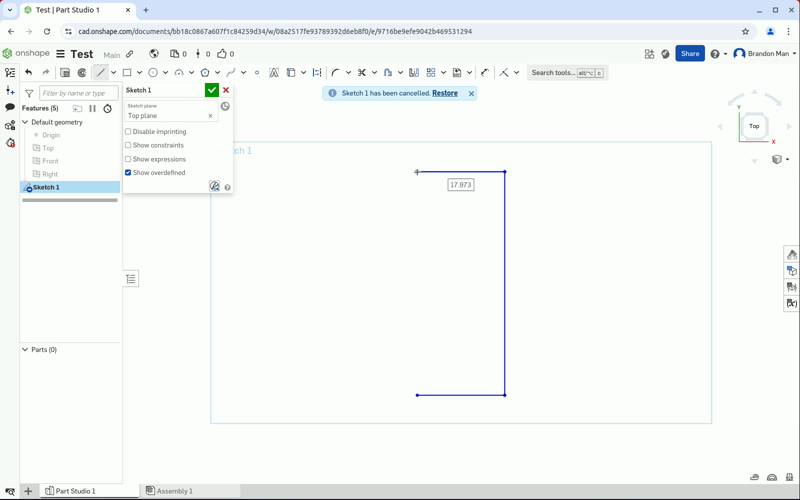
mouse_move(417, 395)
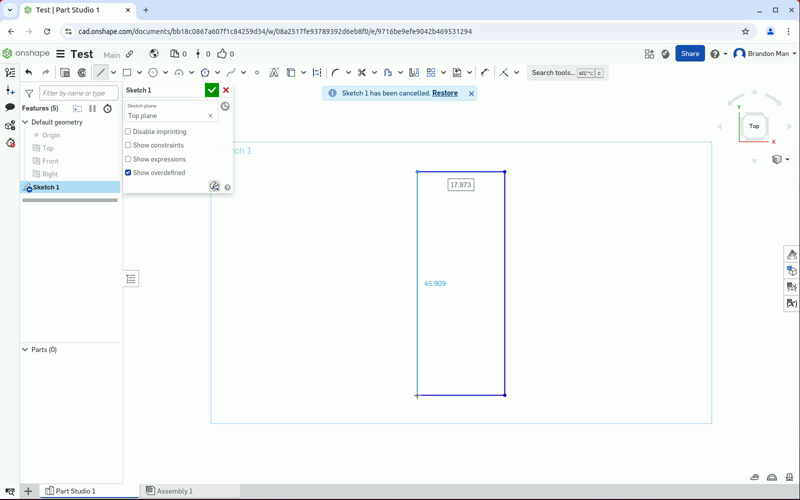
key_up(shift)
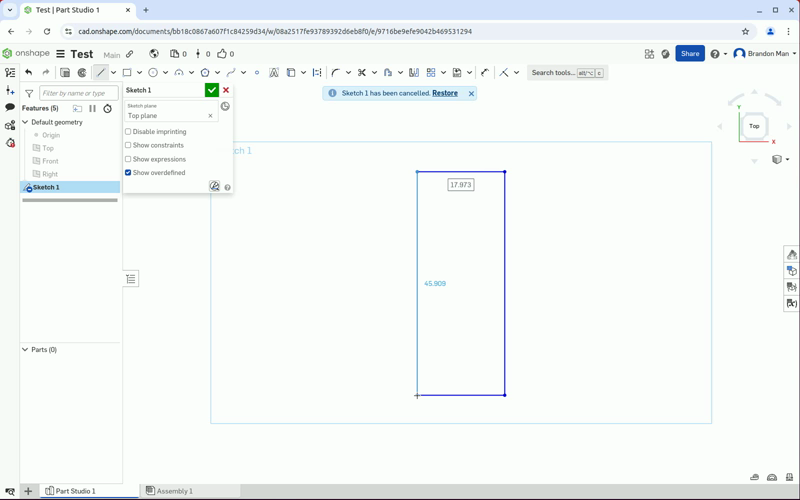
click(417, 395)
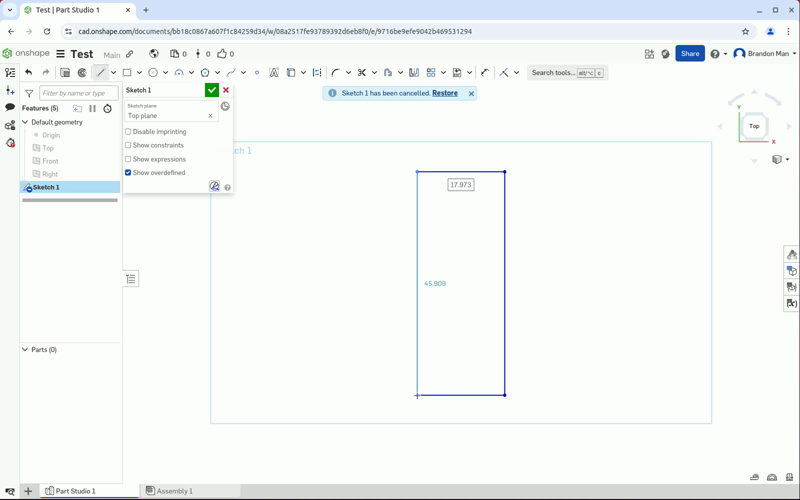
key(esc)
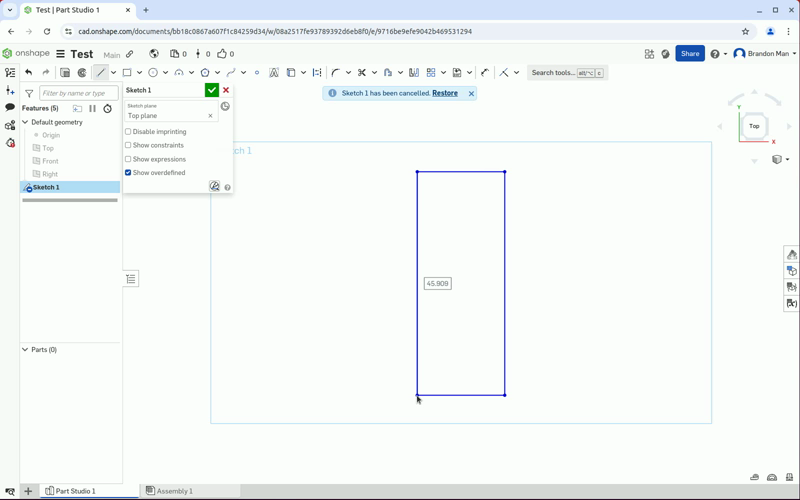
mouse_move(456, 300)
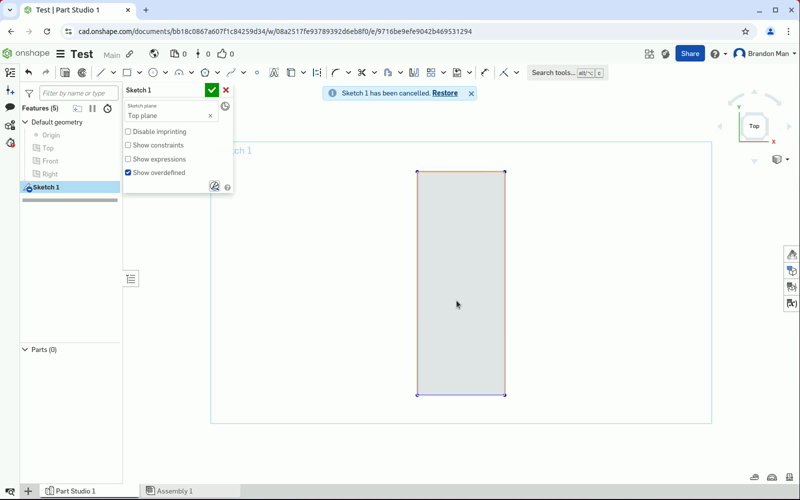
click(456, 300)
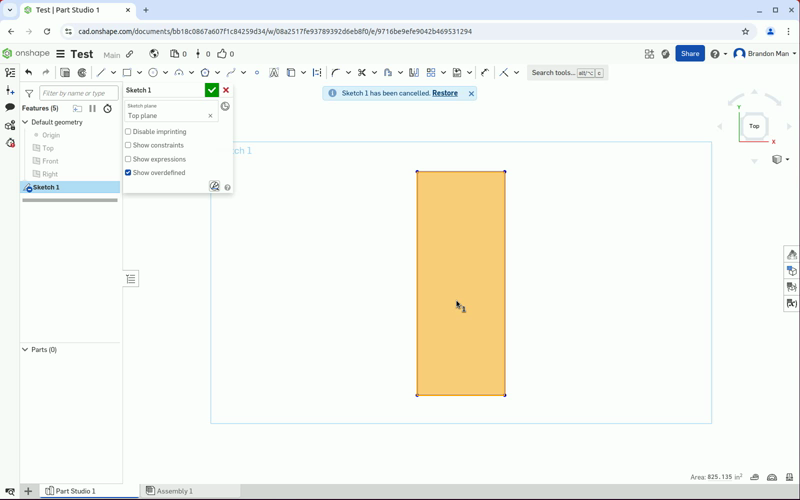
mouse_move(73, 352)
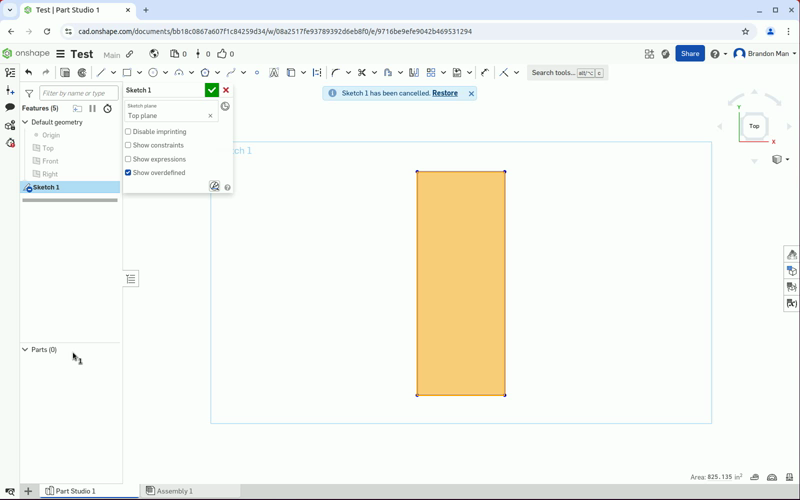
key(shift+y)
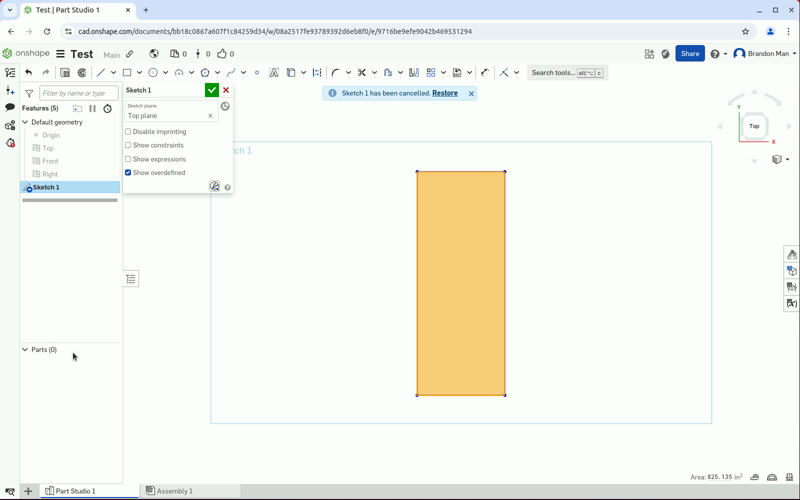
key(shift+e)
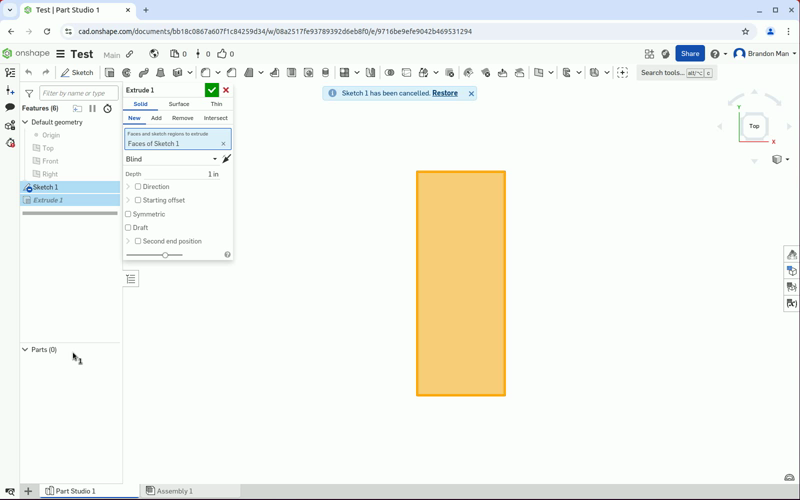
mouse_move(143, 106)
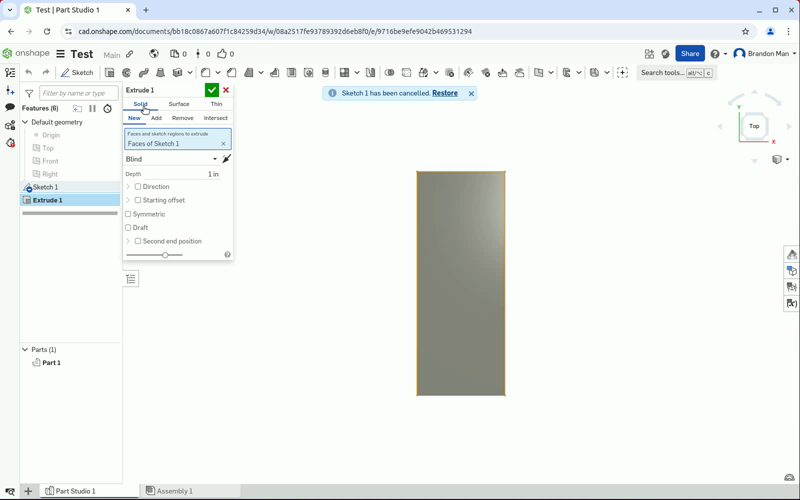
click(143, 106)
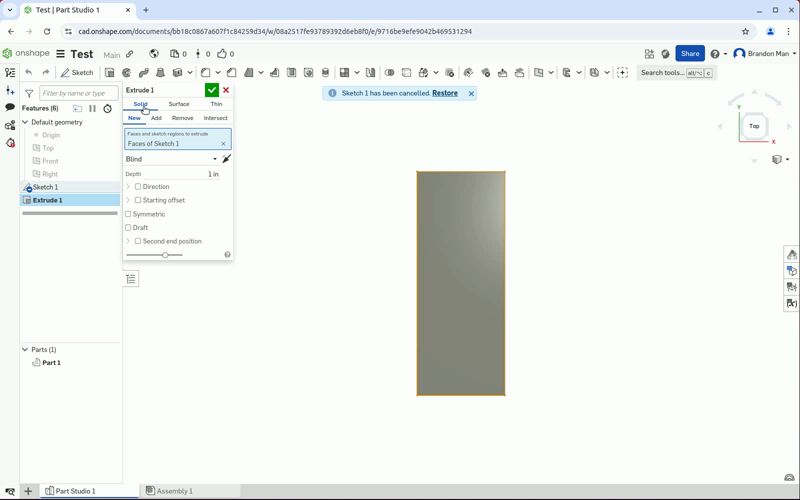
mouse_move(137, 120)
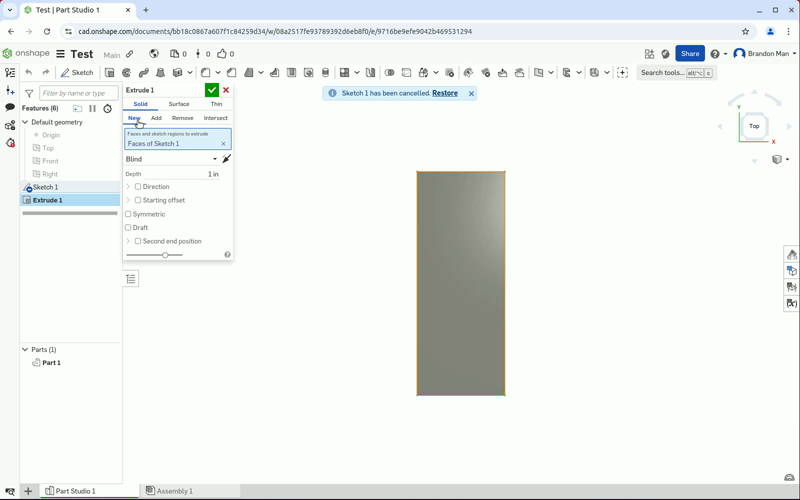
click(137, 120)
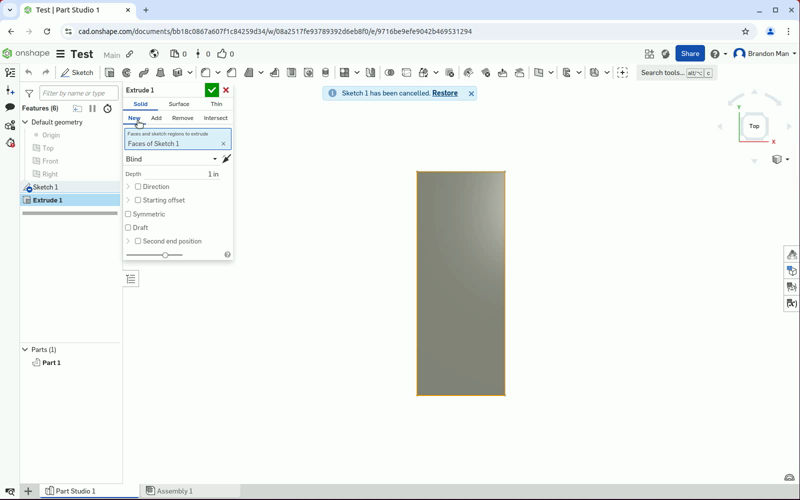
key(tab, 4)
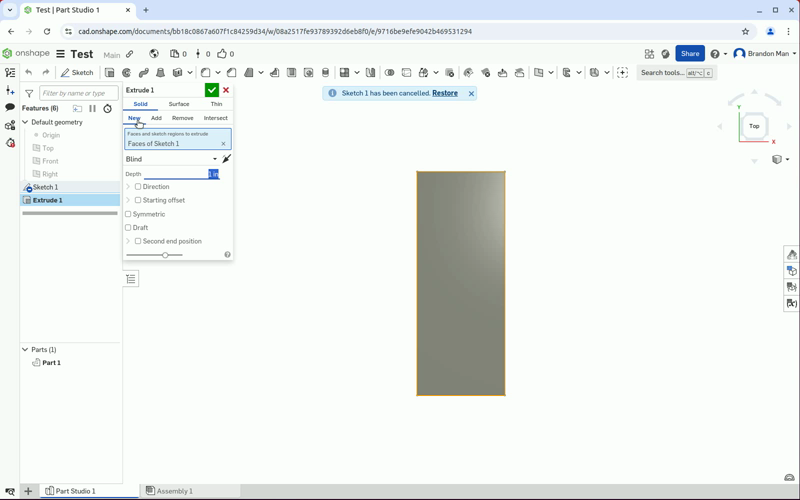
text(1.204)
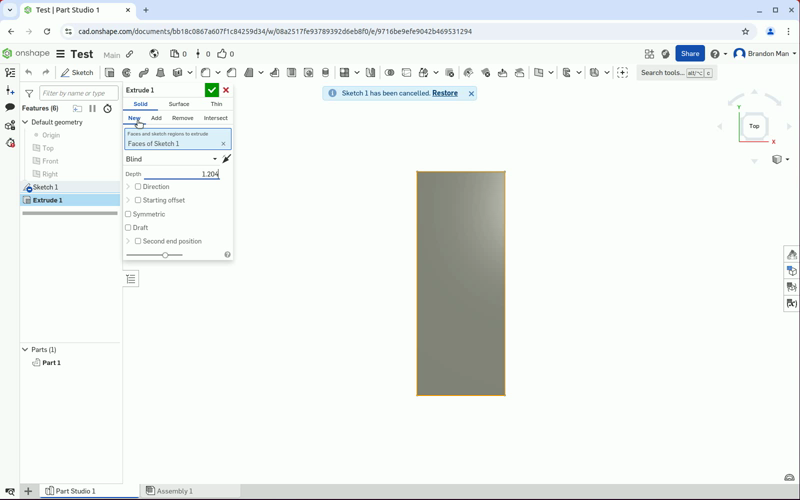
key(enter)
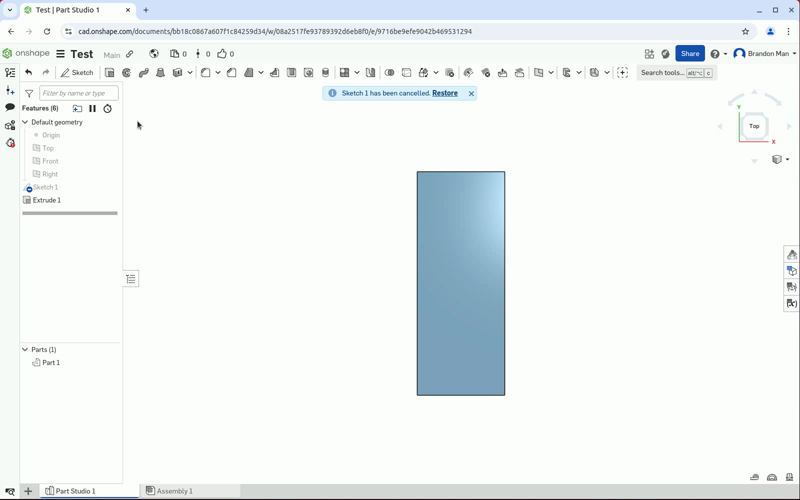
key(shift+h)
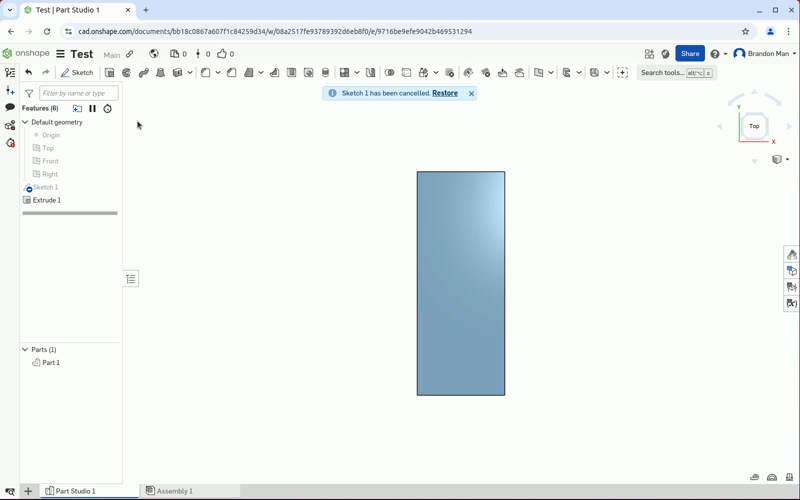
key(shift+h)
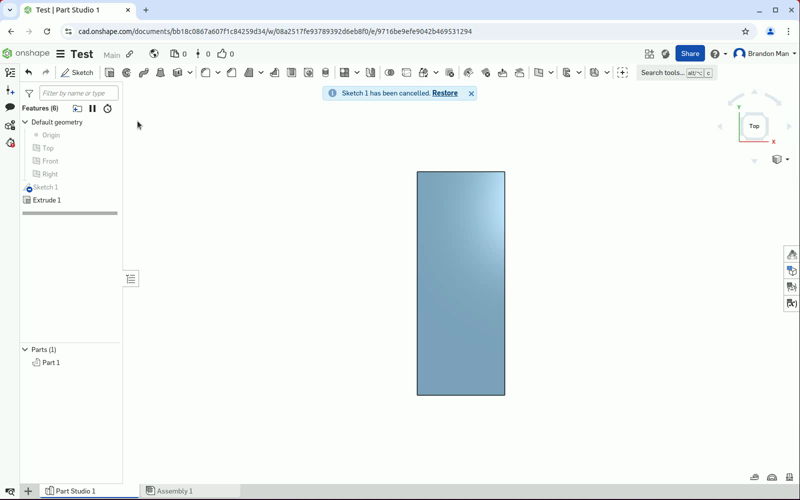
mouse_move(73, 189)
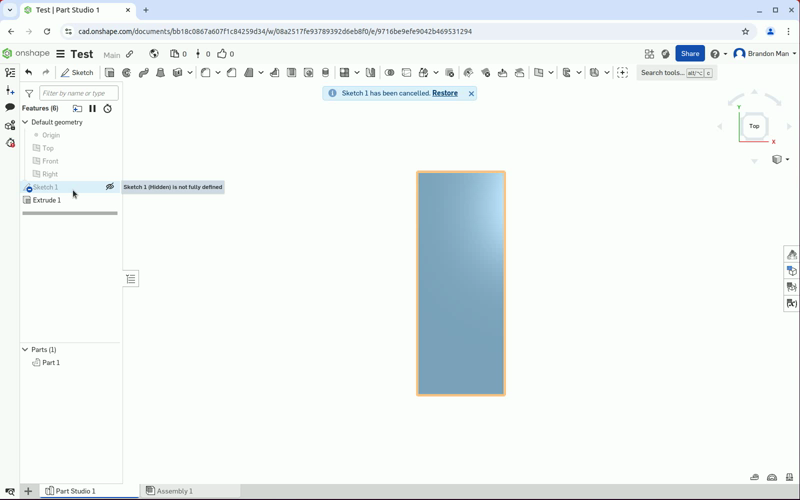
click(73, 189)
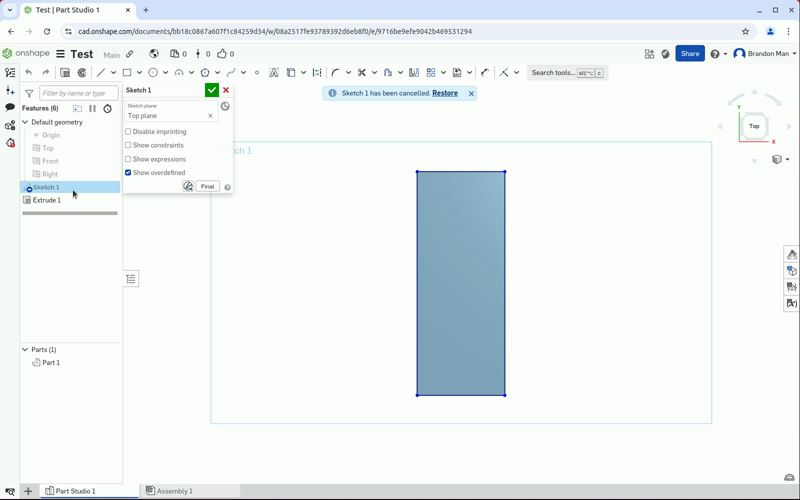
mouse_move(229, 92)
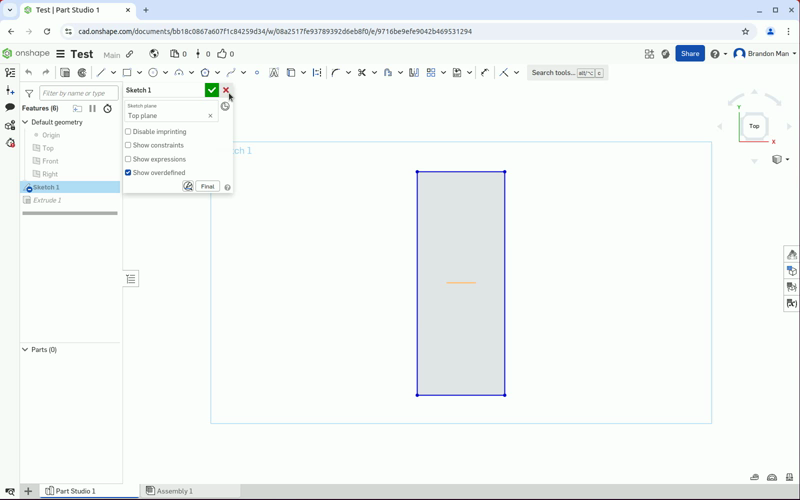
click(229, 92)
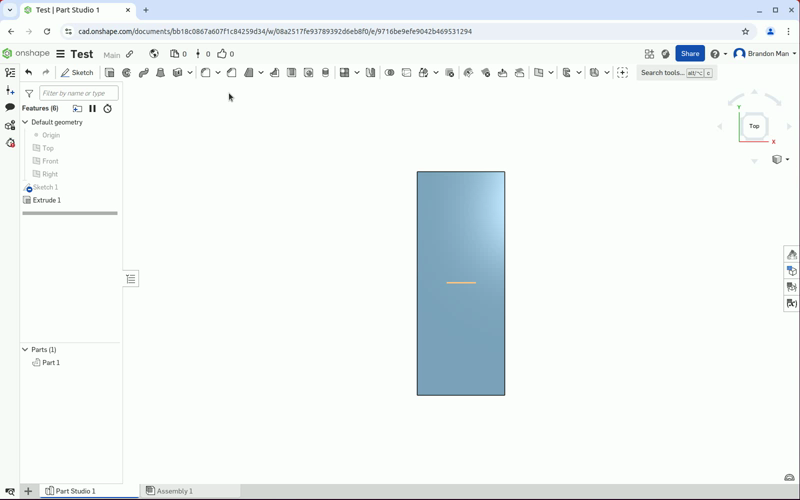
mouse_move(541, 75)
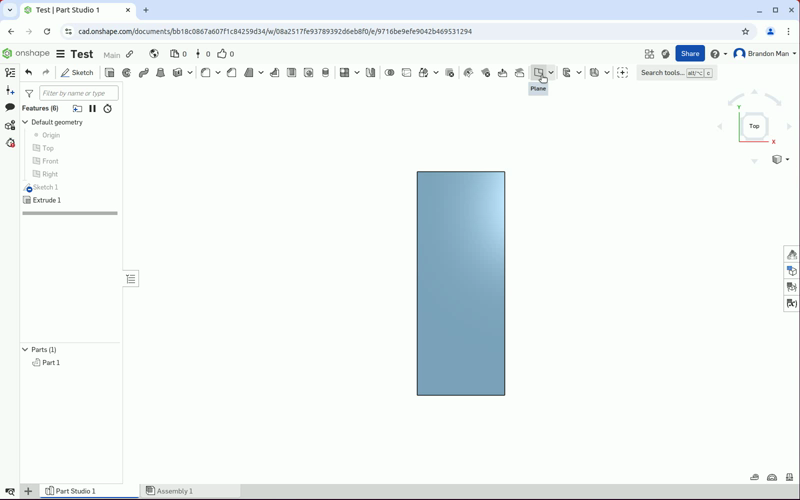
click(541, 75)
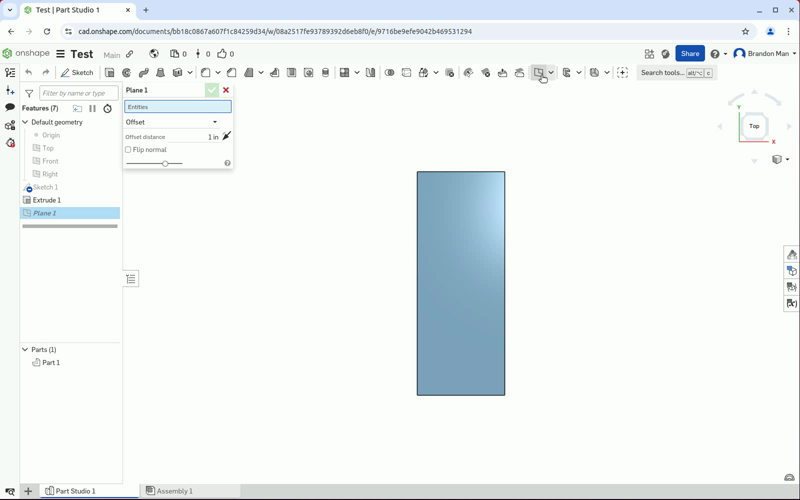
mouse_move(73, 150)
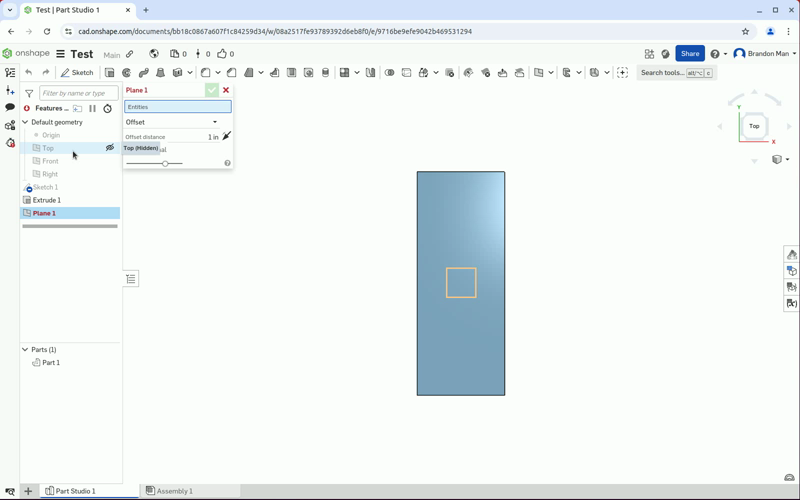
click(73, 150)
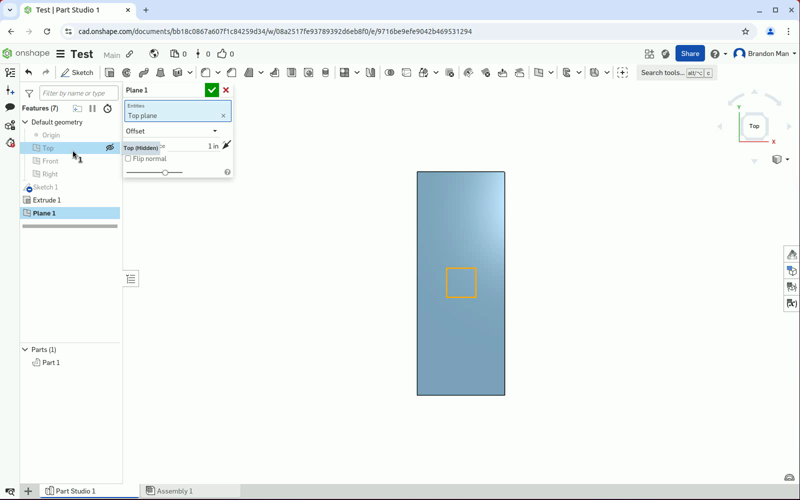
key(tab, 2)
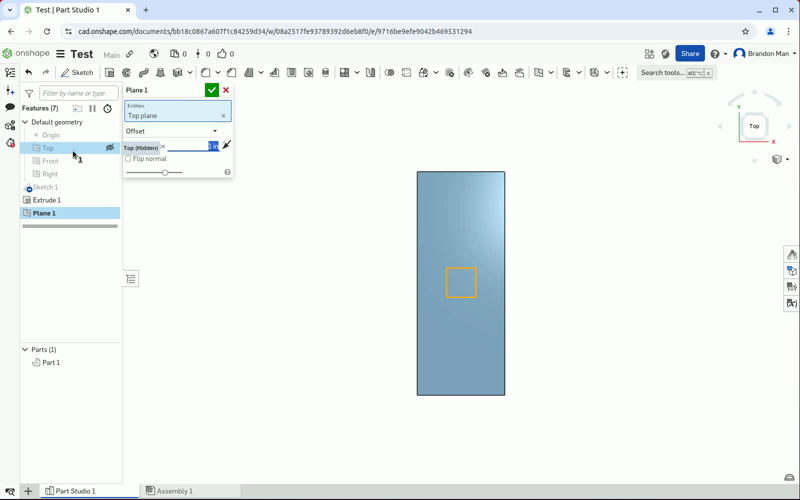
text(1.202)
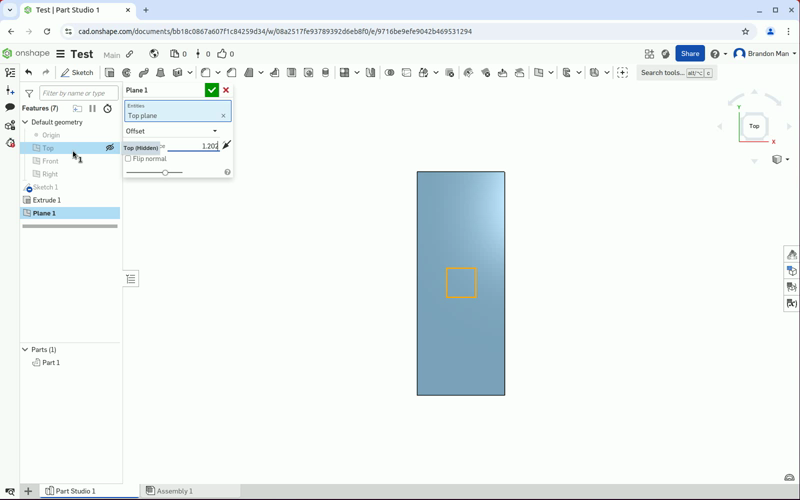
key(enter, 2)
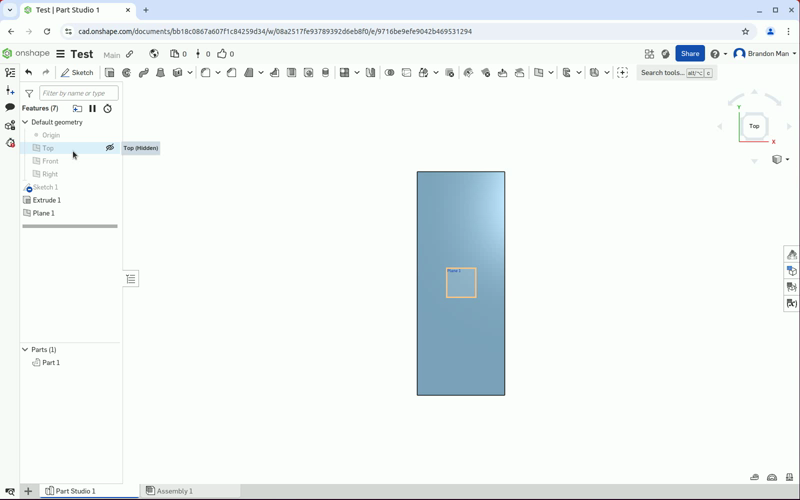
key(shift+s)
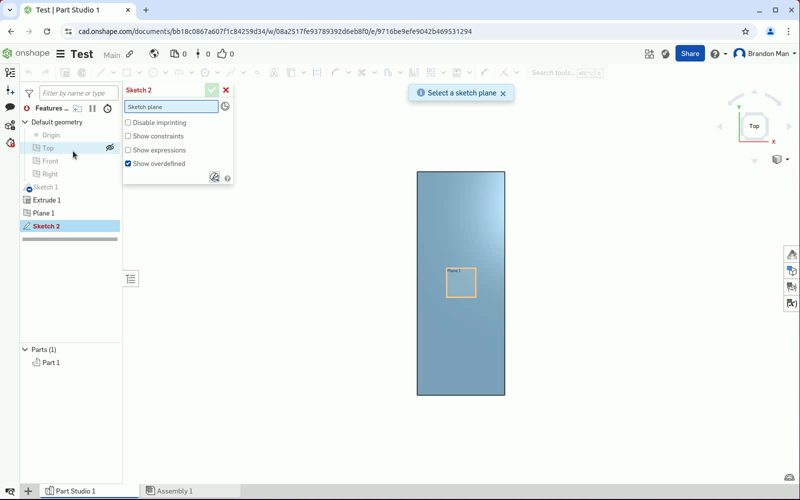
mouse_move(73, 215)
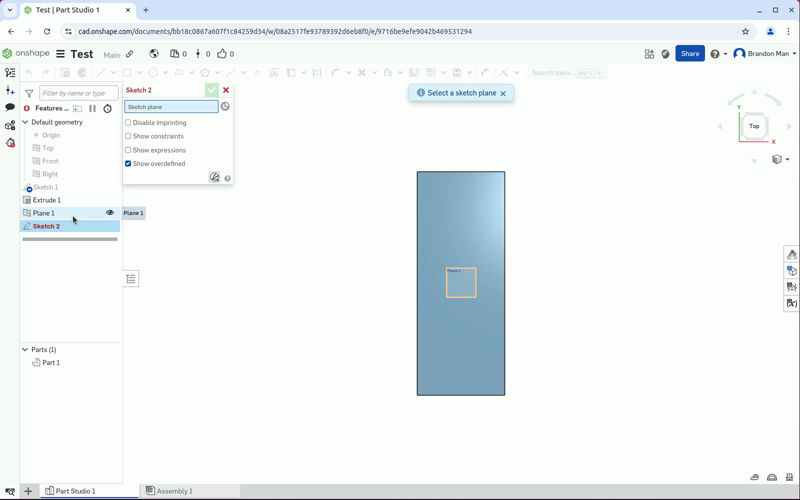
click(73, 215)
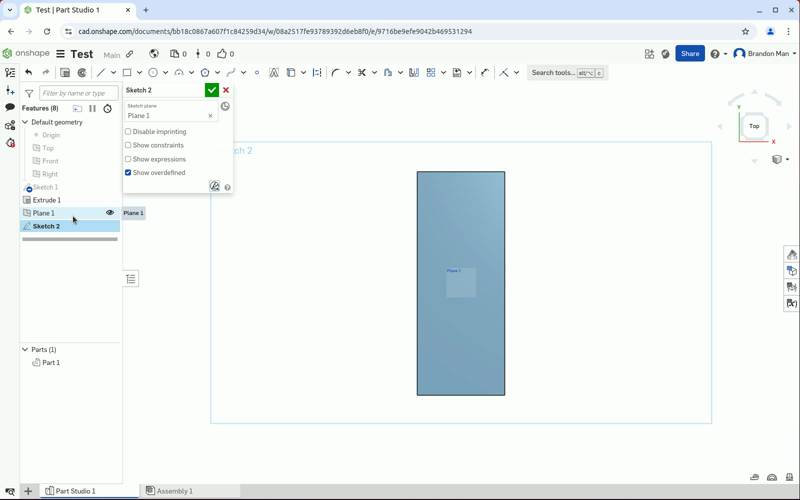
mouse_move(73, 352)
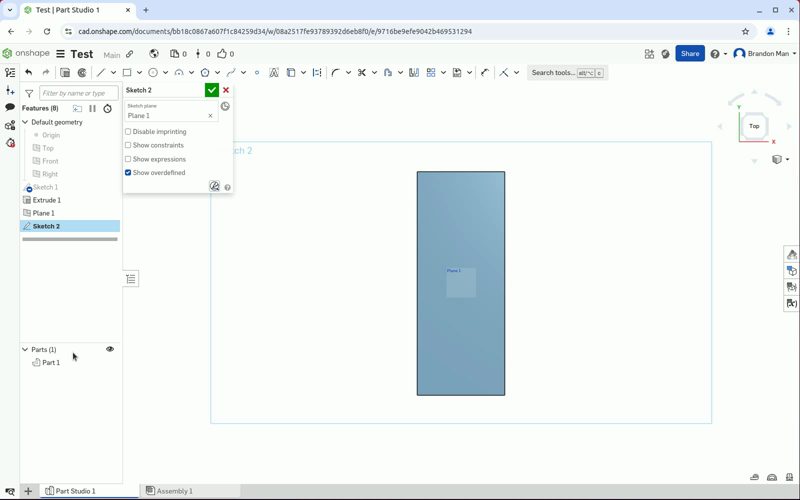
key(y)
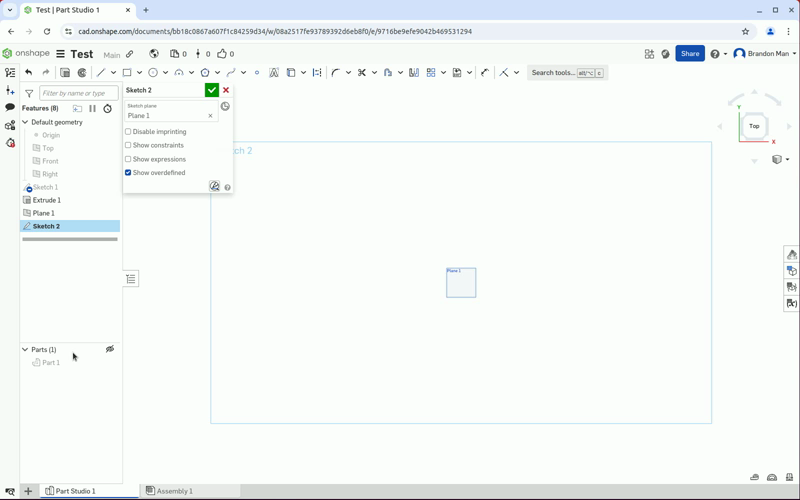
key(l)
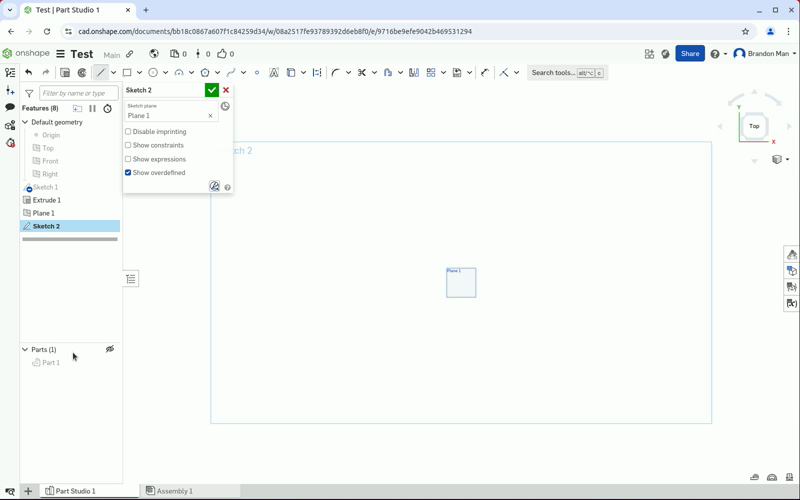
key_down(shift)
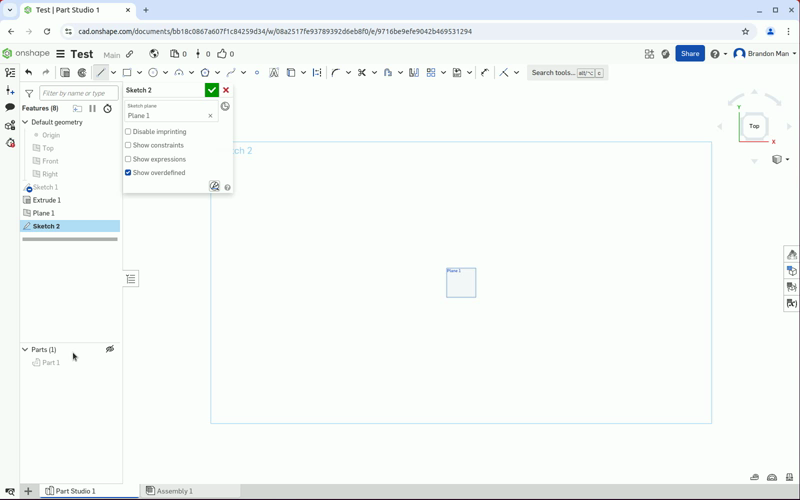
mouse_move(417, 395)
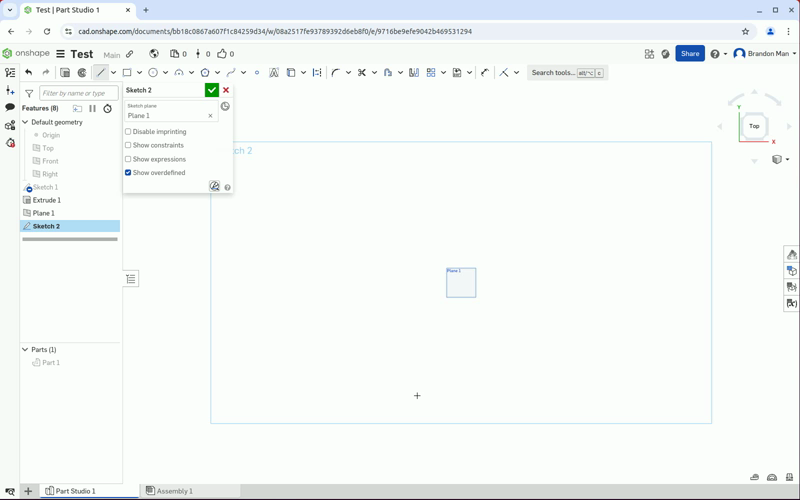
click(417, 395)
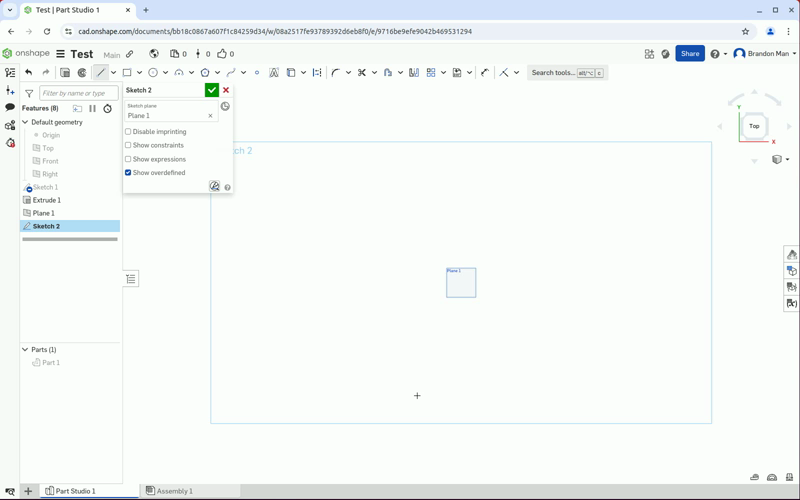
key_up(shift)
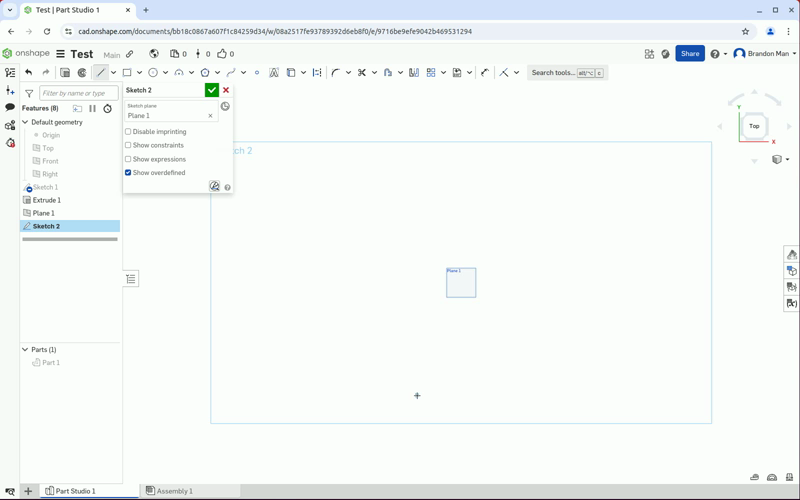
key_down(shift)
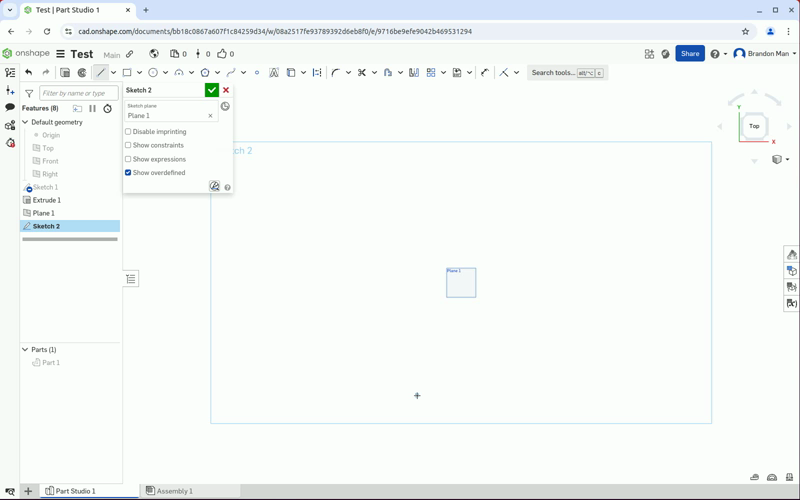
mouse_move(447, 395)
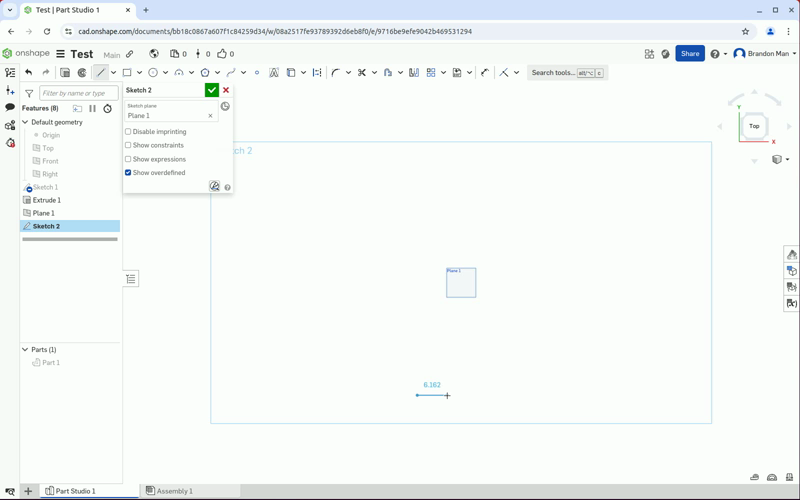
mouse_move(422, 395)
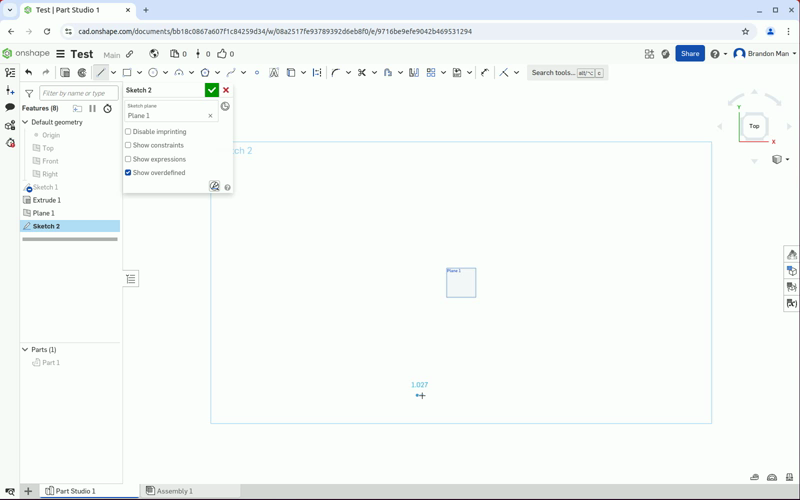
scroll(6)
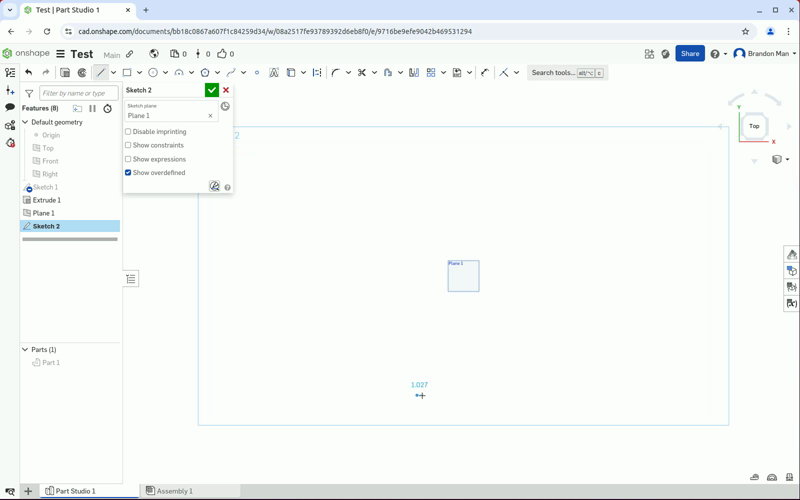
scroll(6)
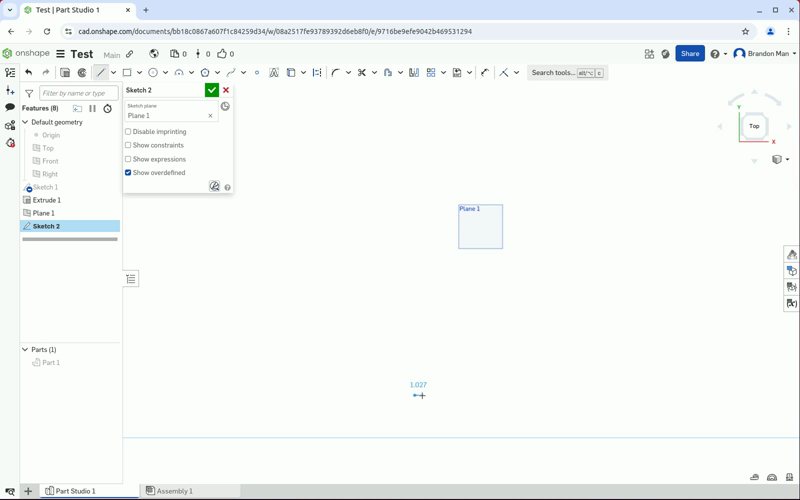
scroll(6)
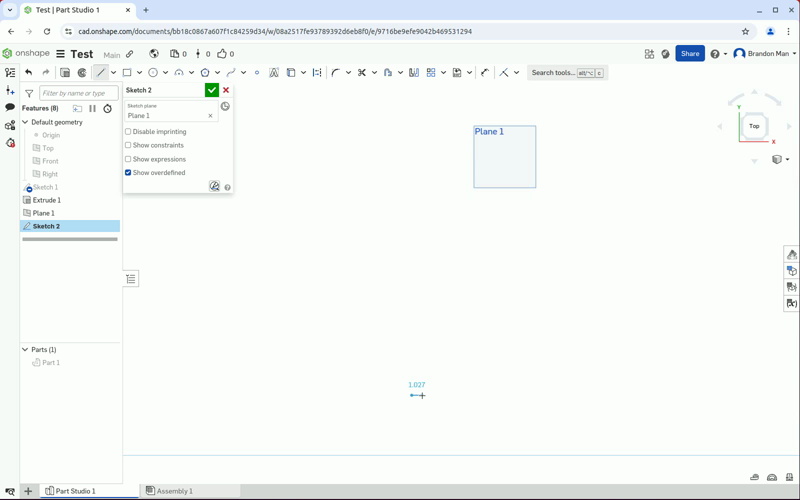
scroll(6)
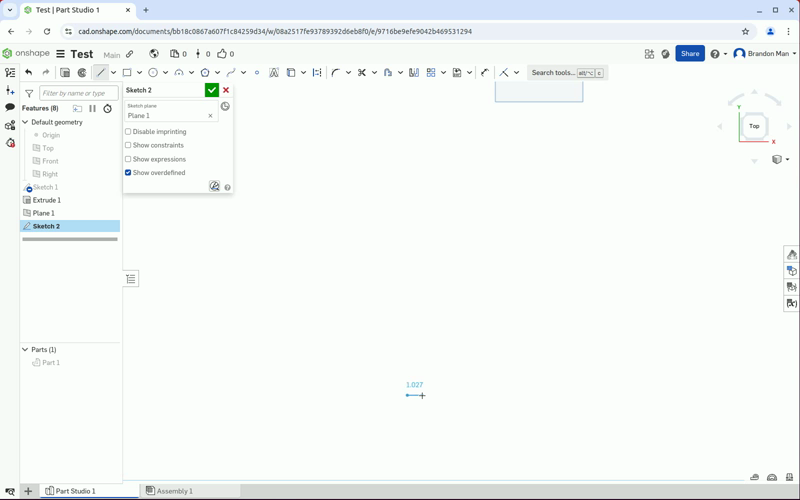
scroll(6)
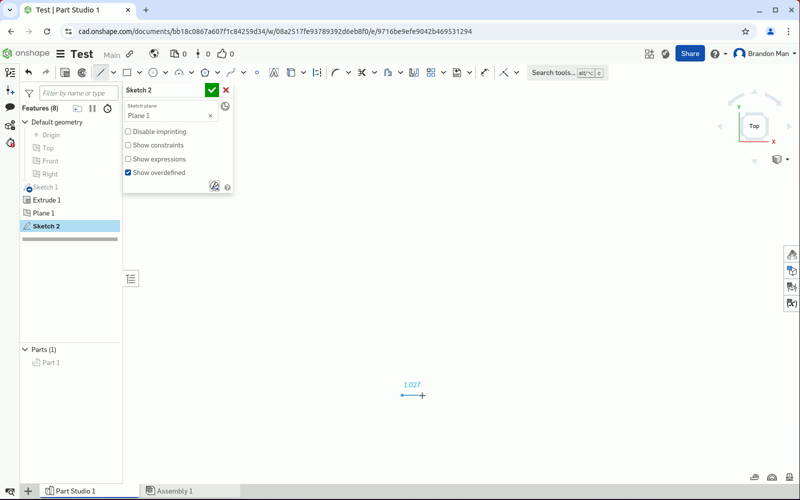
scroll(6)
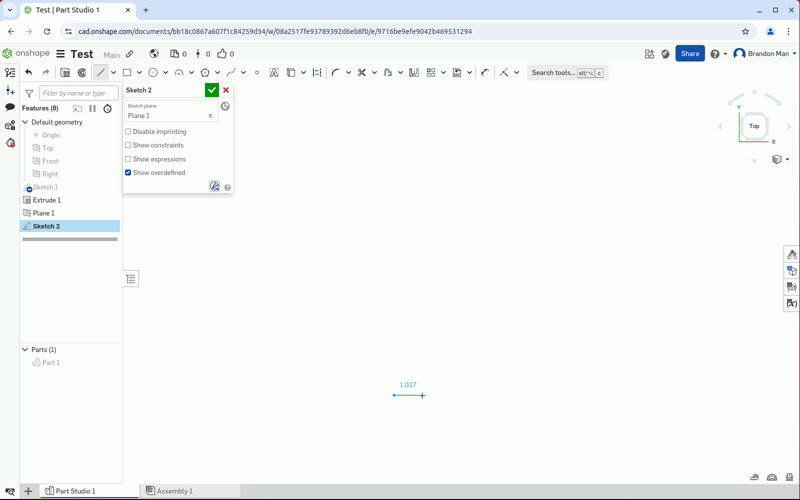
scroll(6)
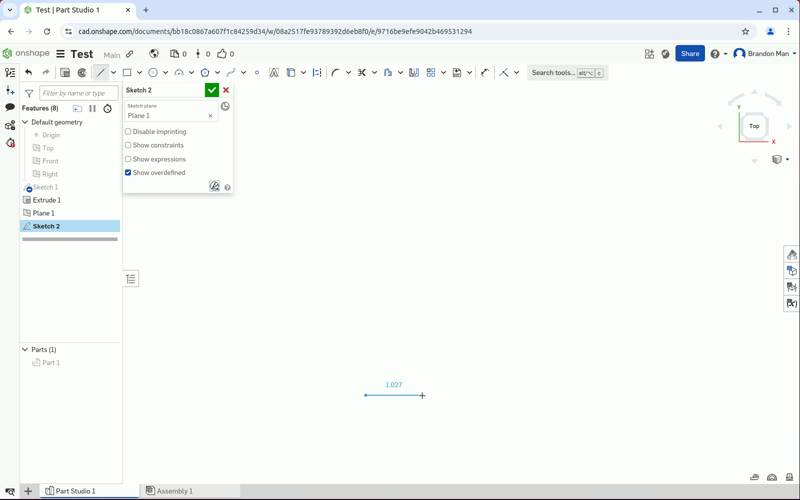
click(422, 395)
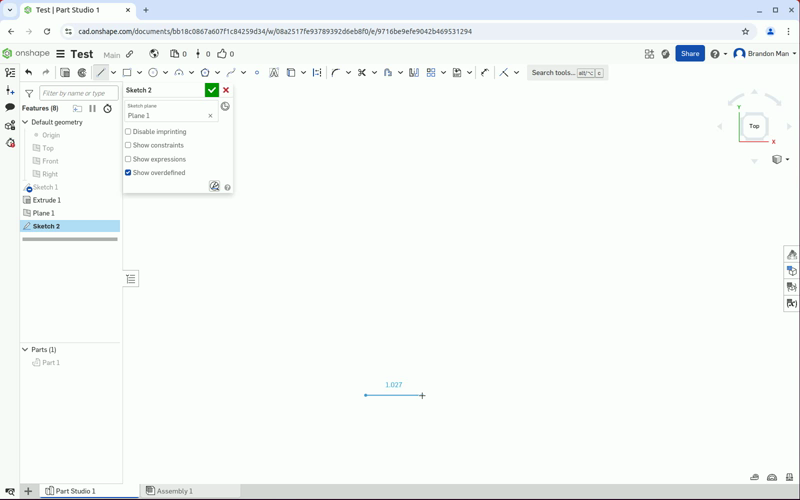
scroll(-6)
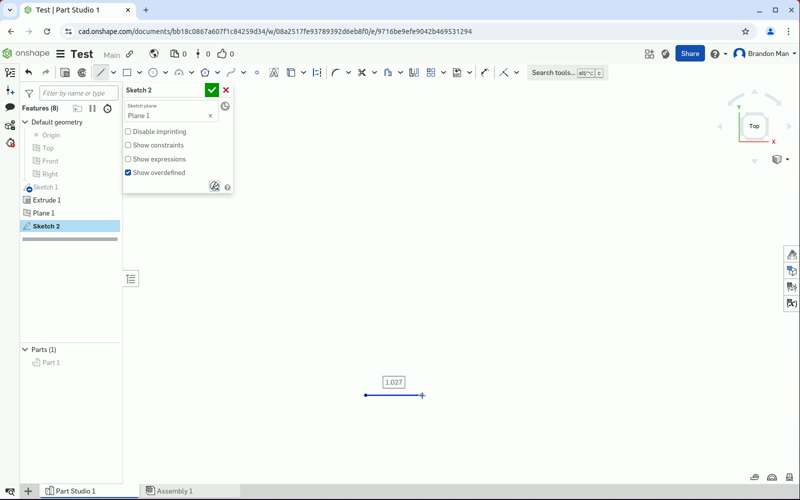
scroll(-6)
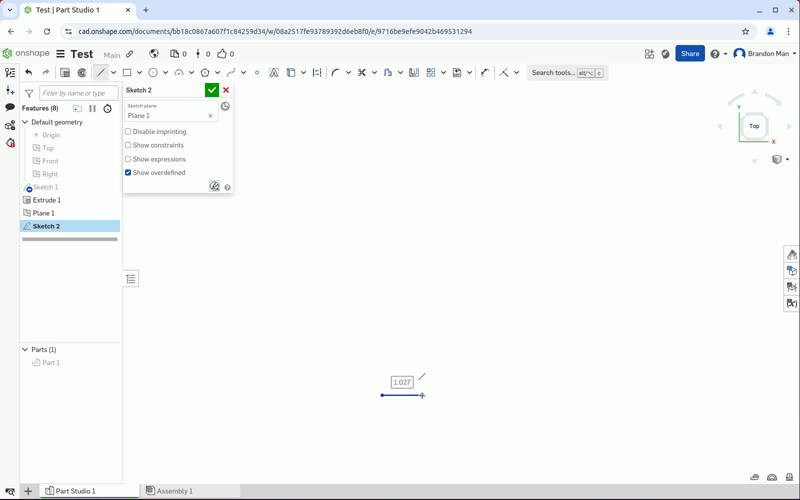
scroll(-6)
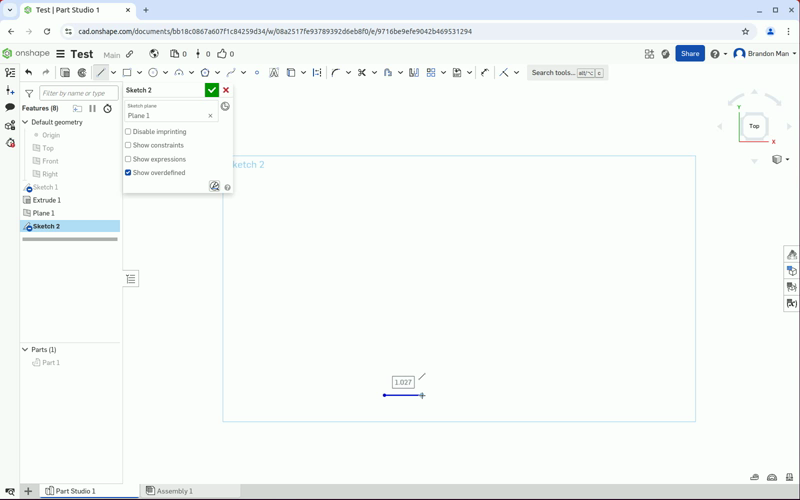
scroll(-6)
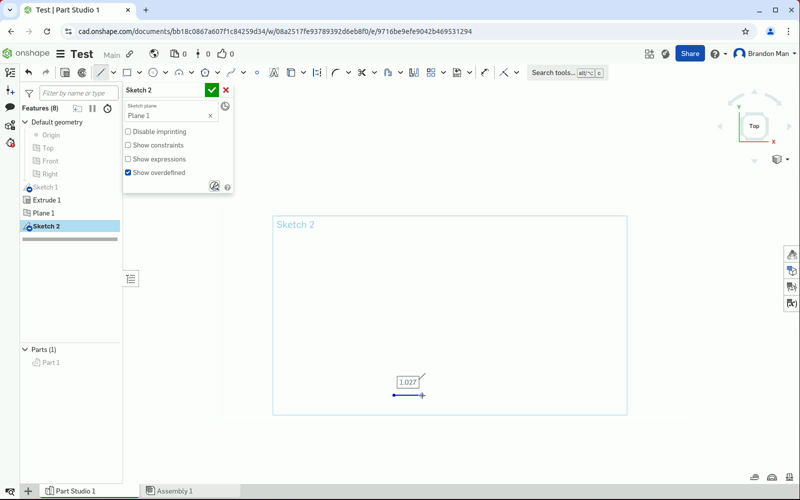
scroll(-6)
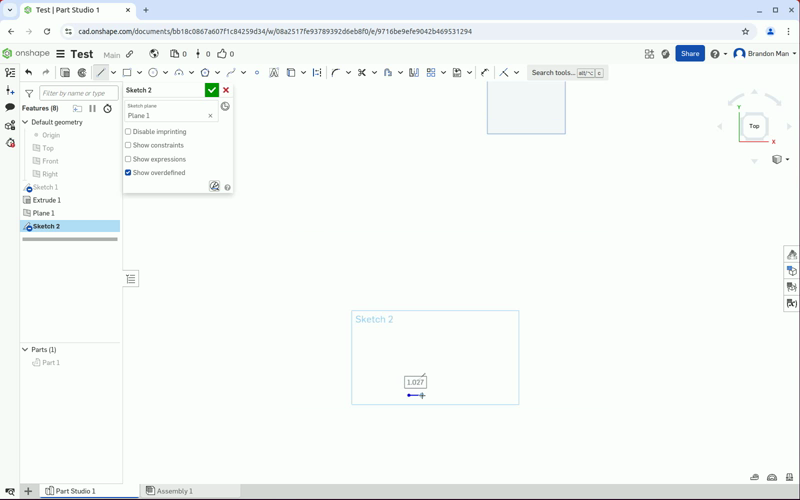
scroll(-6)
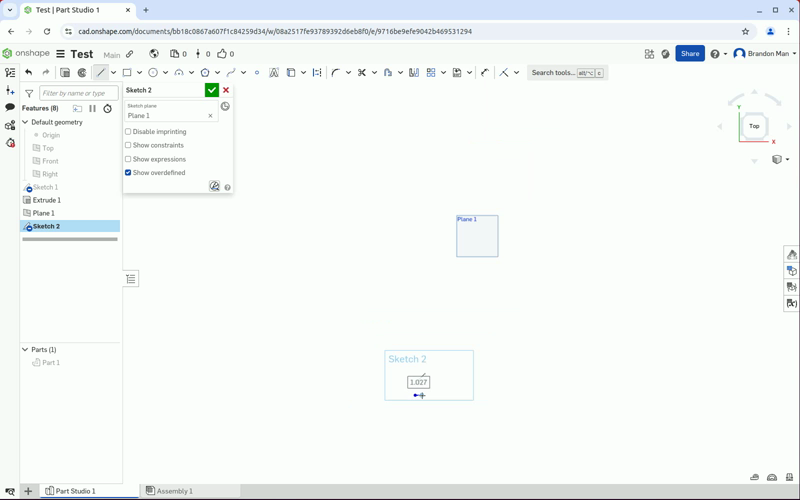
scroll(-6)
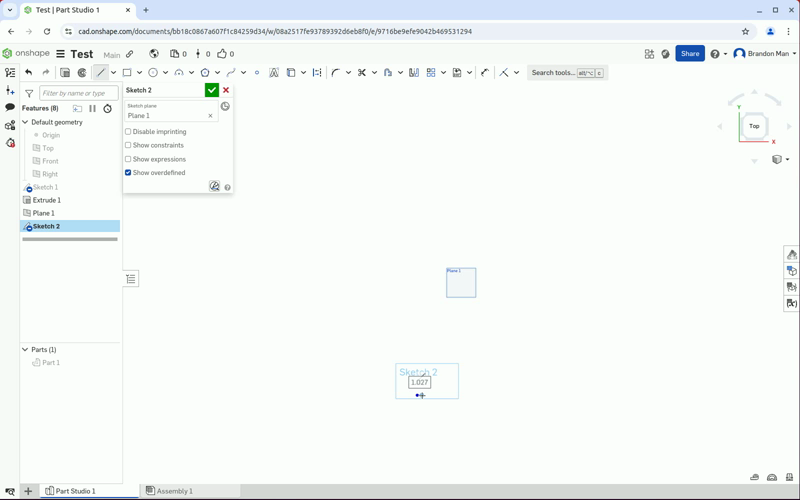
key_up(shift)
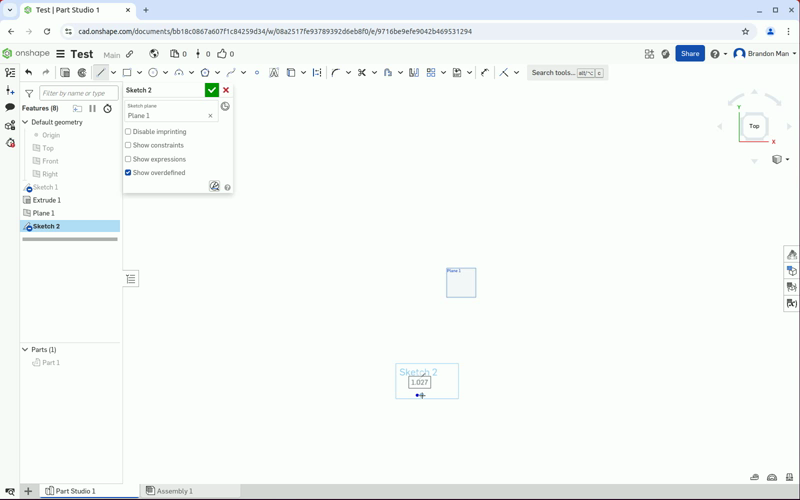
key_down(shift)
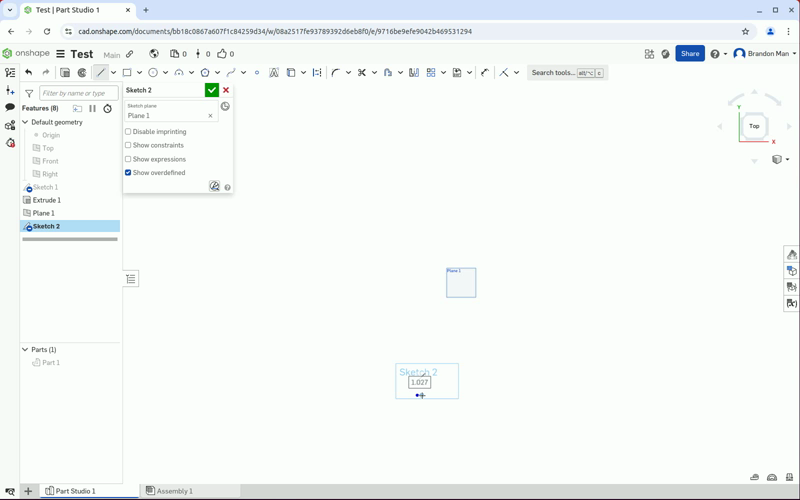
mouse_move(422, 171)
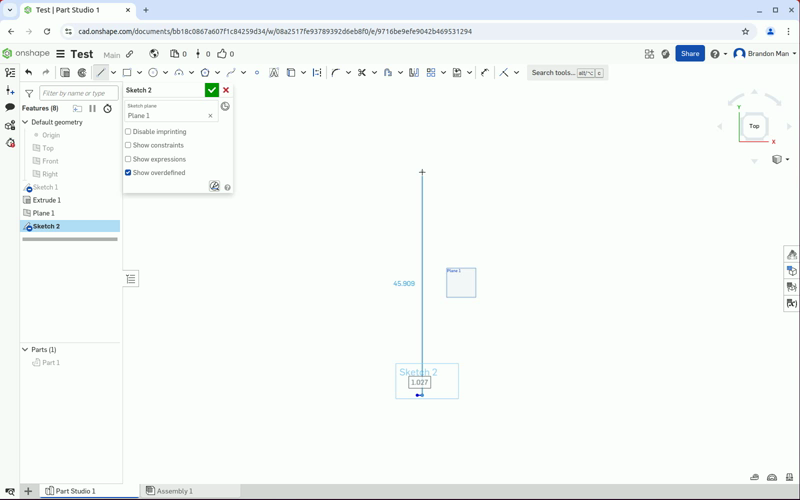
click(422, 171)
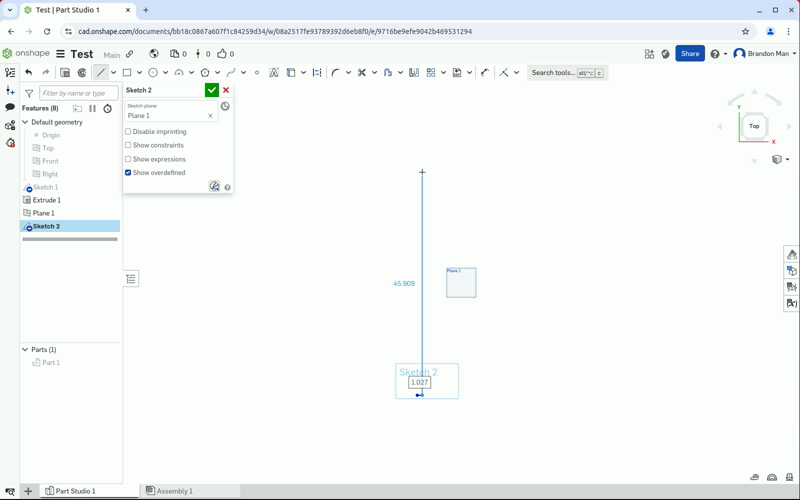
key_up(shift)
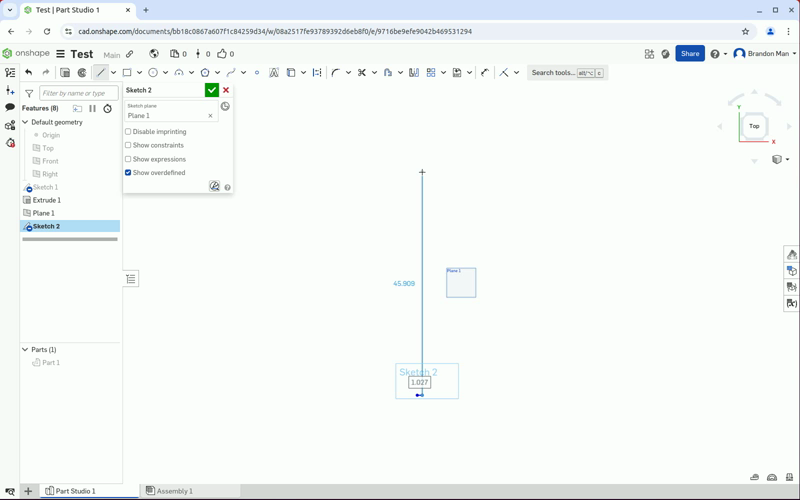
key_down(shift)
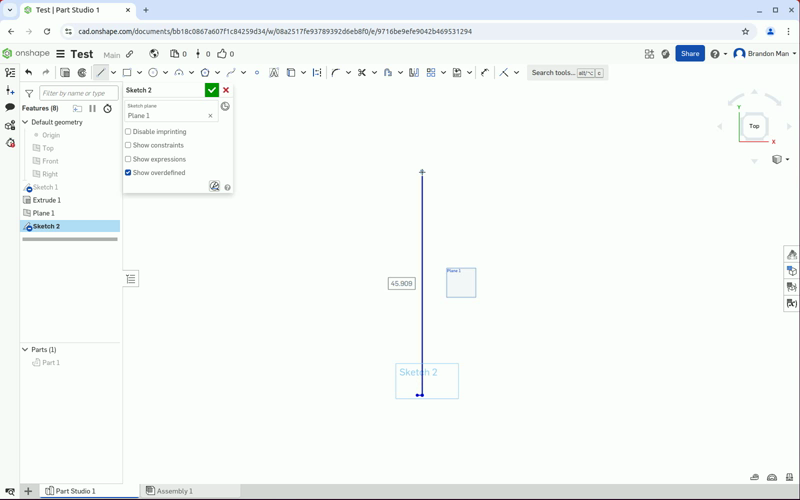
mouse_move(452, 171)
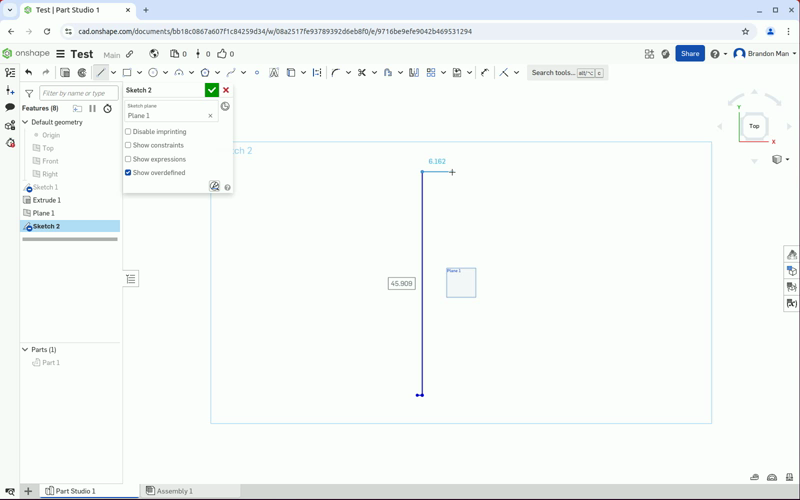
mouse_move(417, 171)
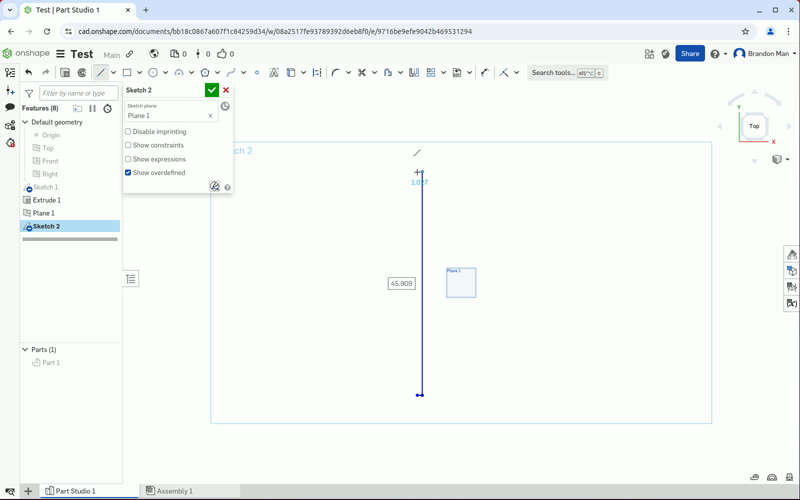
scroll(6)
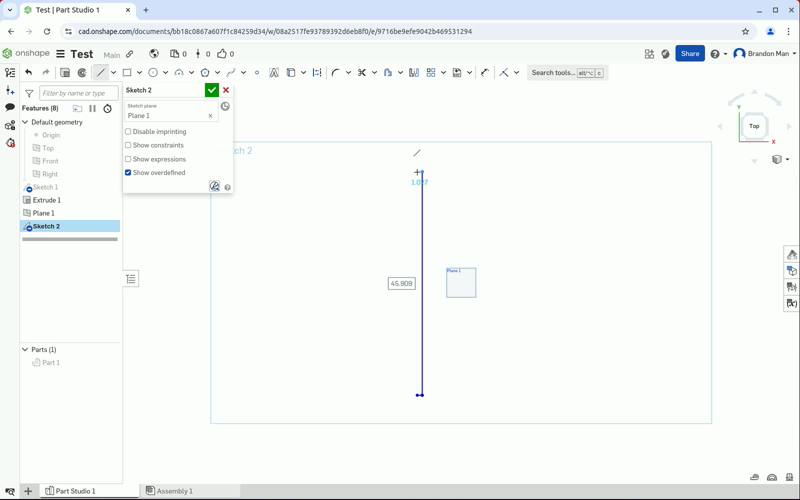
scroll(6)
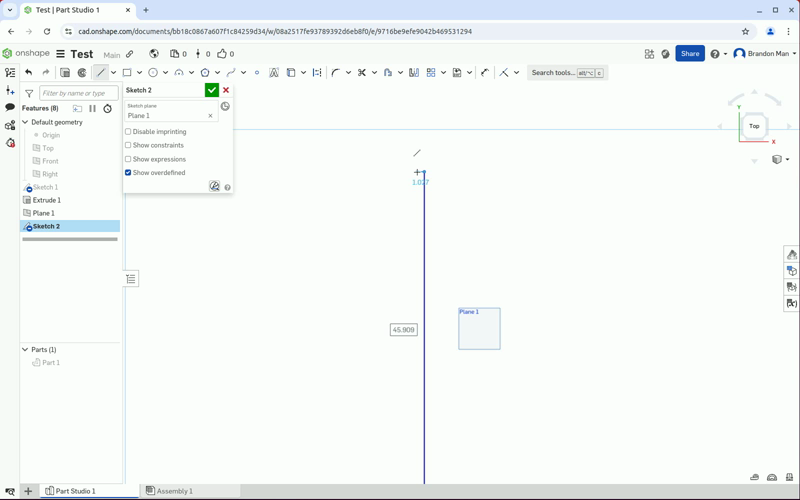
scroll(6)
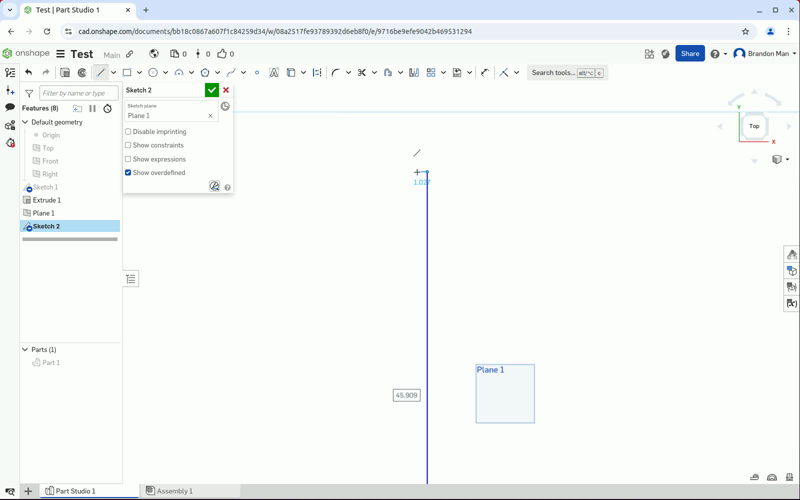
scroll(6)
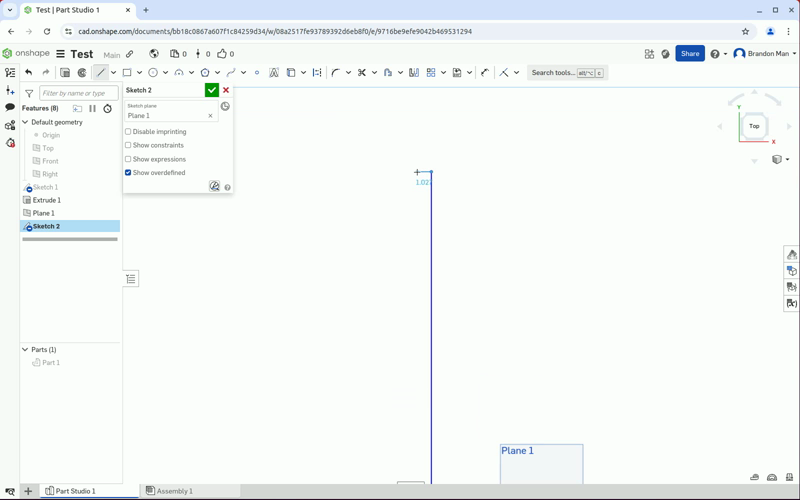
scroll(6)
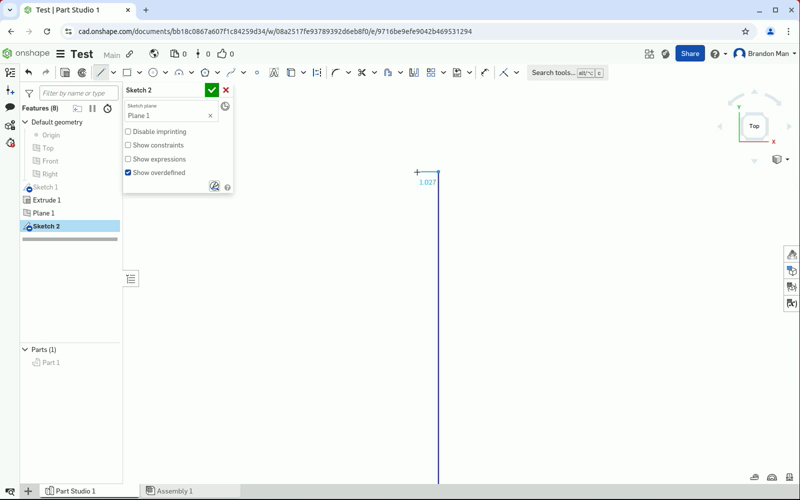
scroll(6)
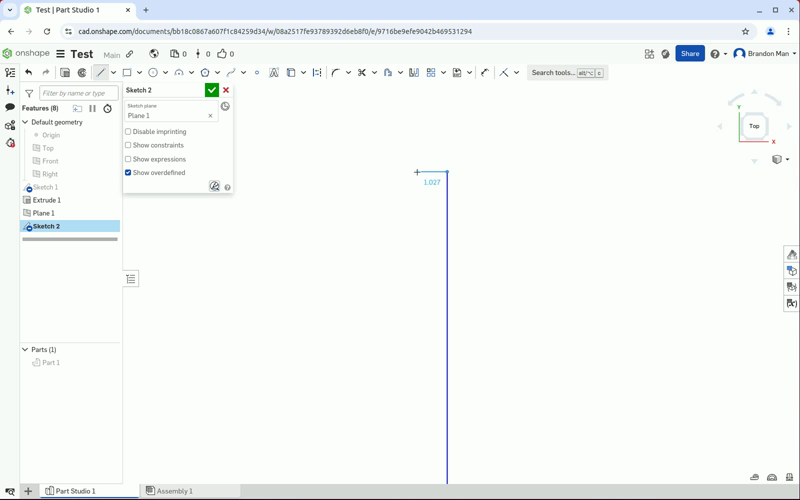
scroll(6)
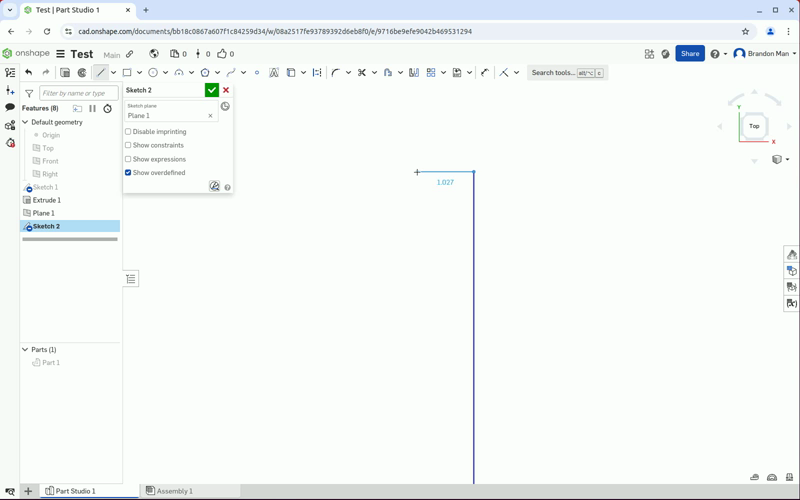
click(417, 171)
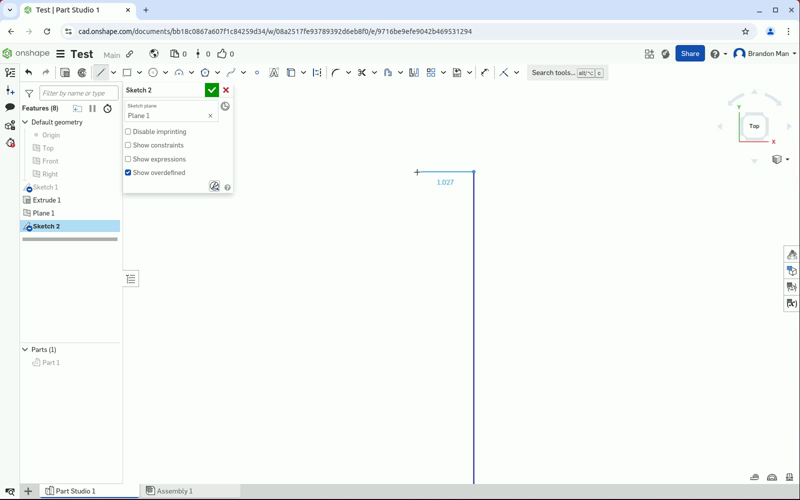
scroll(-6)
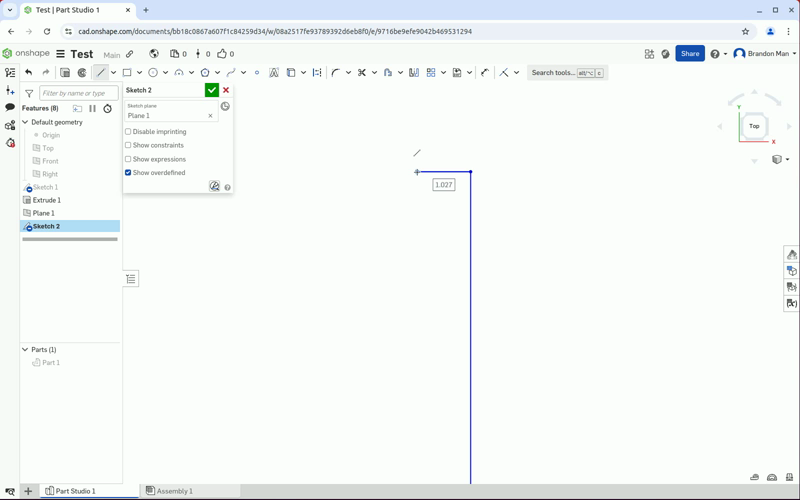
scroll(-6)
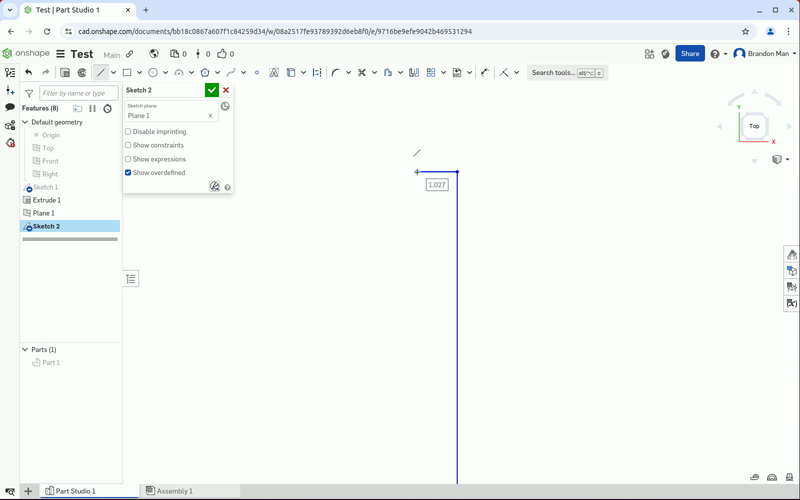
scroll(-6)
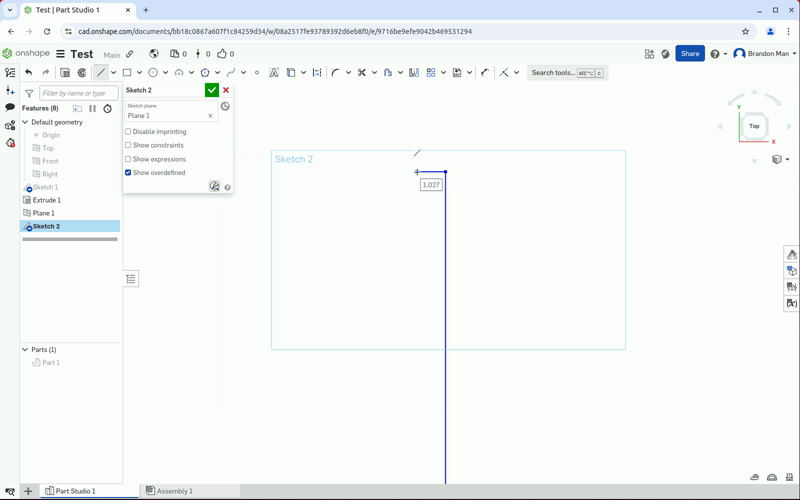
scroll(-6)
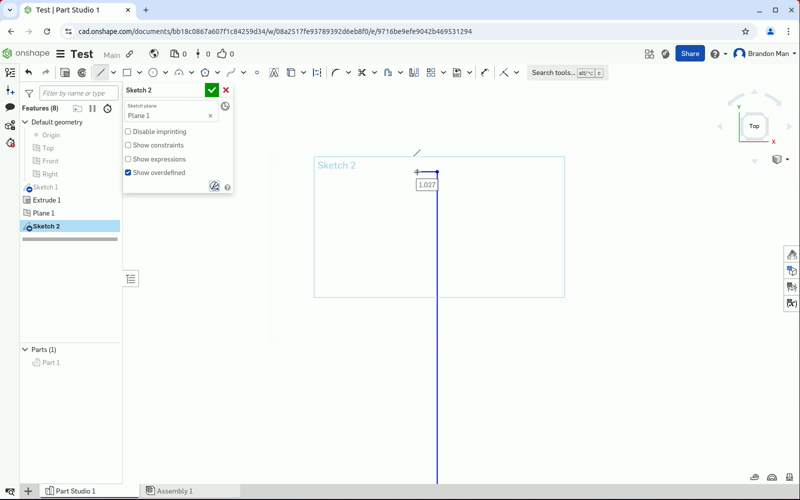
scroll(-6)
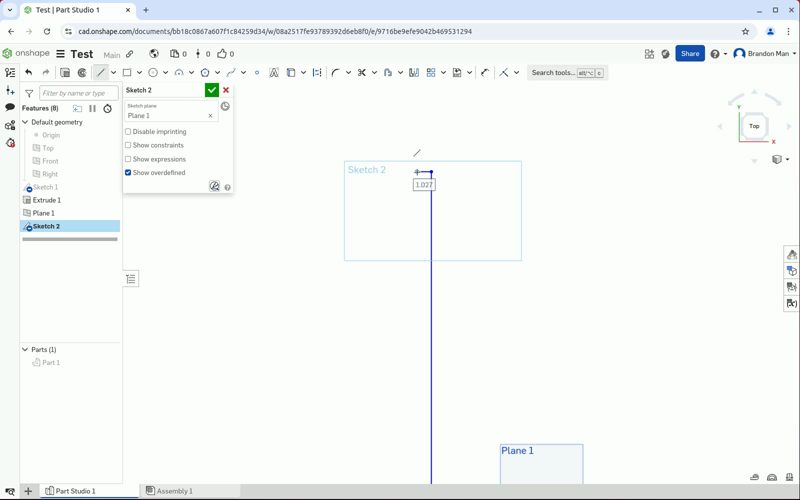
scroll(-6)
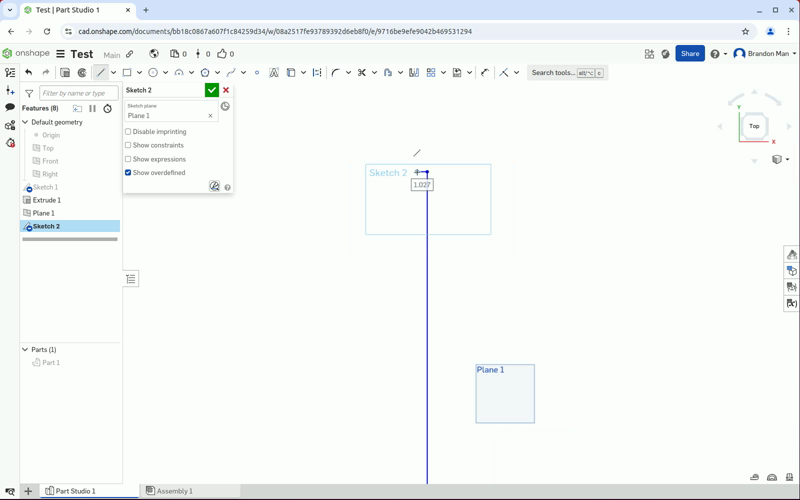
scroll(-6)
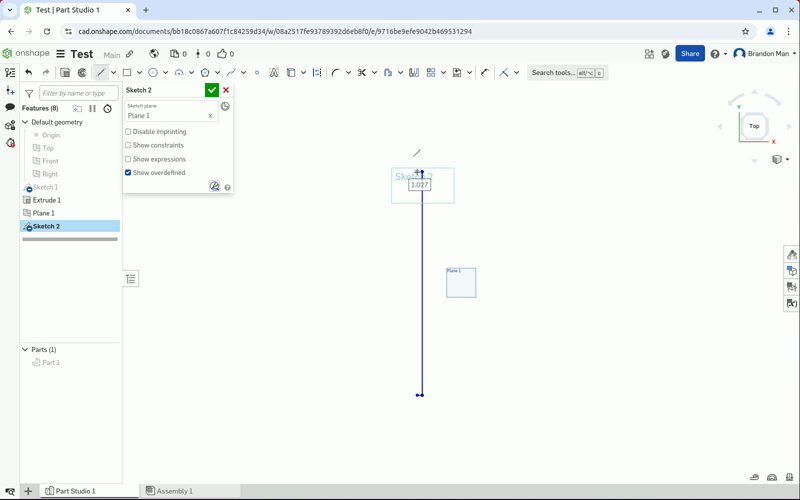
key_up(shift)
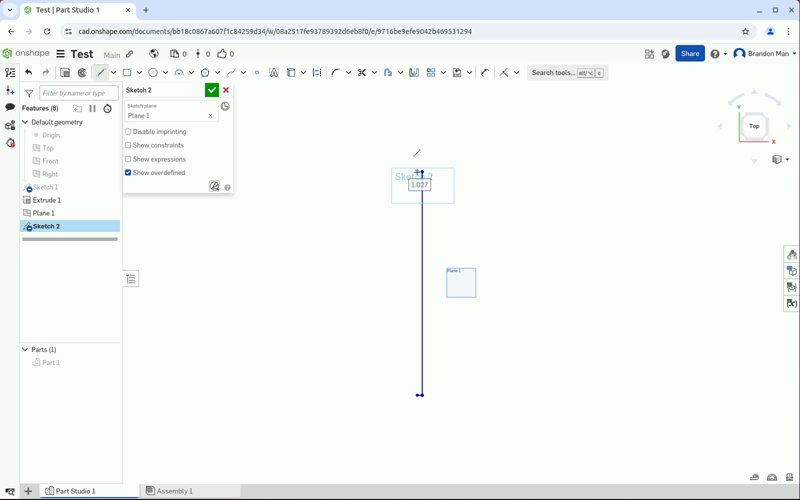
key_down(shift)
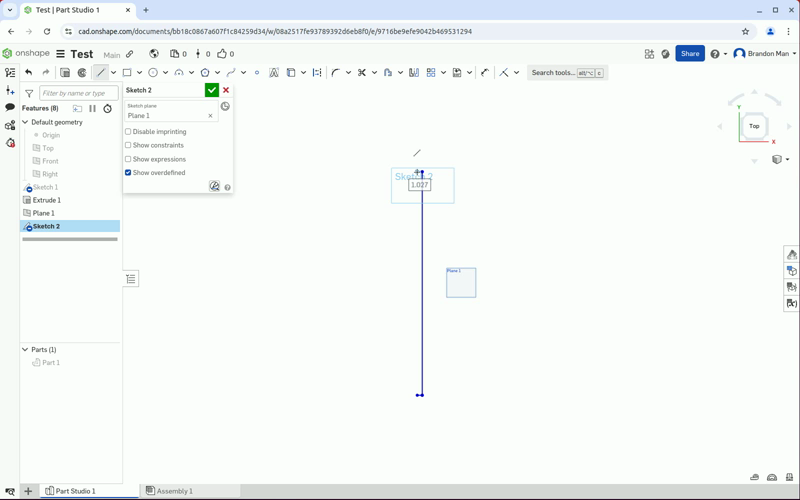
mouse_move(417, 395)
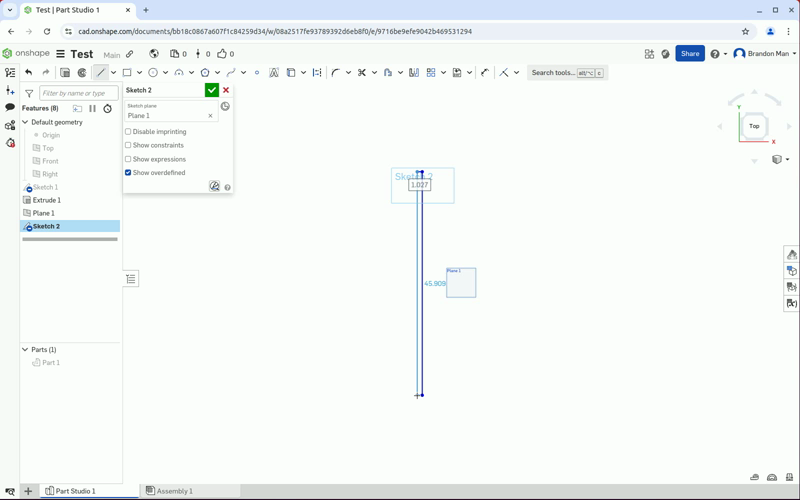
key_up(shift)
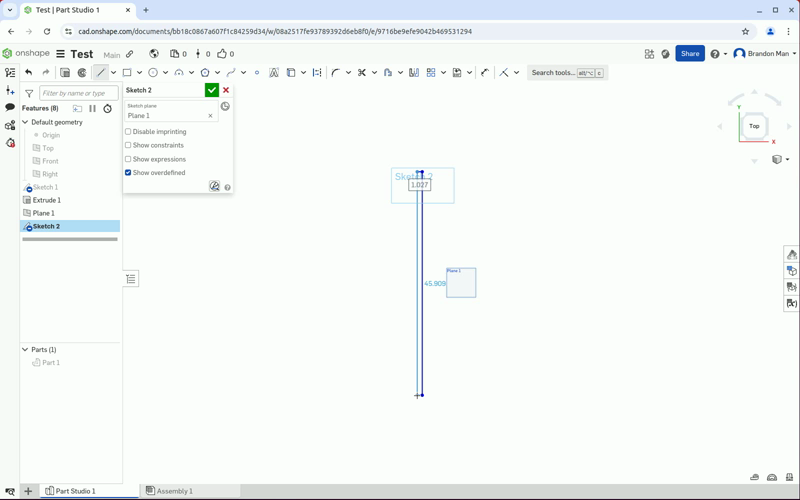
click(417, 395)
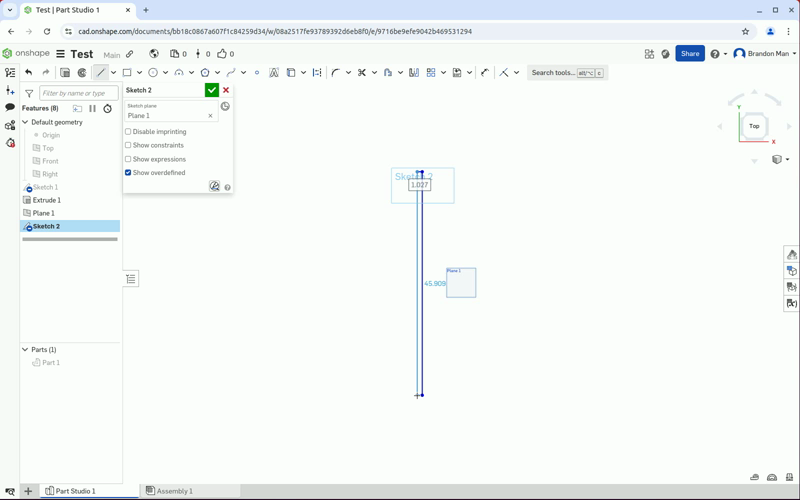
key(esc)
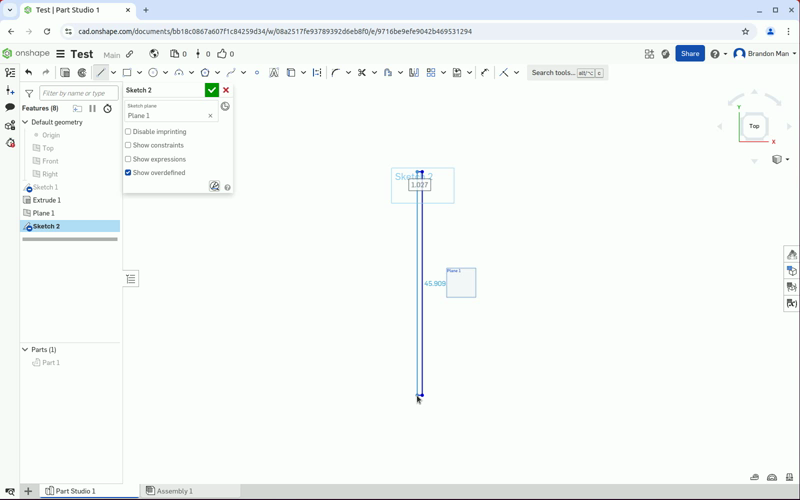
mouse_move(420, 209)
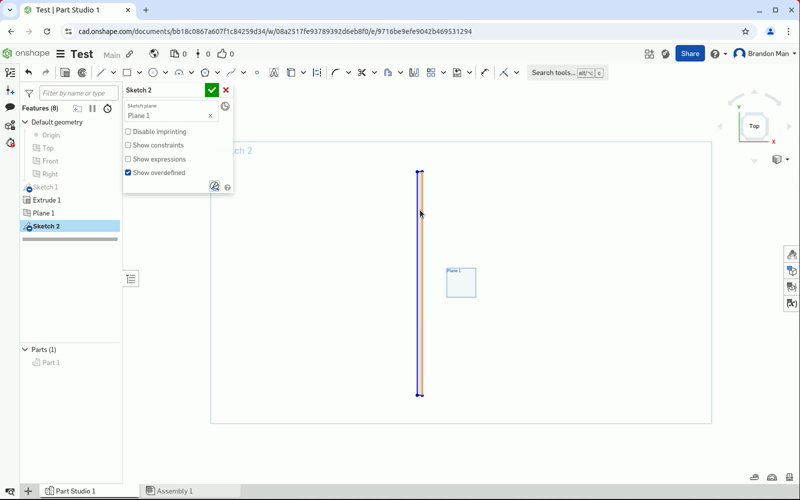
scroll(6)
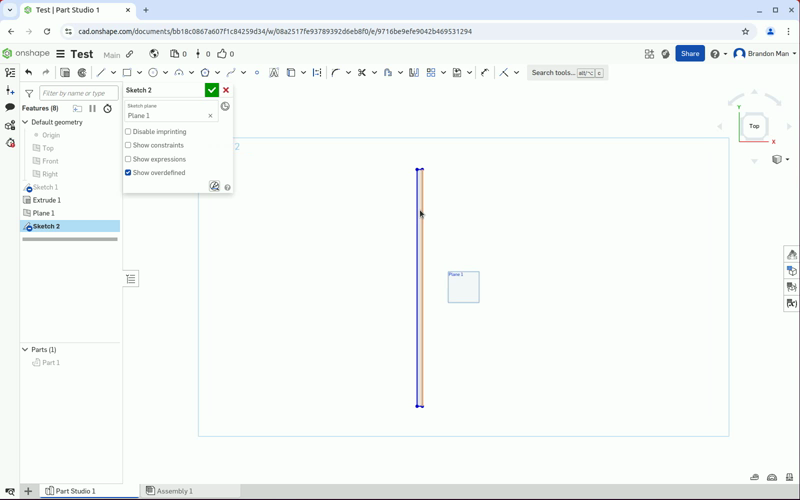
scroll(6)
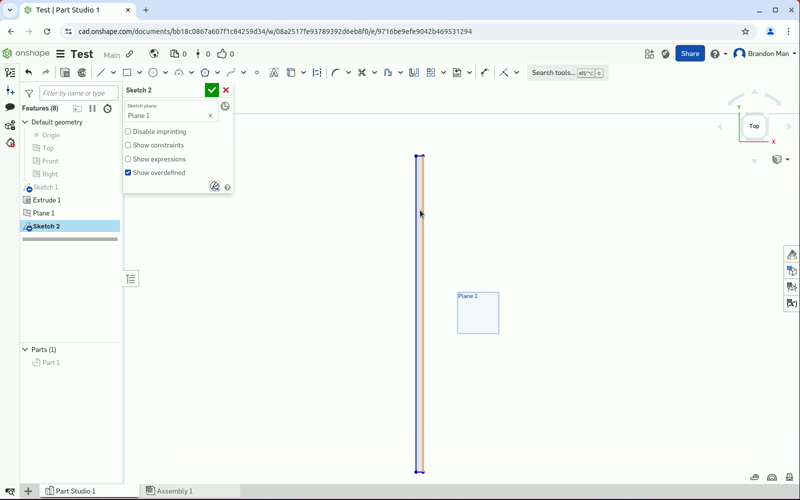
scroll(6)
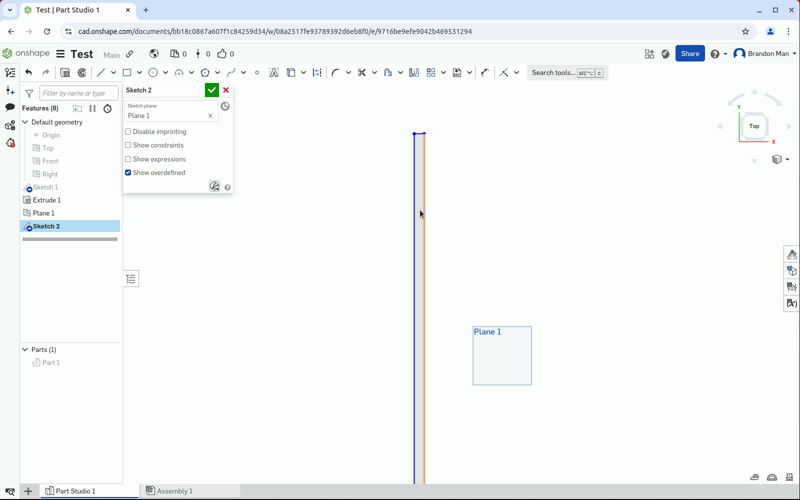
scroll(6)
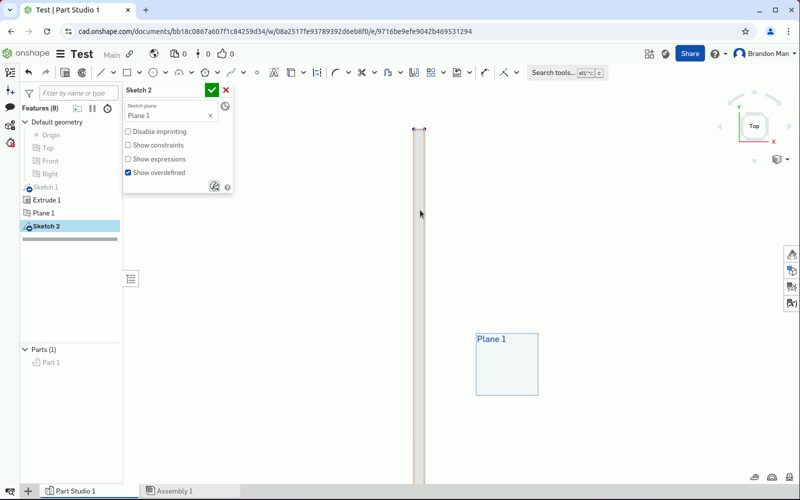
scroll(6)
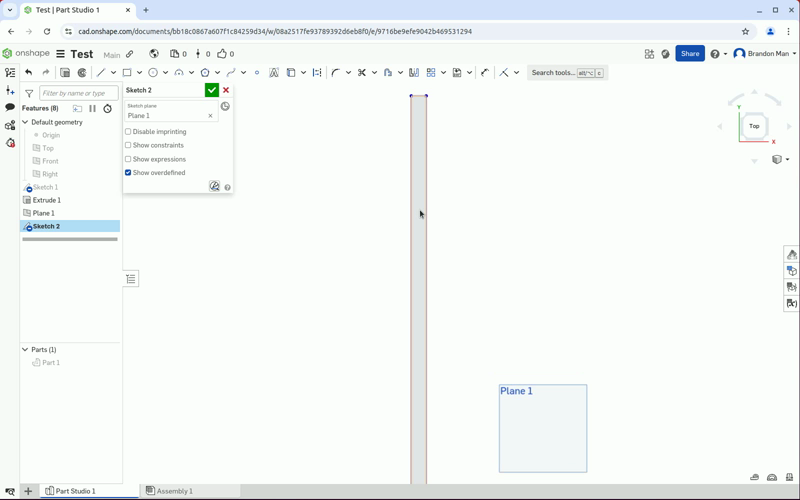
scroll(6)
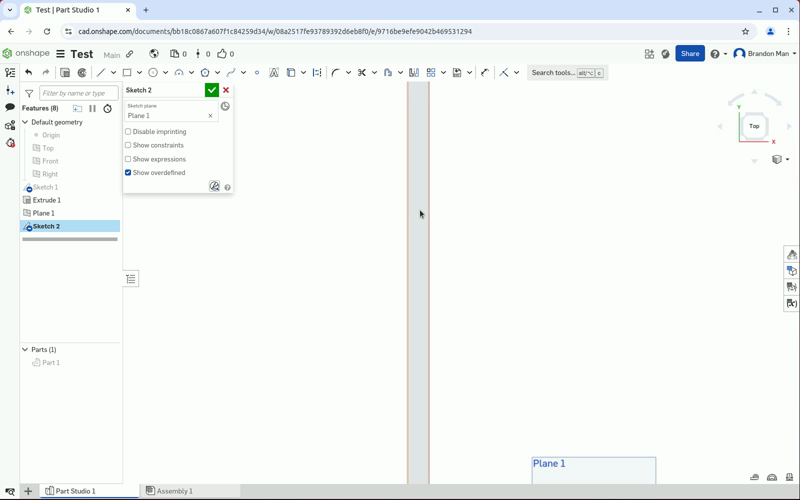
scroll(6)
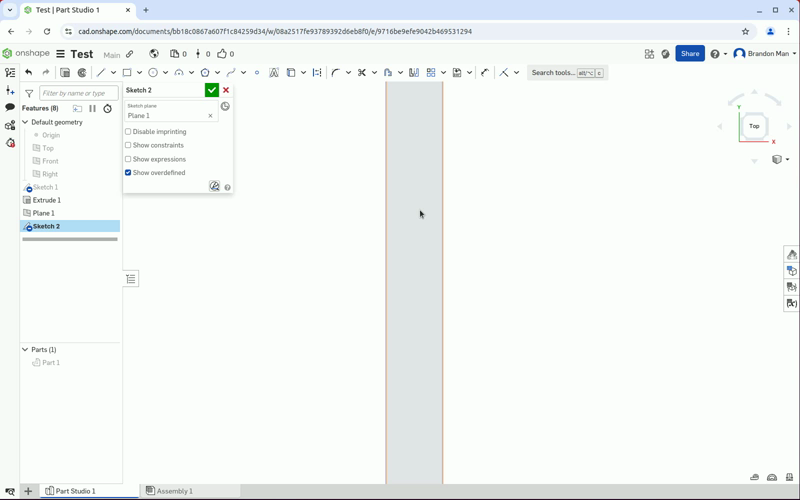
click(420, 209)
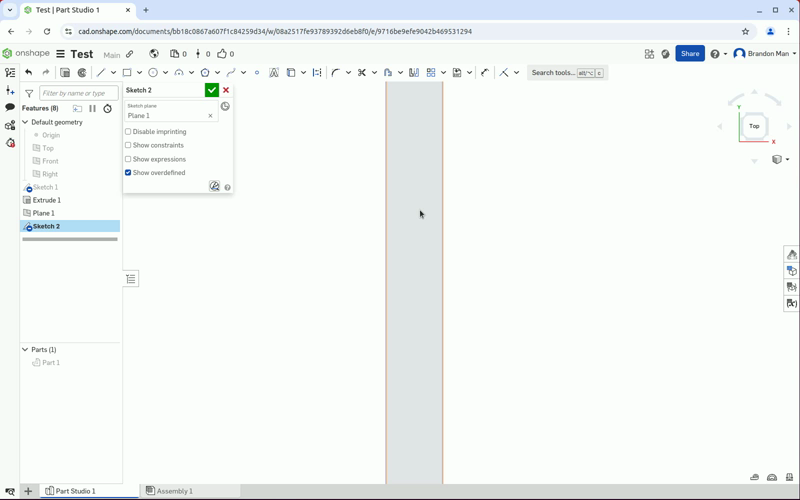
scroll(-6)
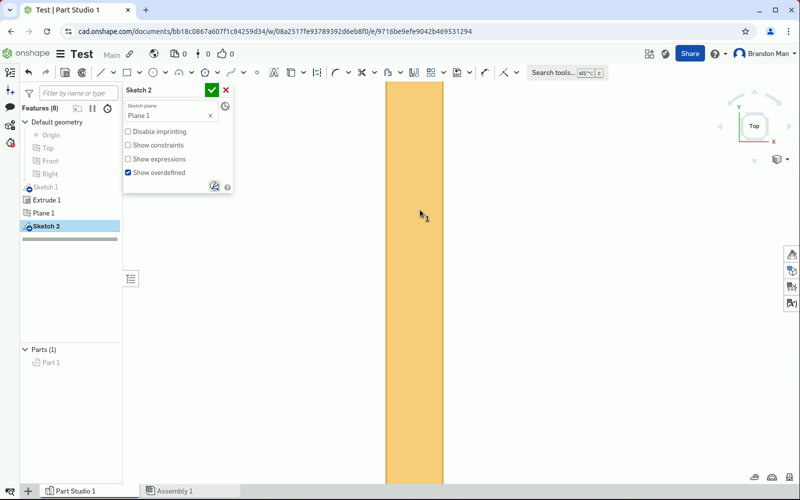
scroll(-6)
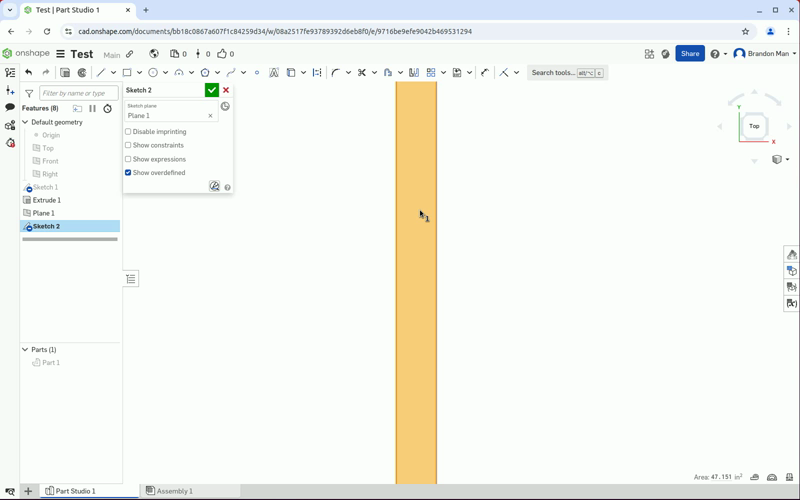
scroll(-6)
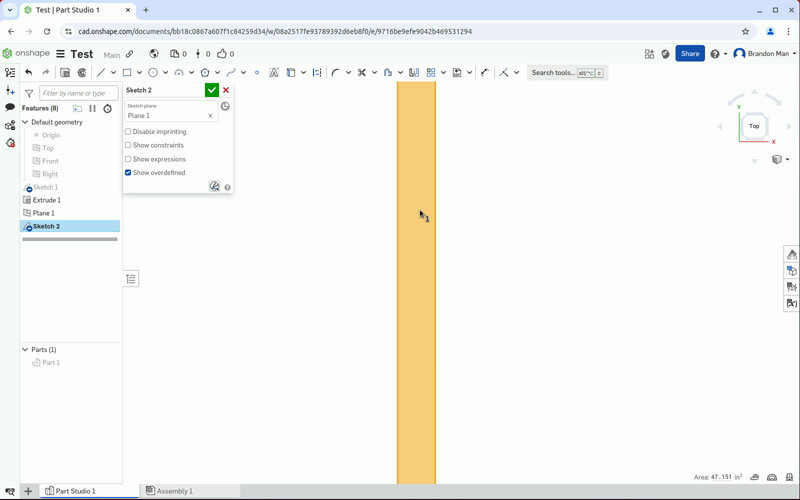
scroll(-6)
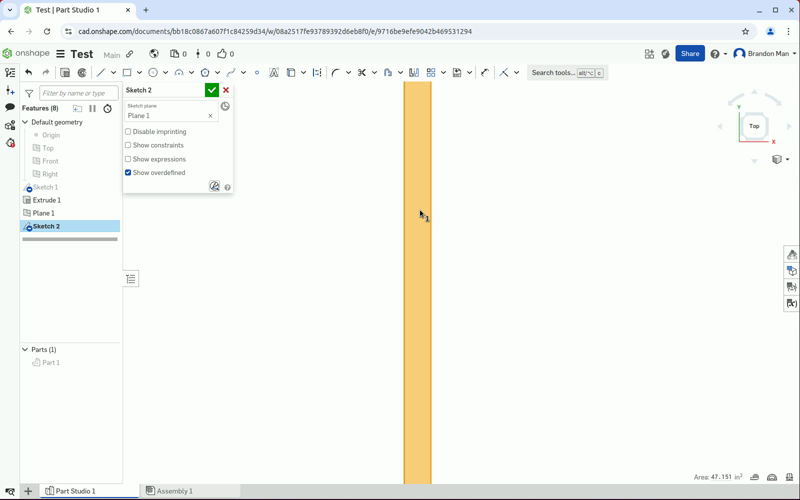
scroll(-6)
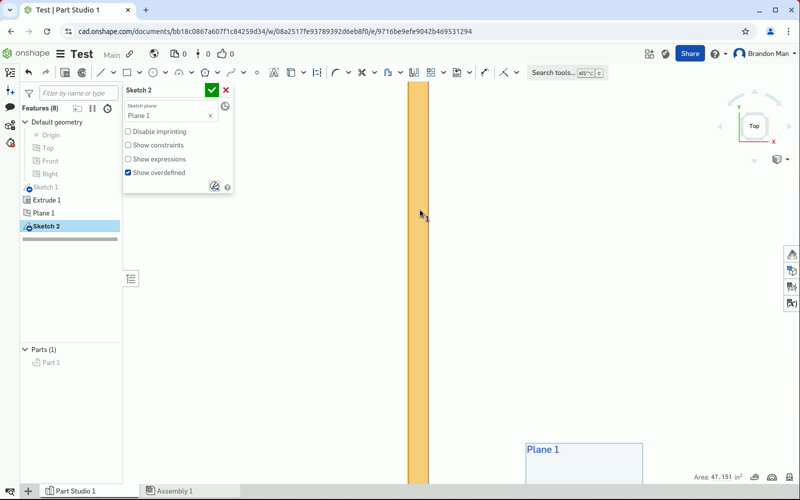
scroll(-6)
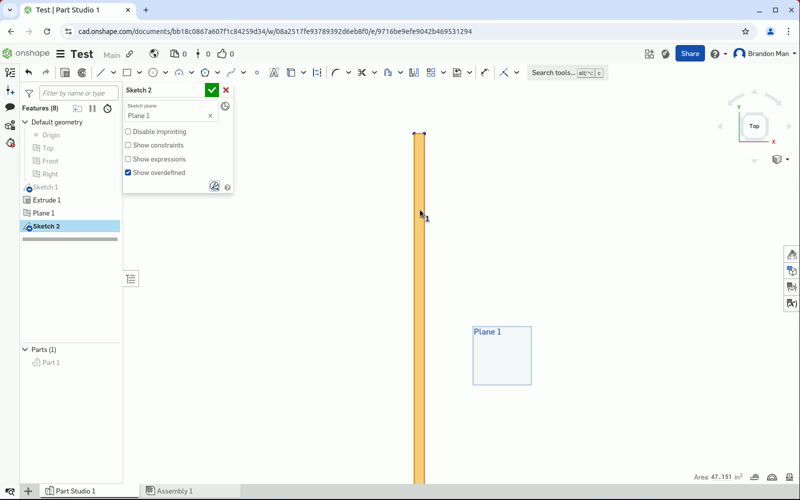
scroll(-6)
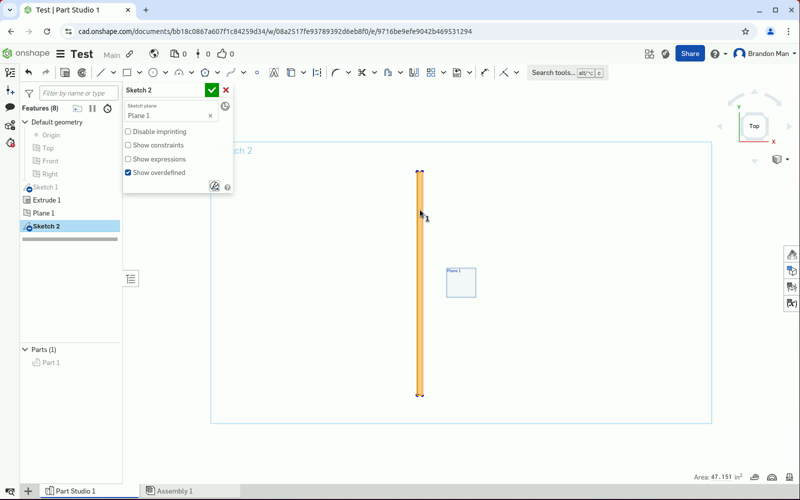
mouse_move(73, 352)
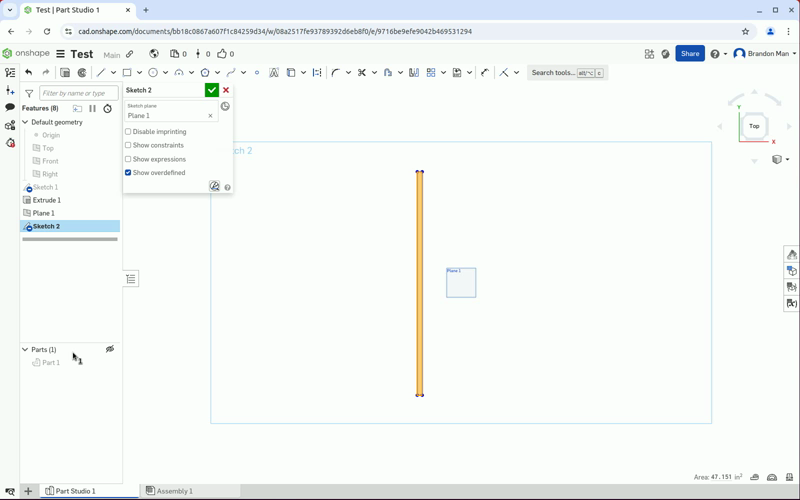
key(shift+y)
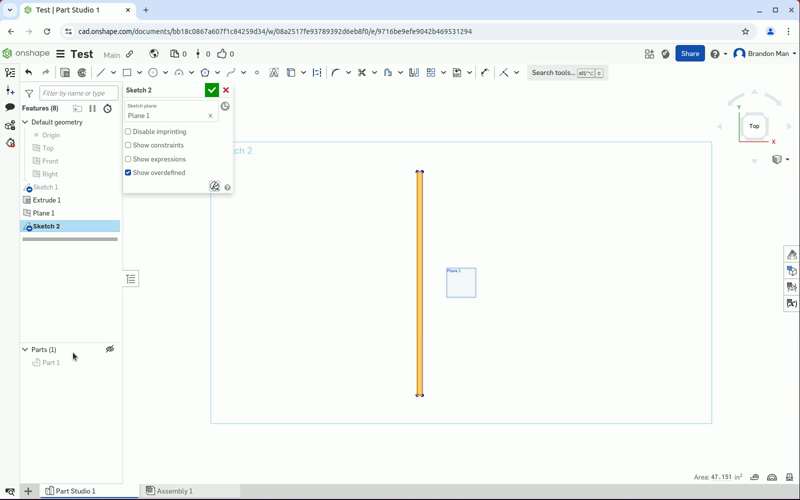
key(shift+e)
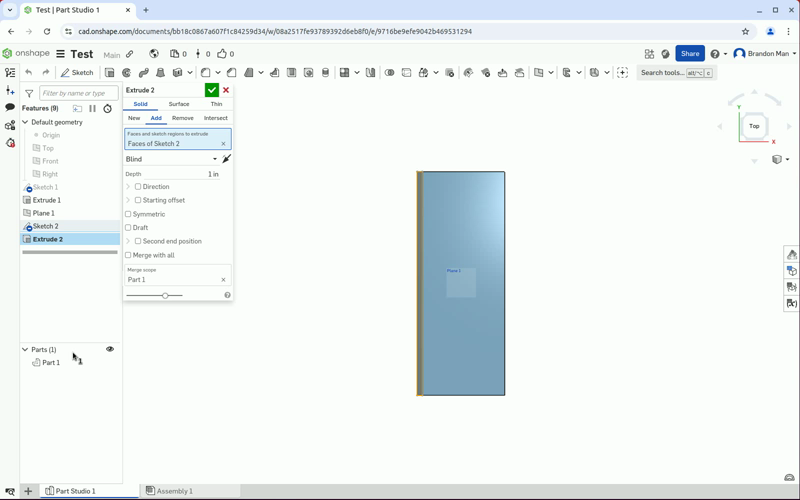
mouse_move(143, 106)
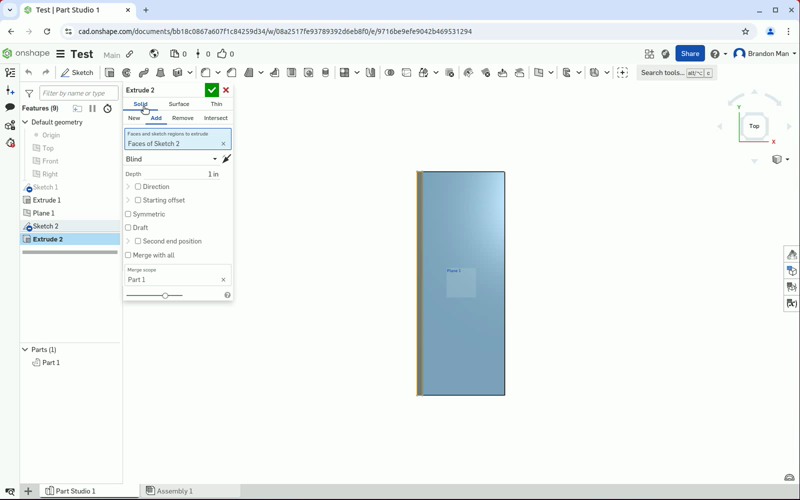
click(143, 106)
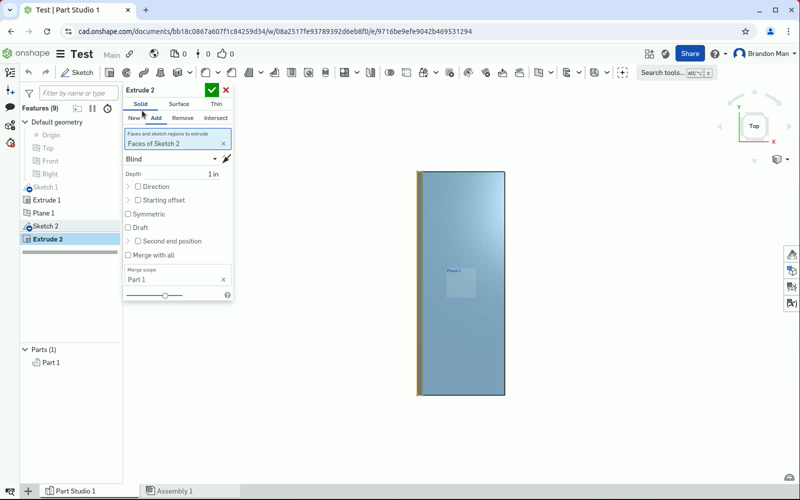
mouse_move(137, 120)
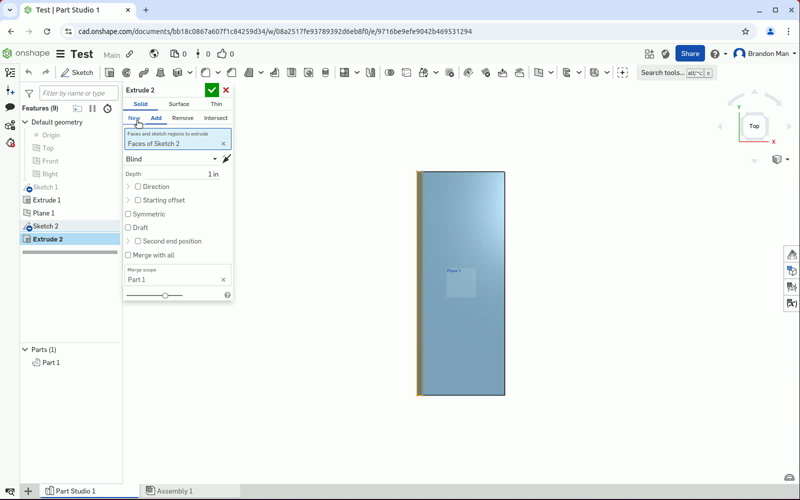
click(137, 120)
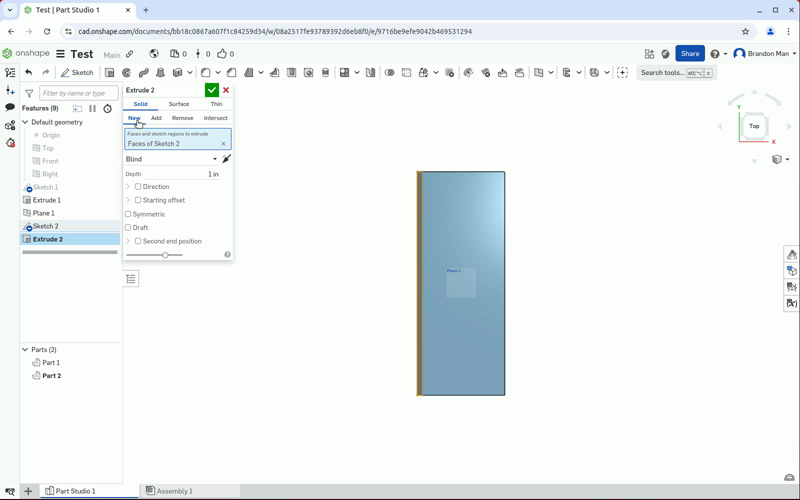
key(tab, 4)
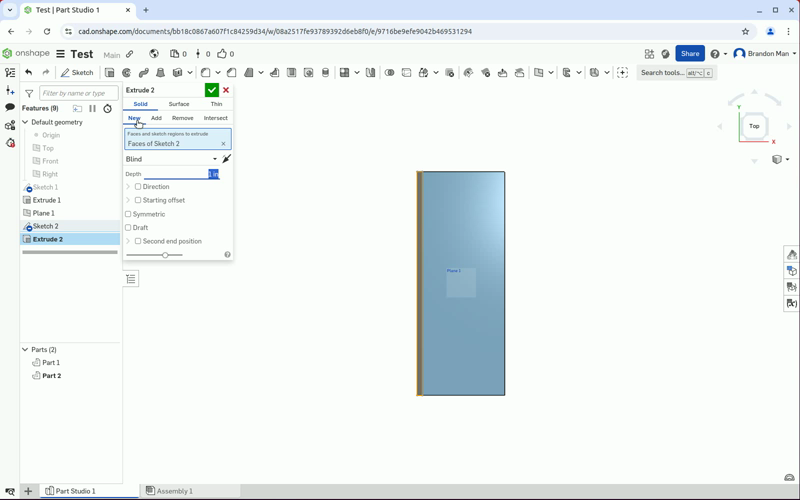
text(1.204)
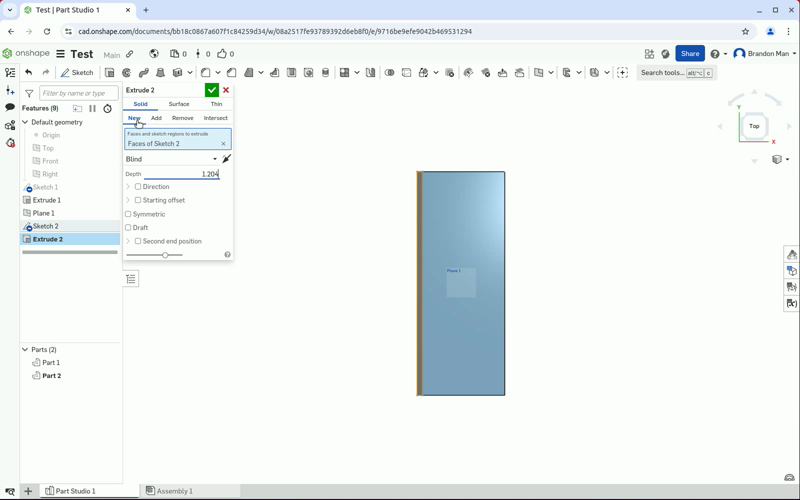
key(enter)
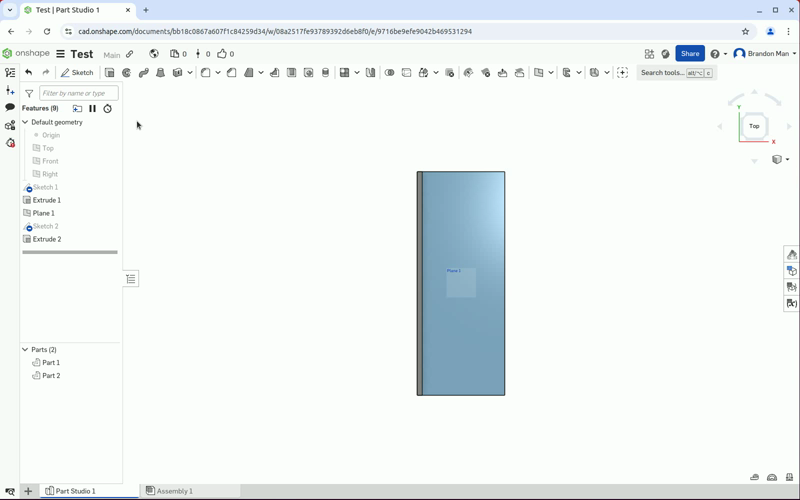
key(shift+h)
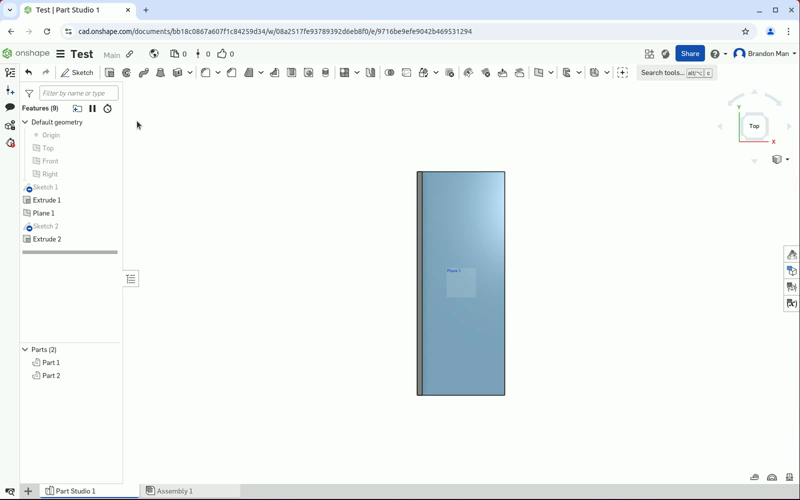
key(shift+h)
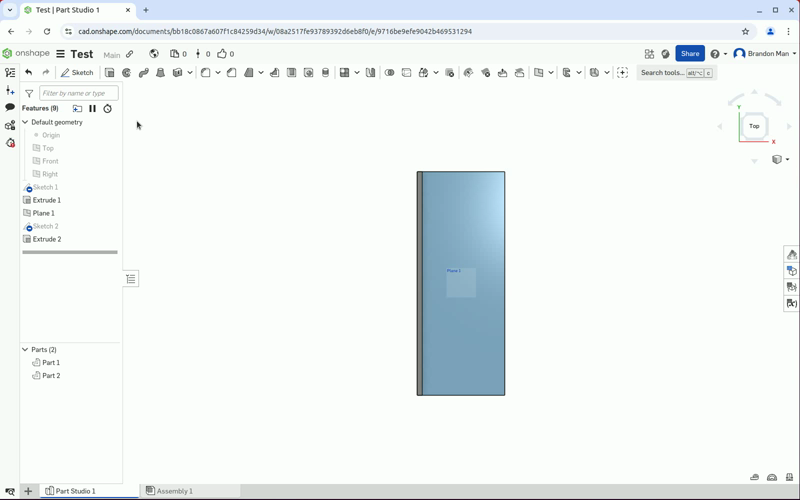
mouse_move(73, 189)
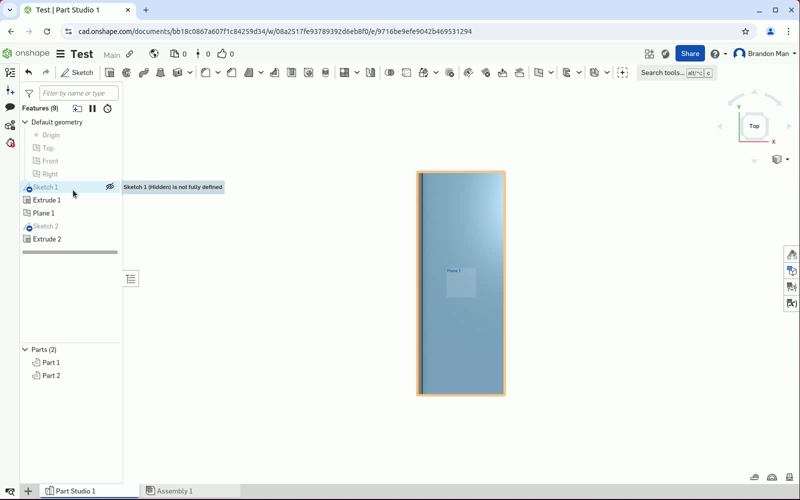
click(73, 189)
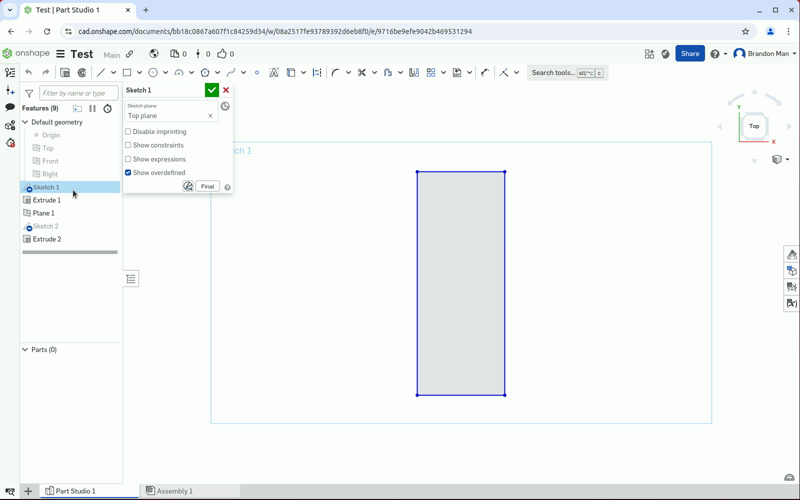
mouse_move(229, 92)
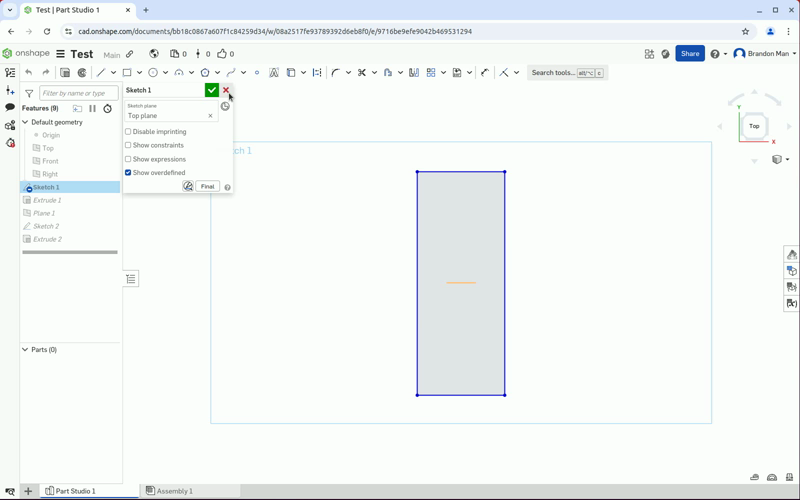
click(229, 92)
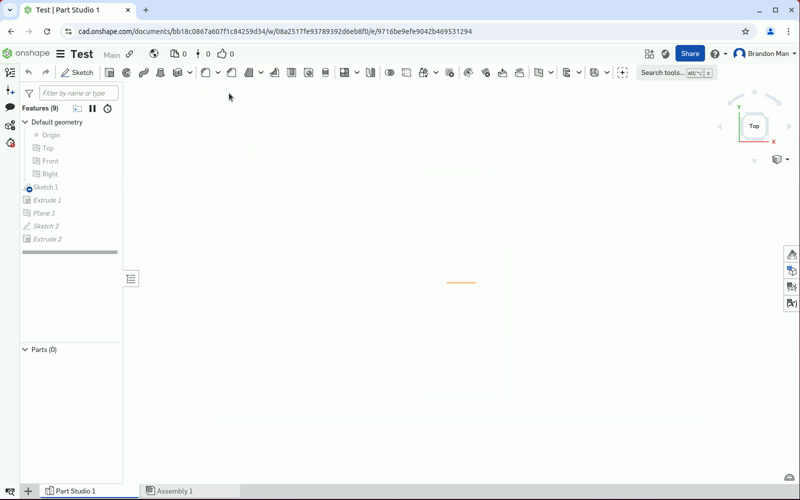
key(shift+s)
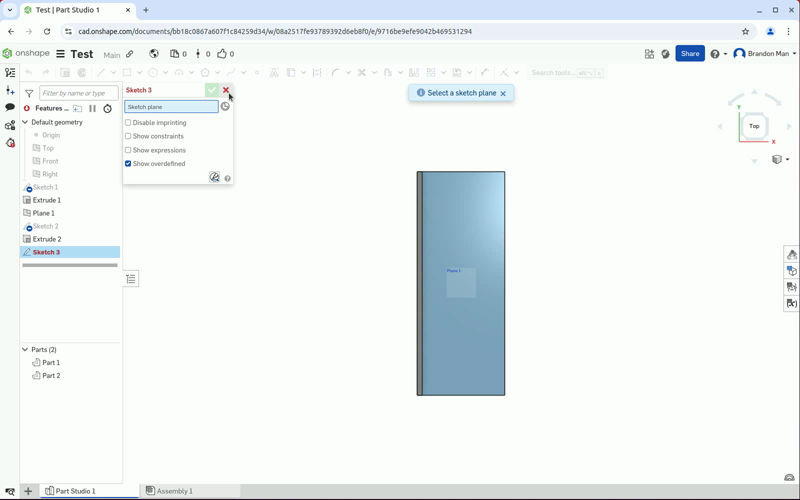
mouse_move(73, 215)
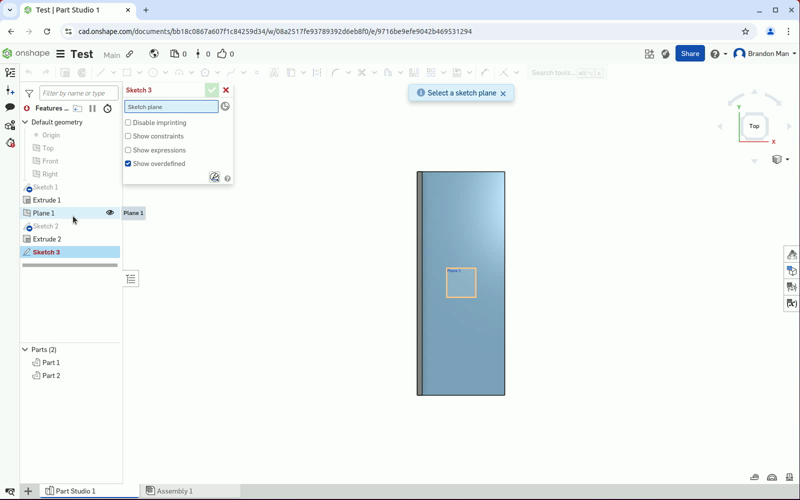
click(73, 215)
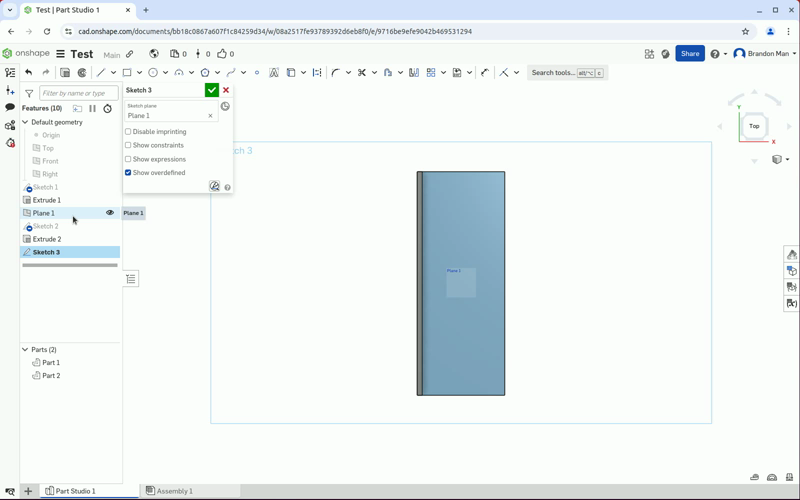
mouse_move(73, 352)
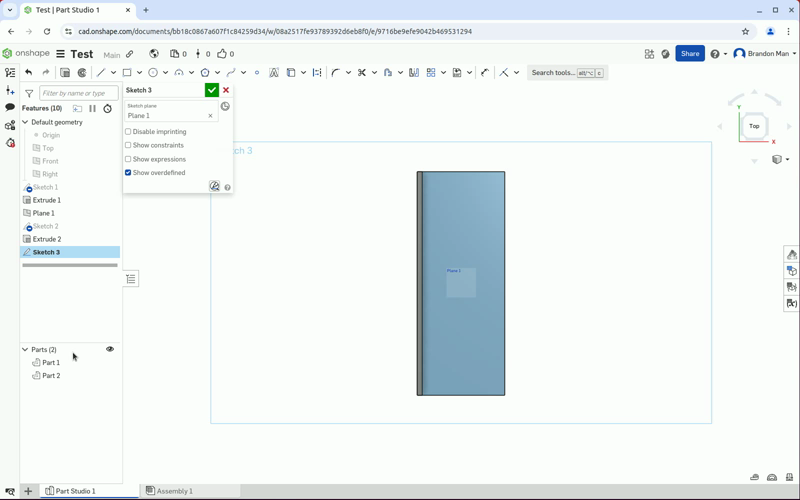
key(y)
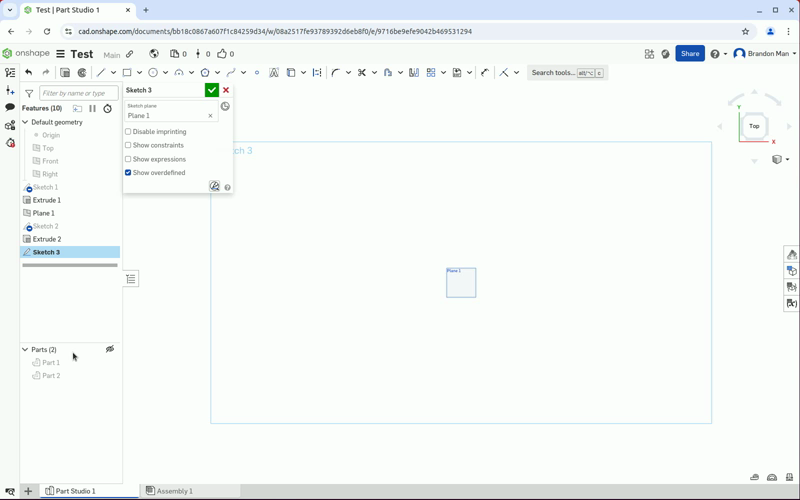
key(l)
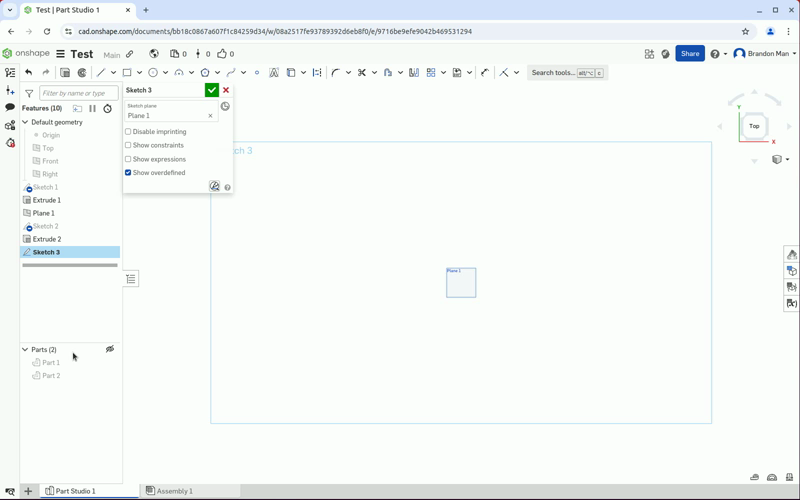
key_down(shift)
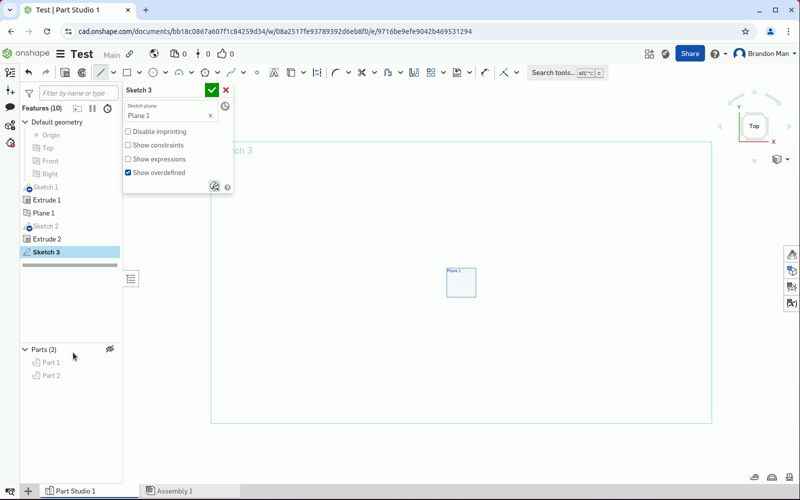
mouse_move(498, 395)
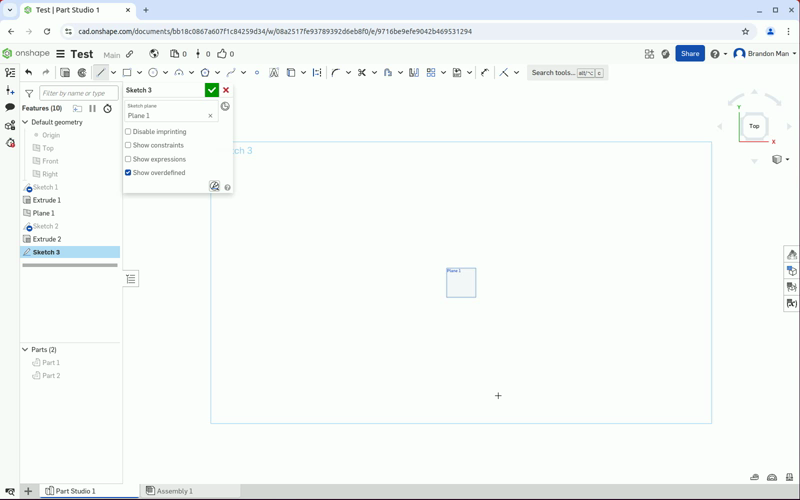
click(498, 395)
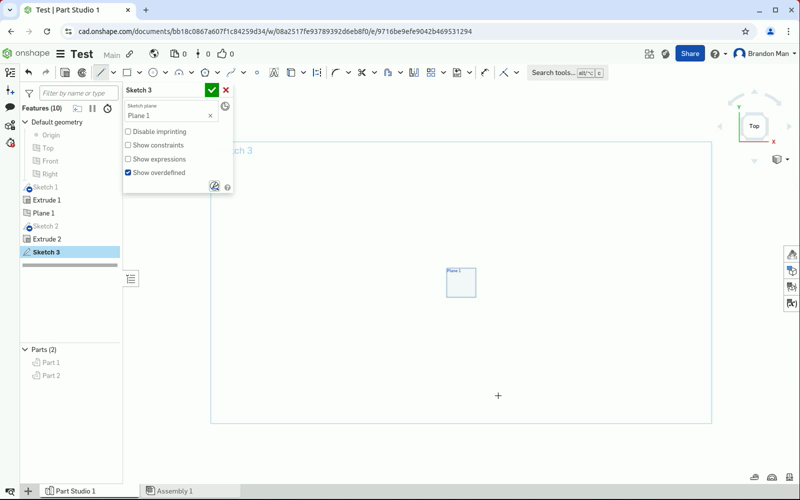
key_up(shift)
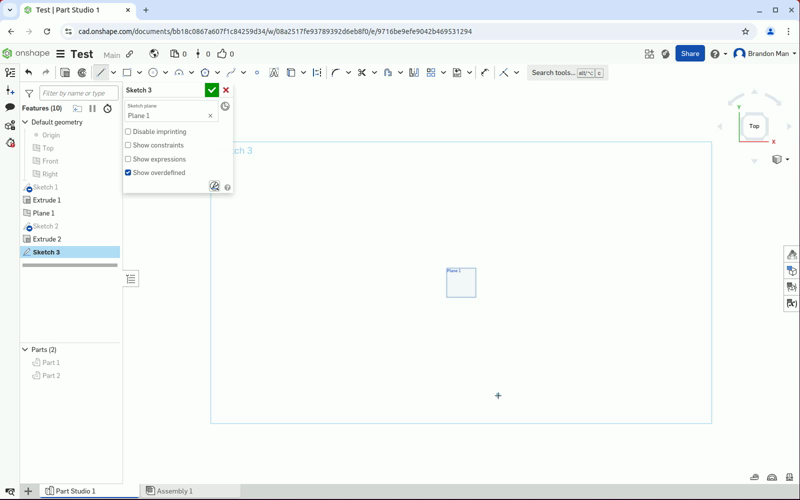
key_down(shift)
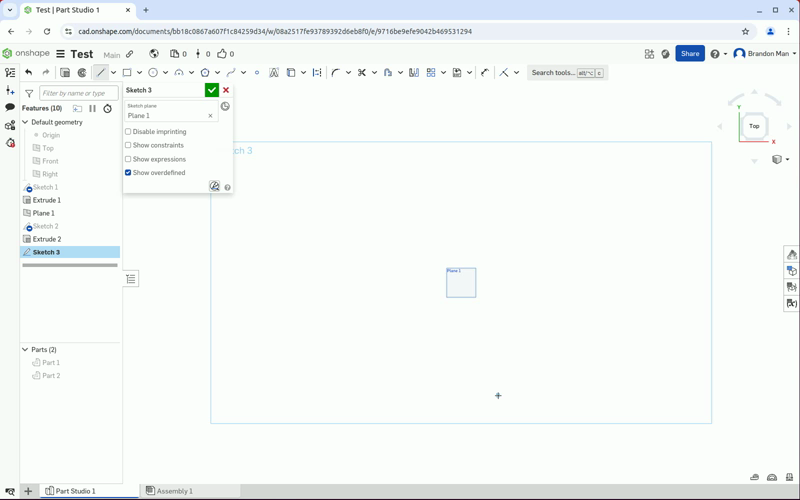
mouse_move(528, 395)
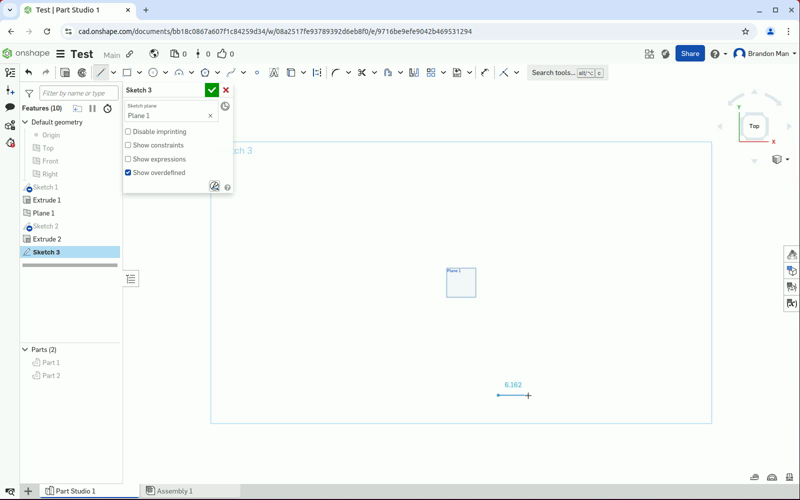
mouse_move(503, 395)
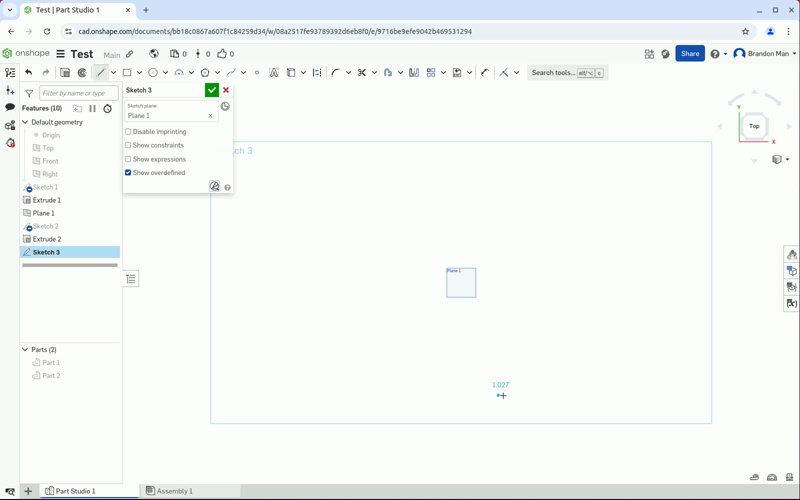
scroll(6)
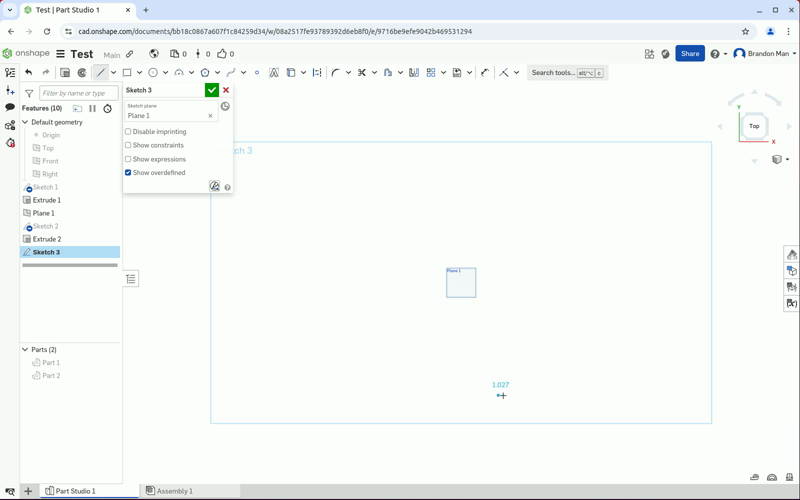
scroll(6)
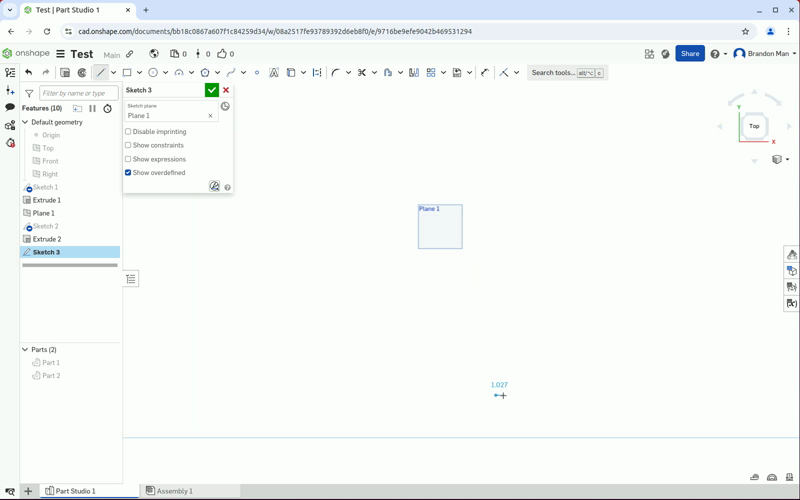
scroll(6)
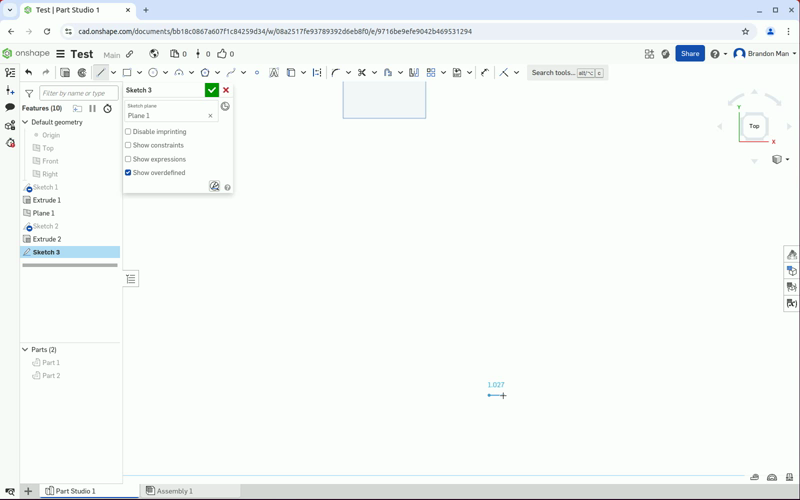
scroll(6)
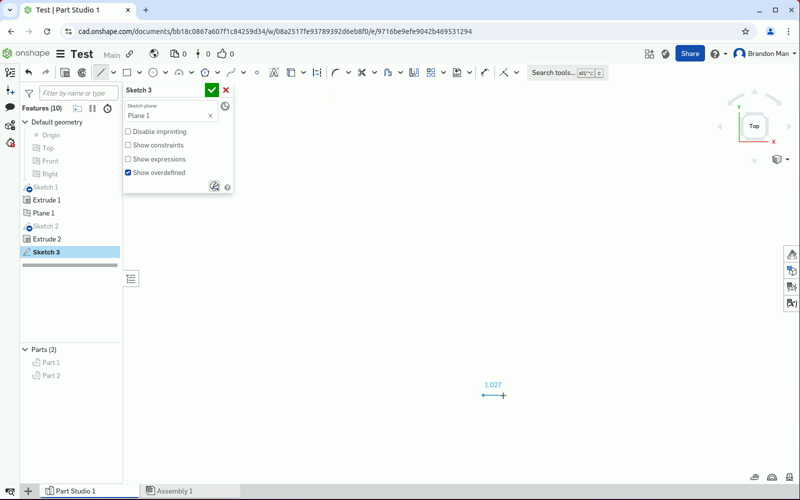
scroll(6)
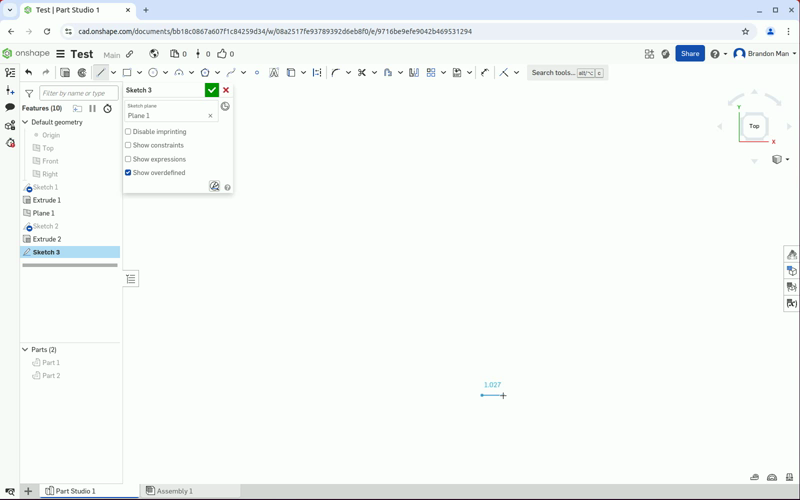
scroll(6)
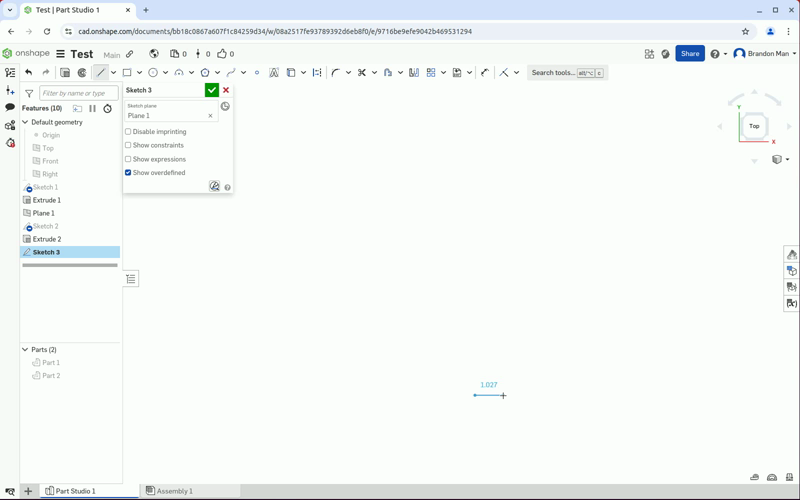
scroll(6)
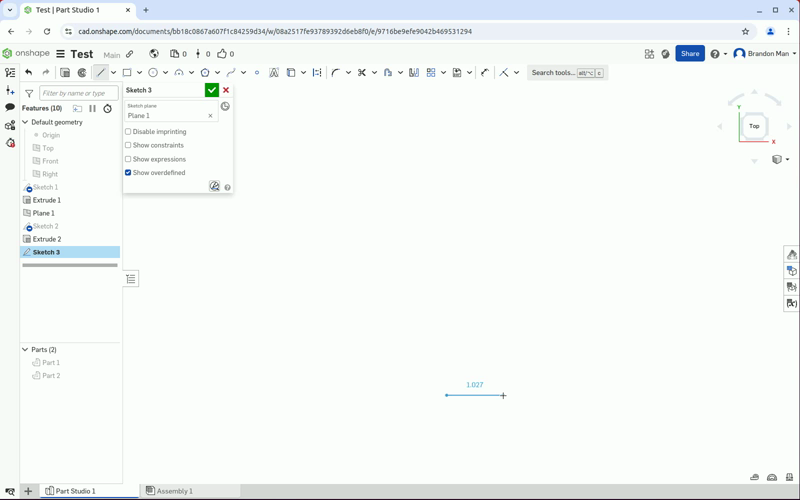
click(503, 395)
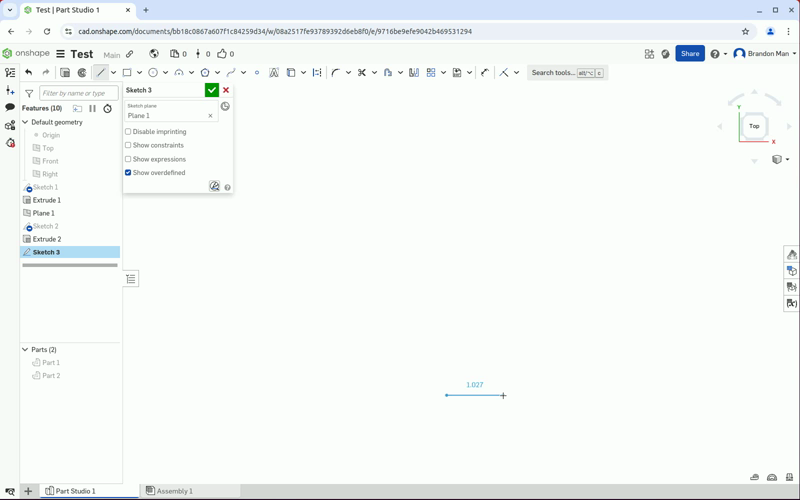
scroll(-6)
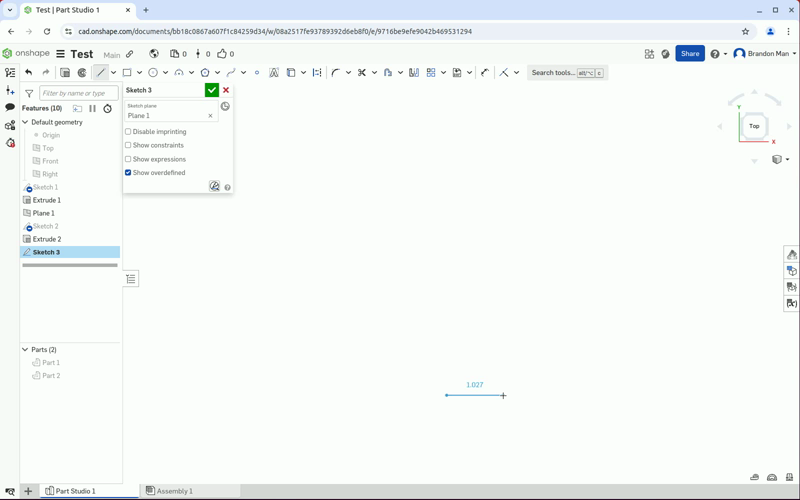
scroll(-6)
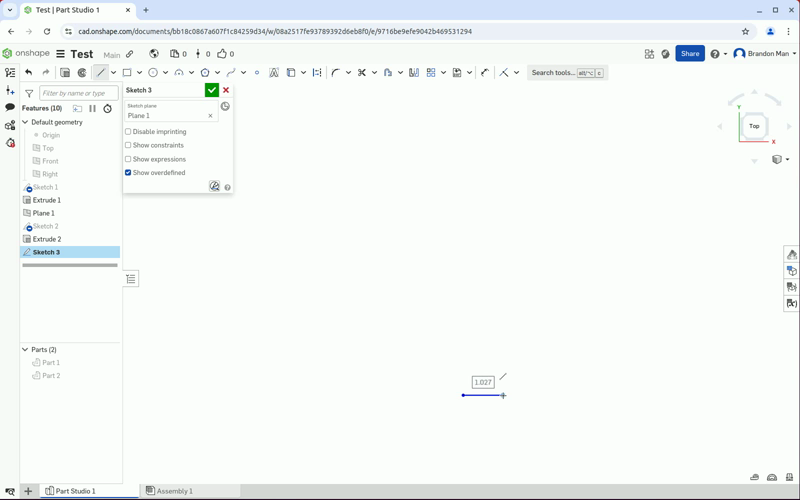
scroll(-6)
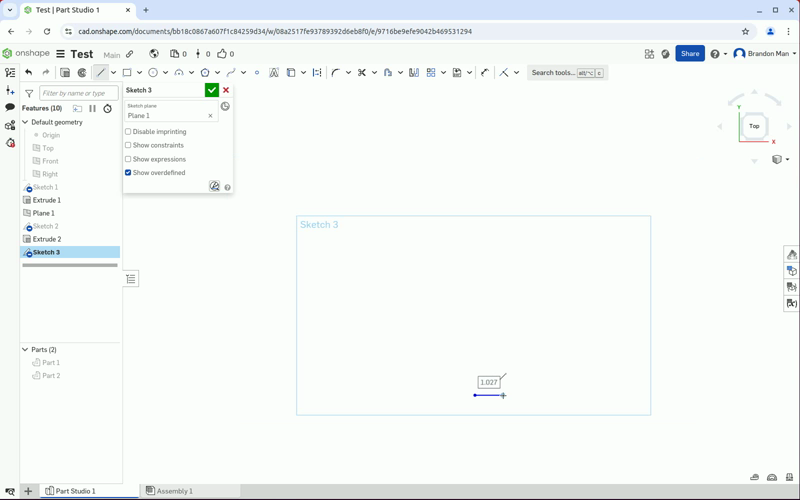
scroll(-6)
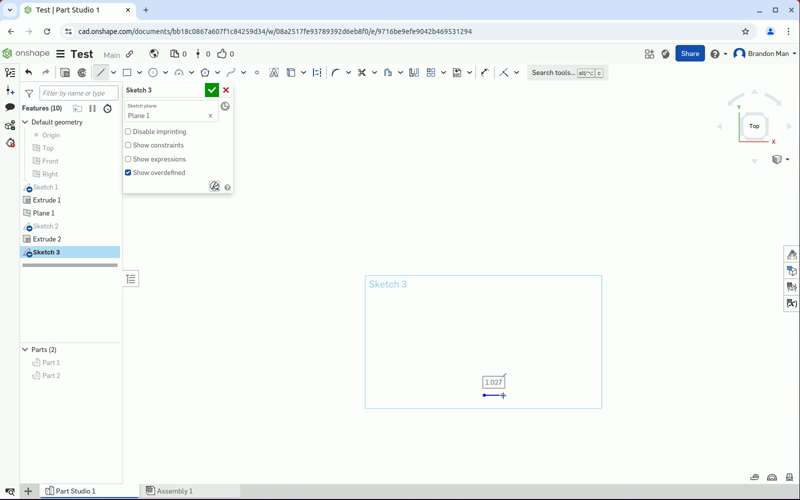
scroll(-6)
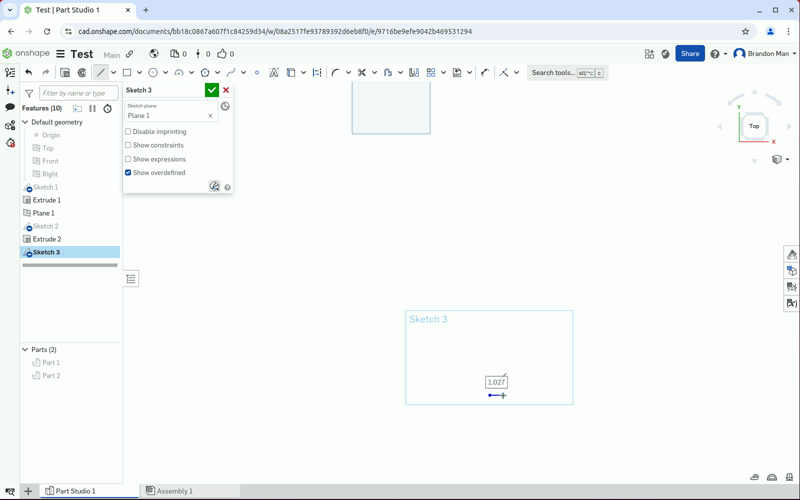
scroll(-6)
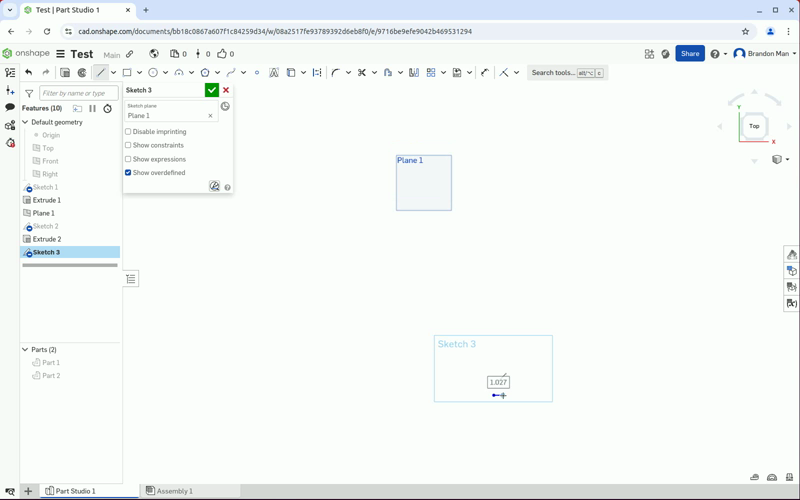
scroll(-6)
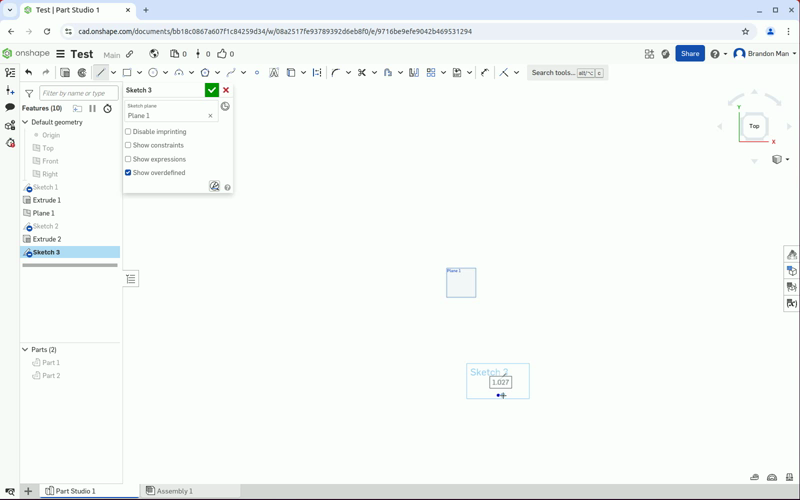
key_up(shift)
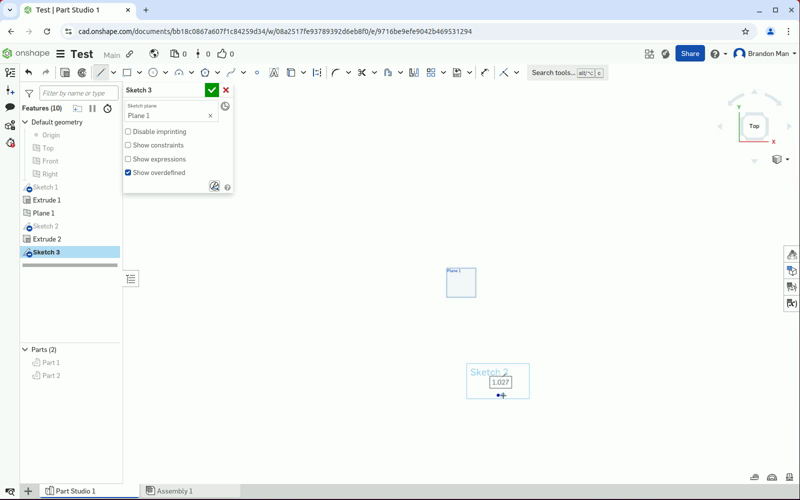
key_down(shift)
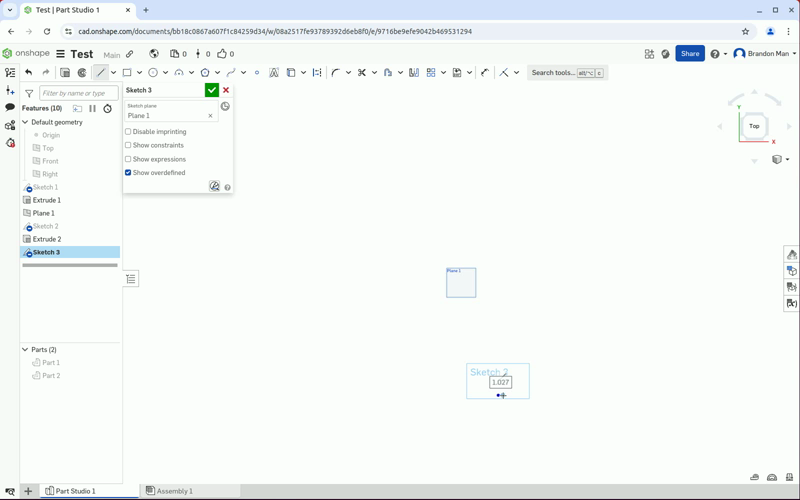
mouse_move(503, 171)
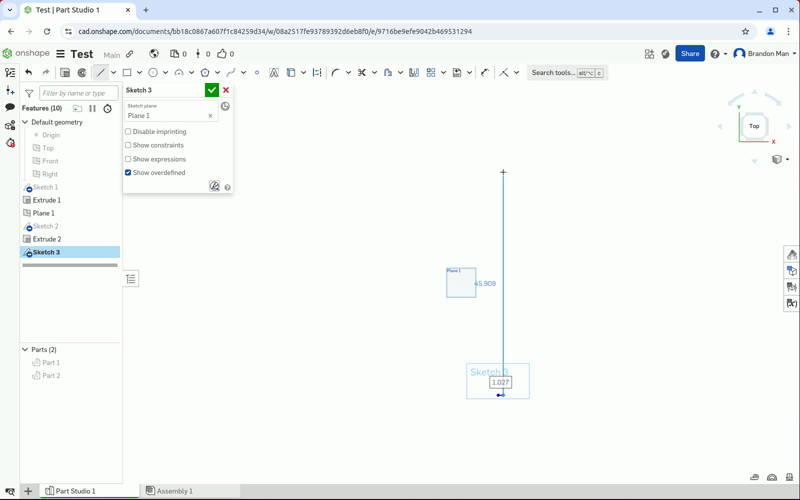
click(503, 171)
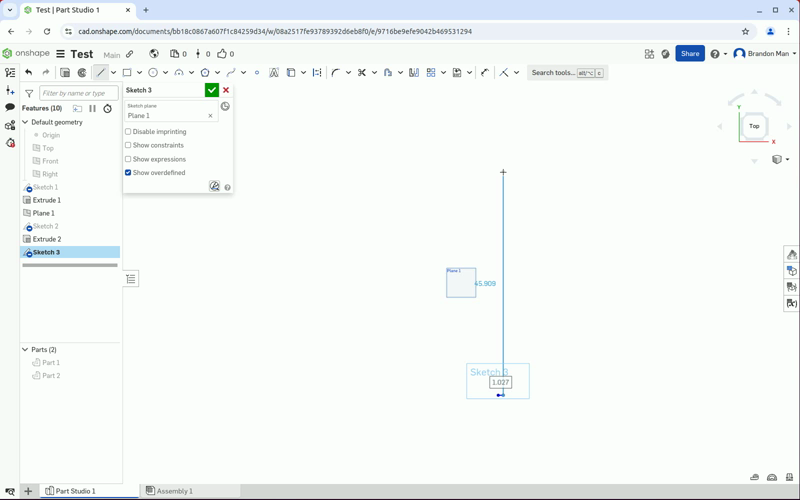
key_up(shift)
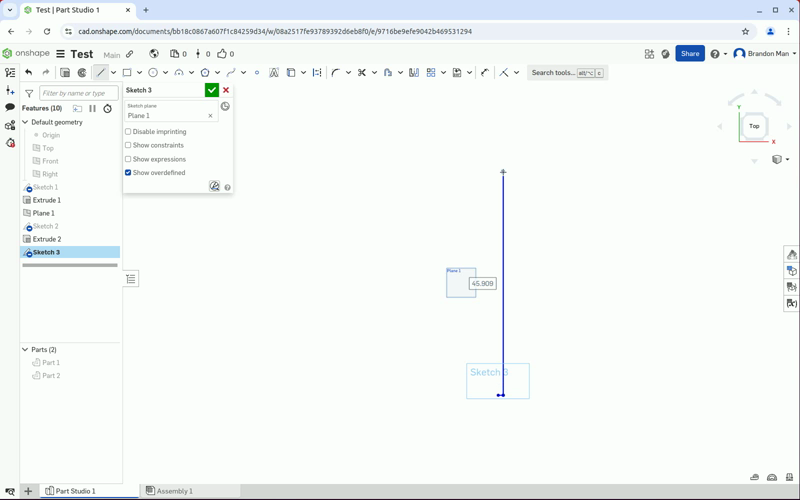
key_down(shift)
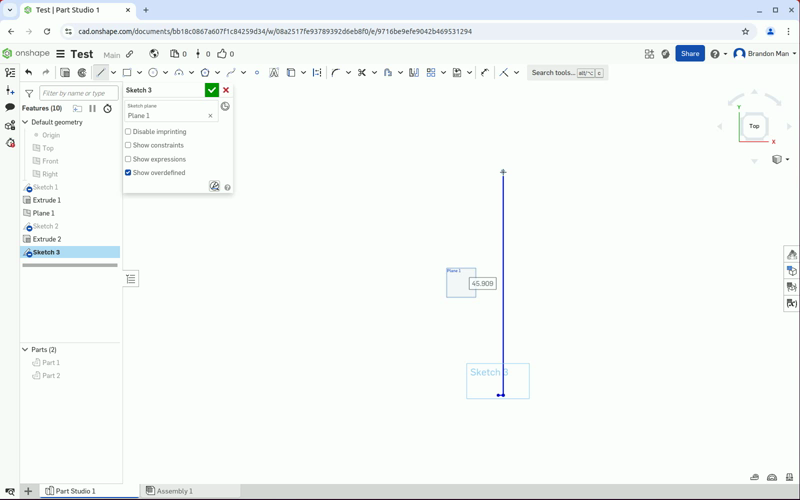
mouse_move(533, 171)
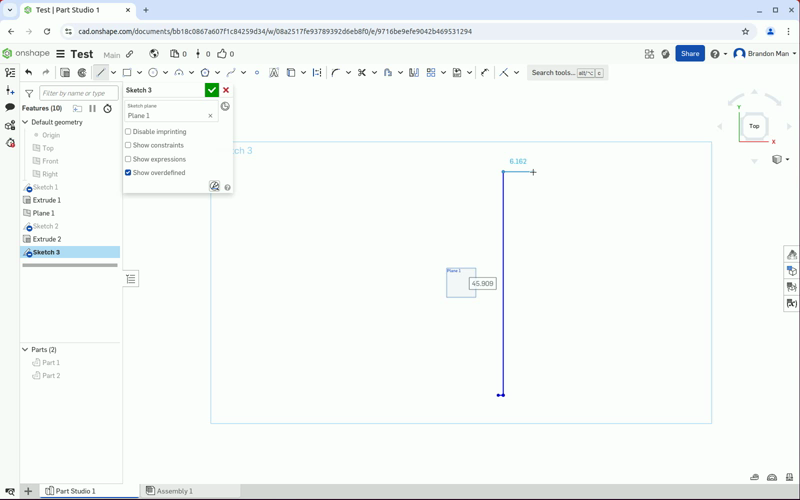
mouse_move(498, 171)
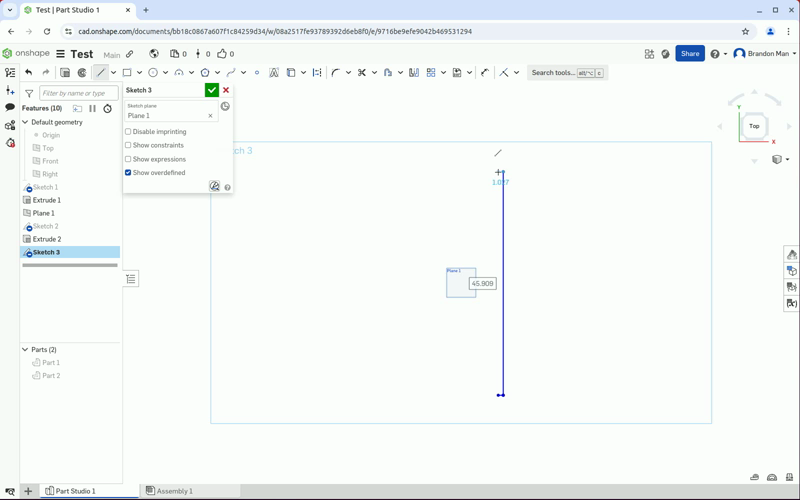
scroll(6)
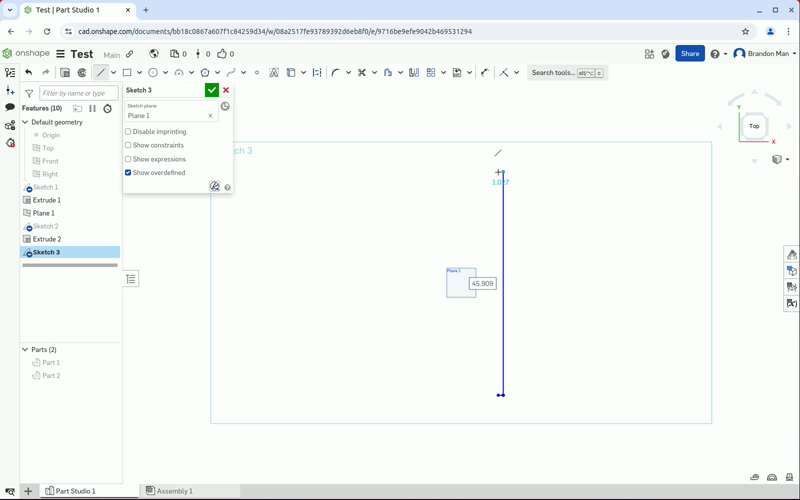
scroll(6)
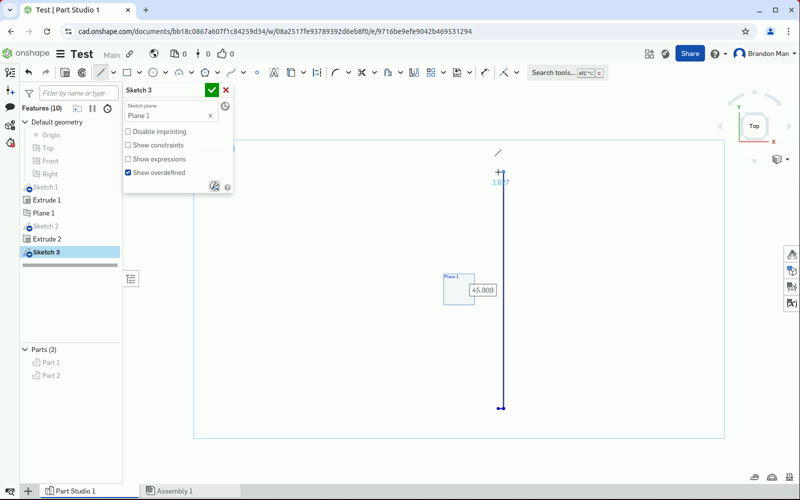
scroll(6)
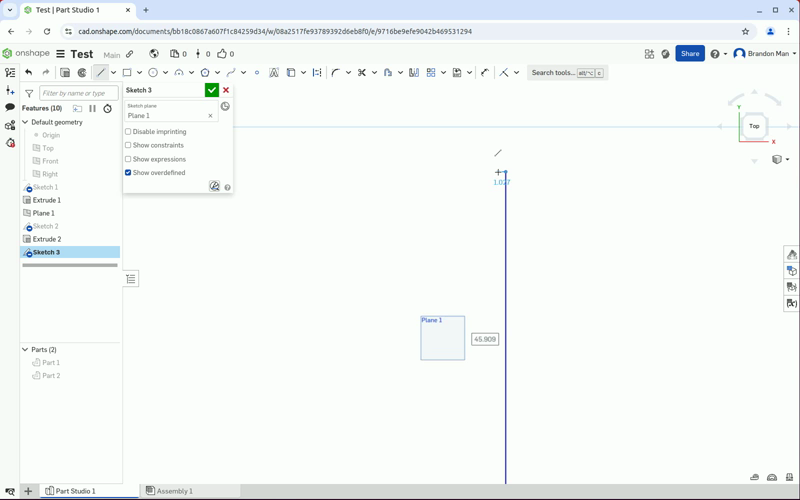
scroll(6)
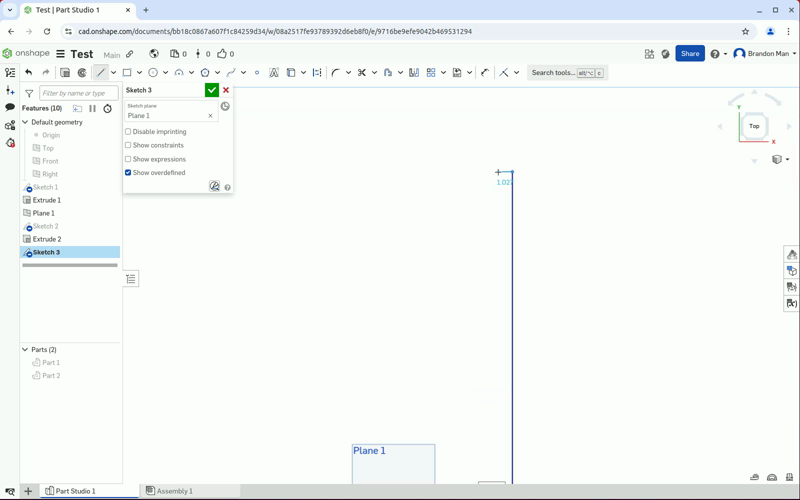
scroll(6)
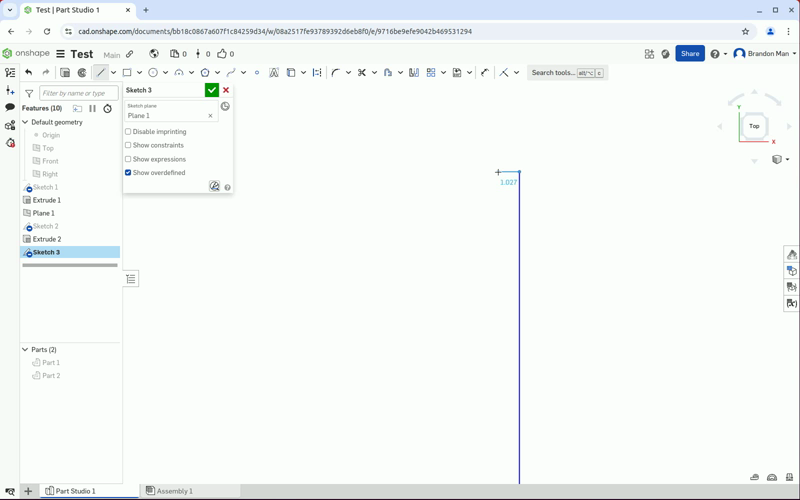
scroll(6)
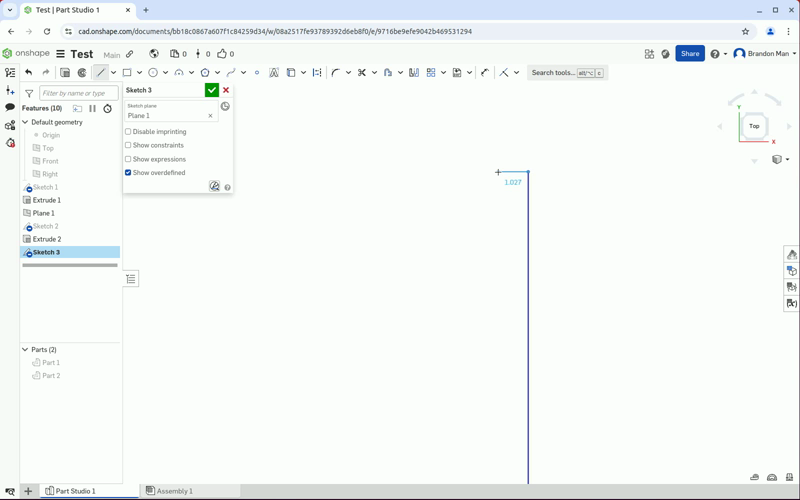
scroll(6)
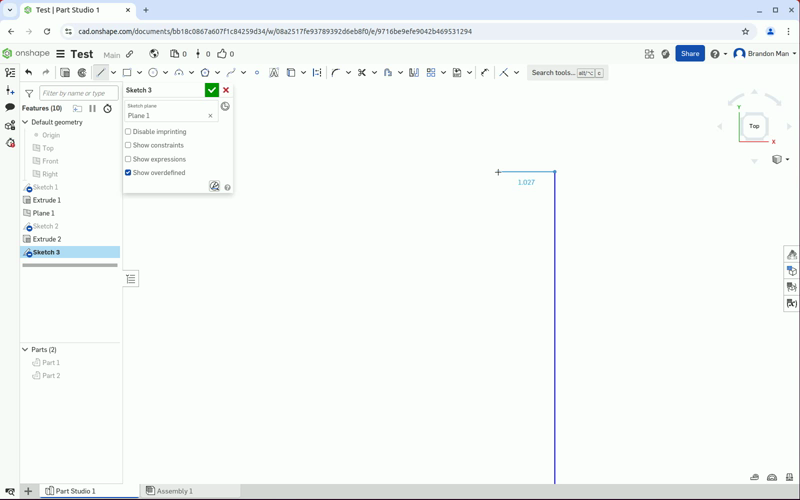
click(498, 171)
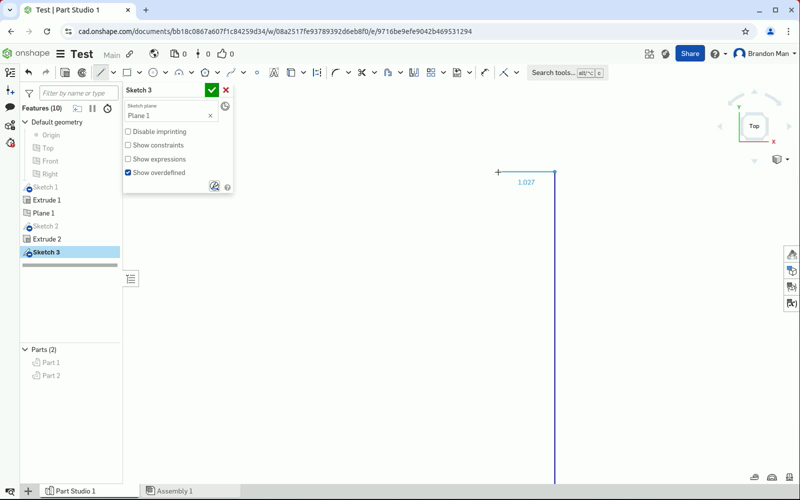
scroll(-6)
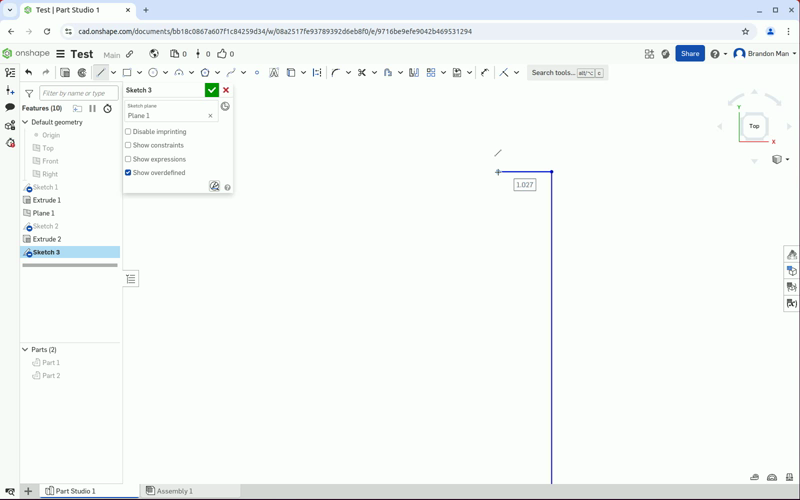
scroll(-6)
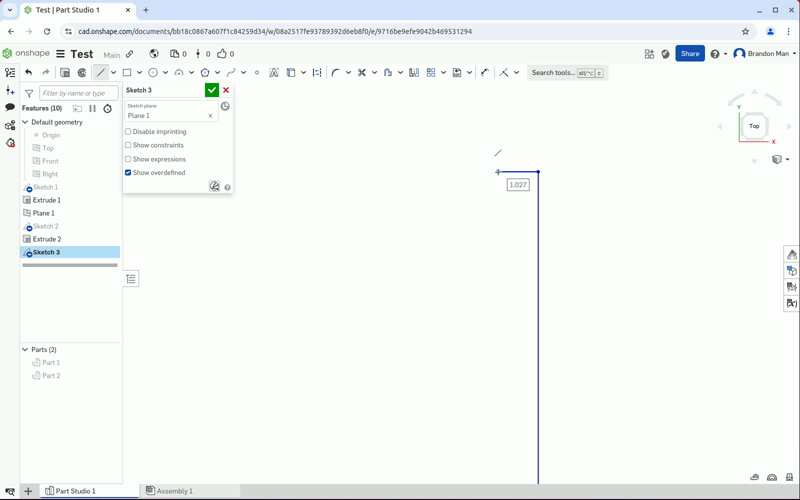
scroll(-6)
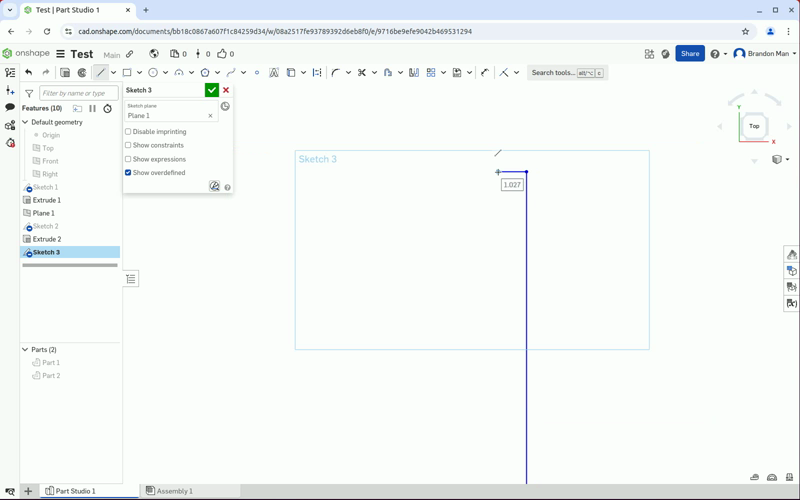
scroll(-6)
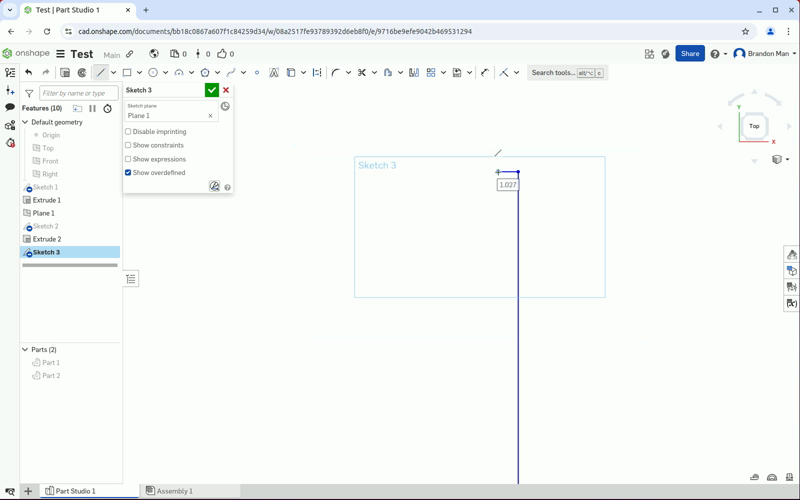
scroll(-6)
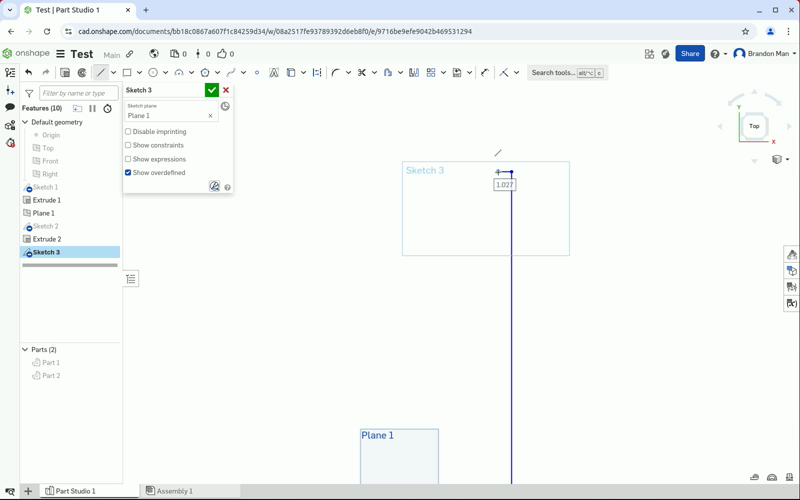
scroll(-6)
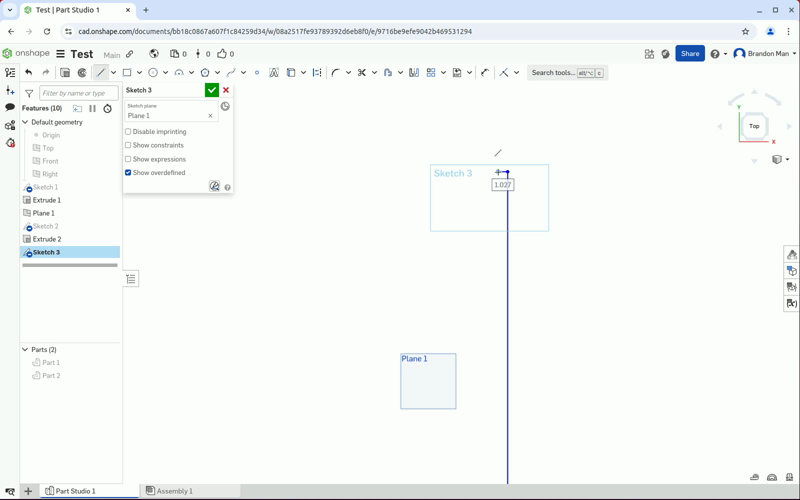
scroll(-6)
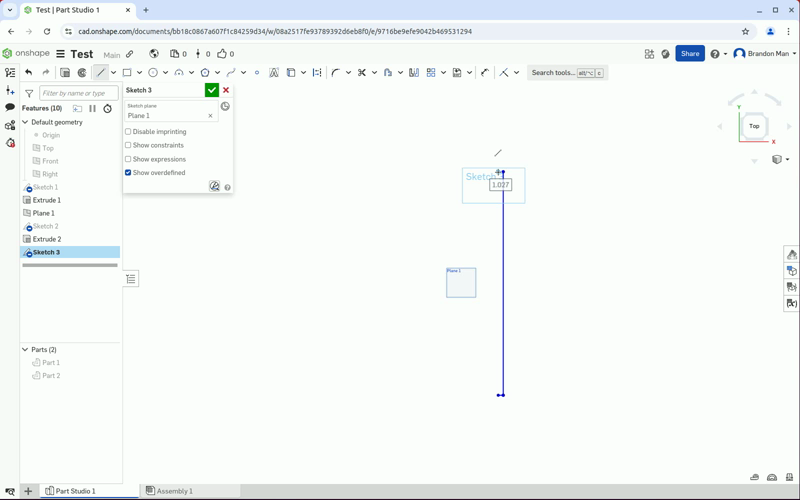
key_up(shift)
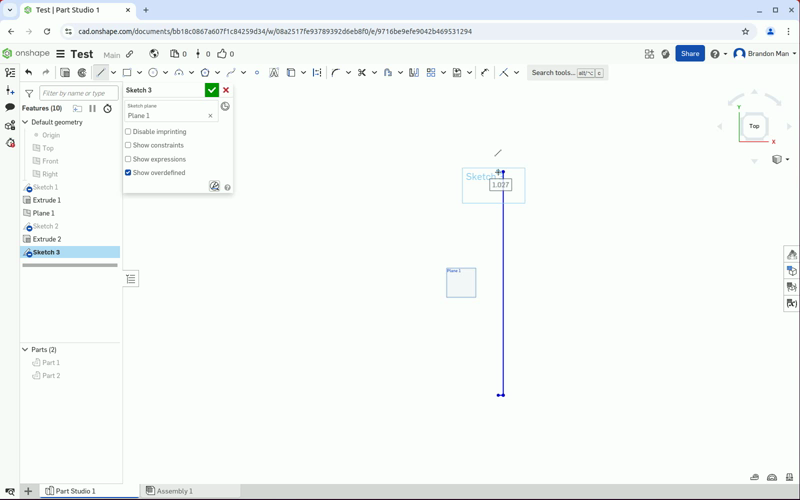
key_down(shift)
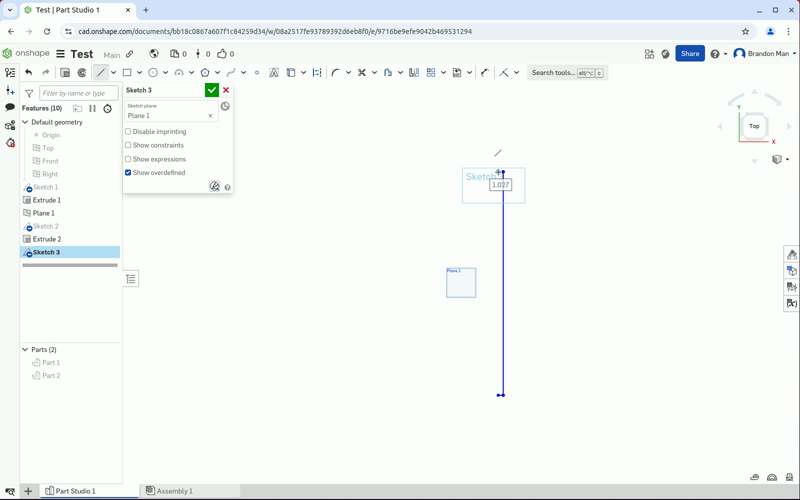
mouse_move(498, 395)
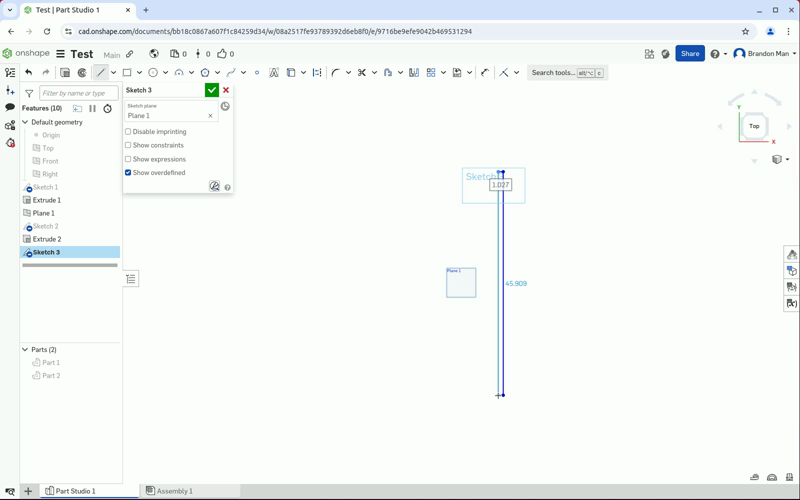
key_up(shift)
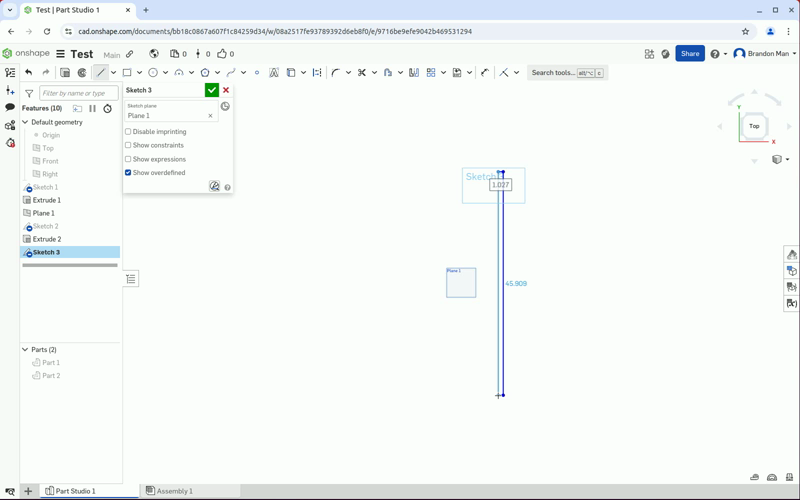
click(498, 395)
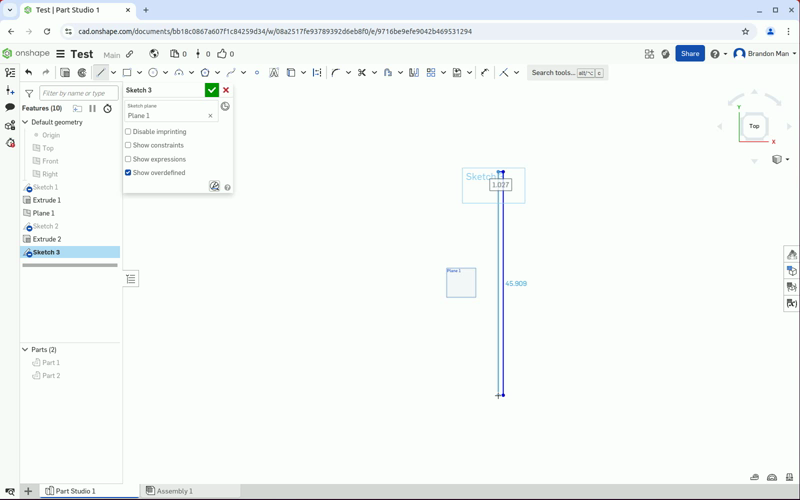
key(esc)
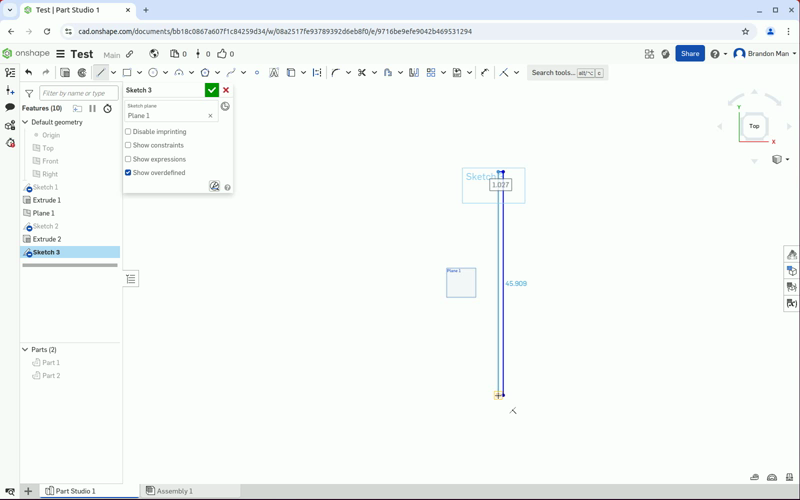
mouse_move(501, 303)
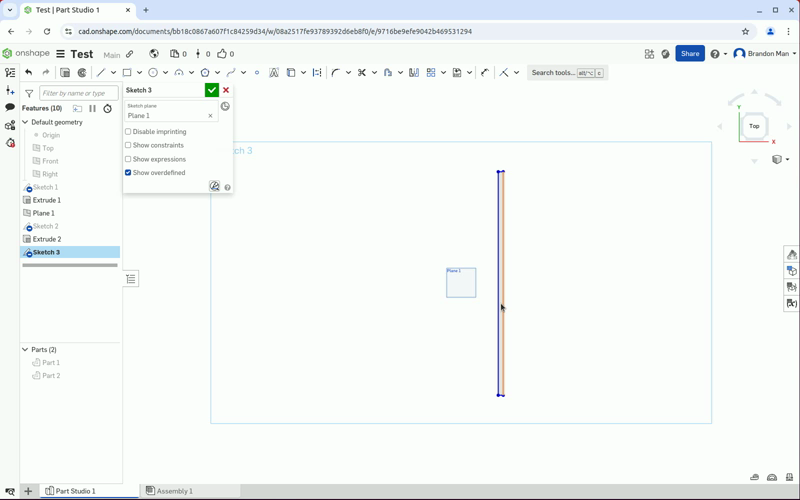
scroll(6)
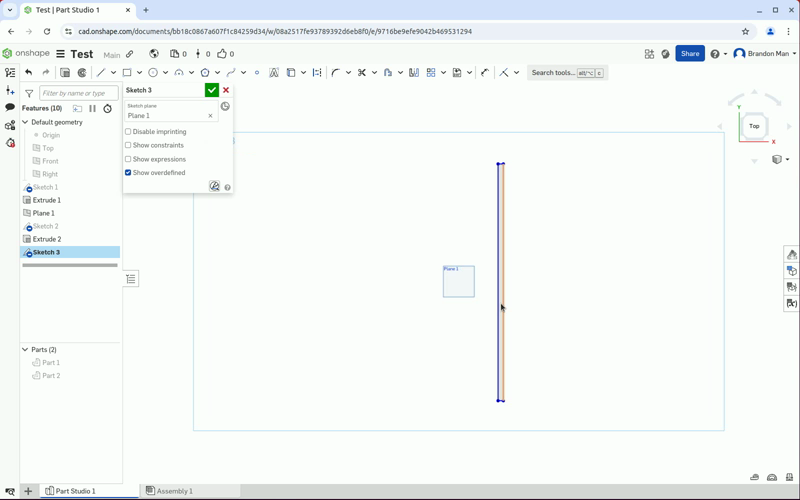
scroll(6)
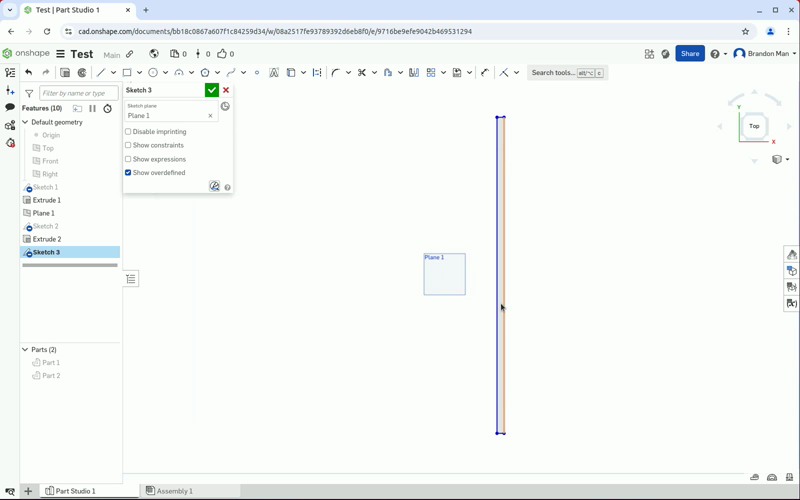
scroll(6)
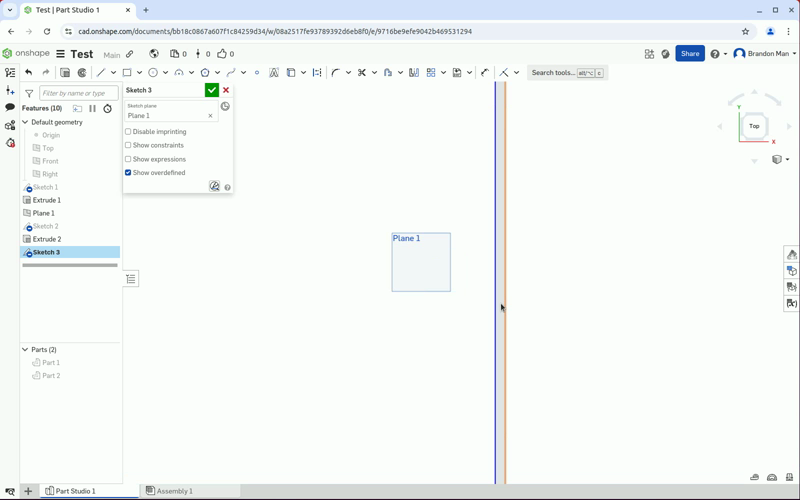
scroll(6)
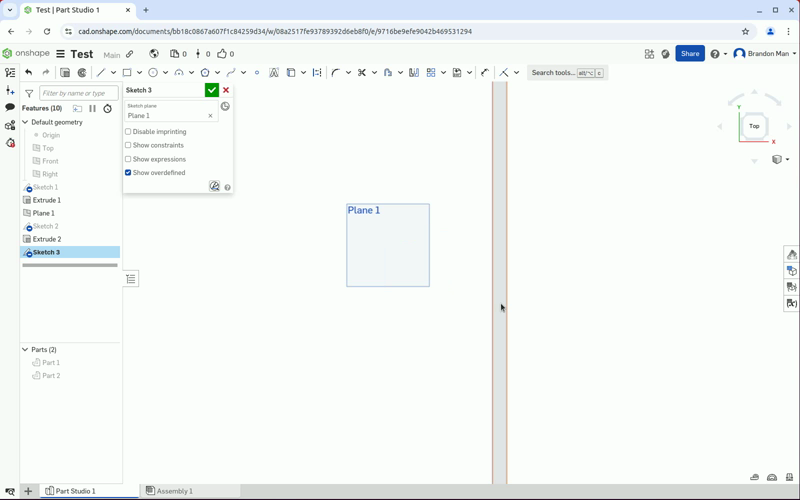
scroll(6)
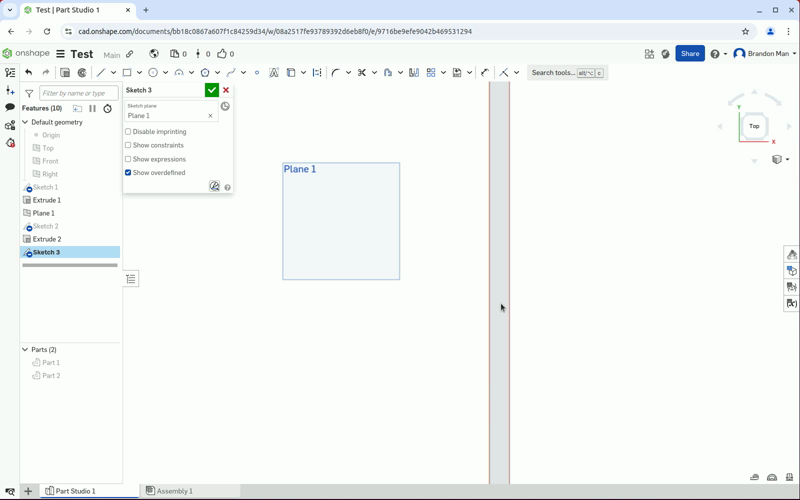
scroll(6)
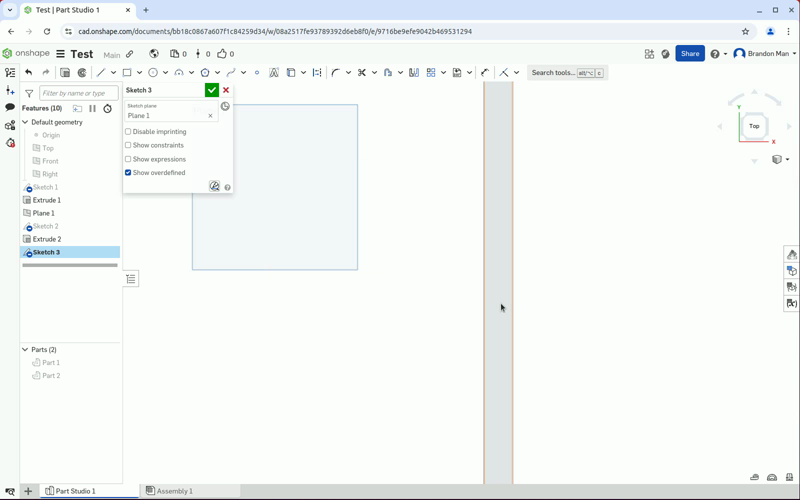
scroll(6)
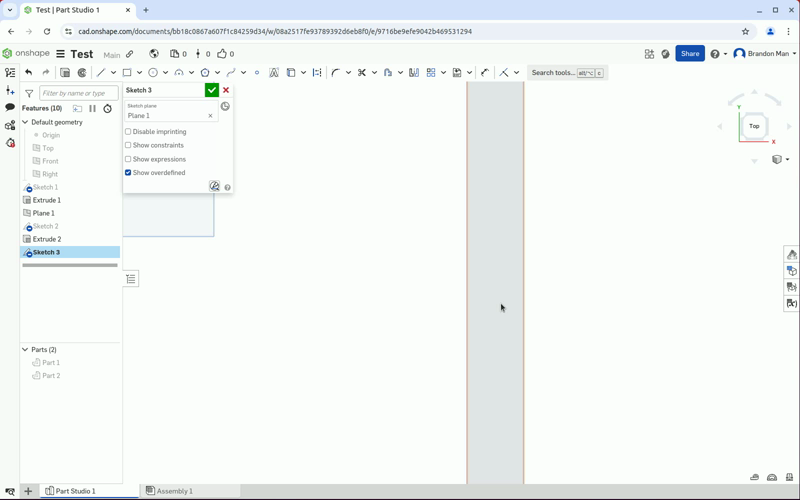
click(501, 303)
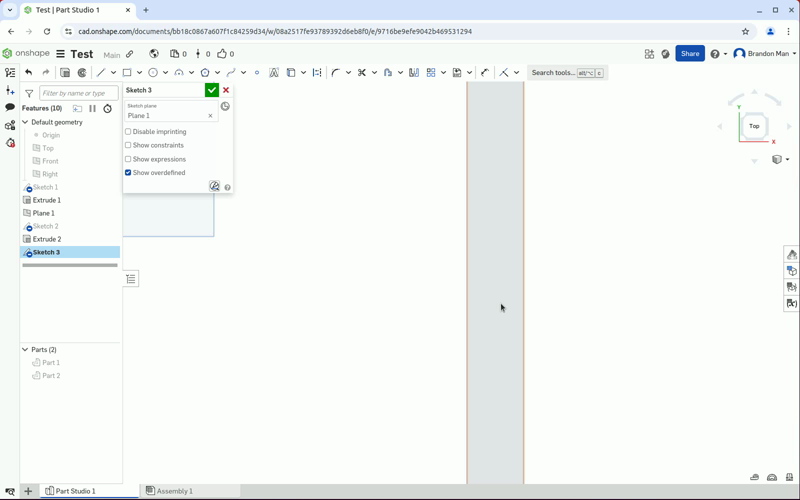
scroll(-6)
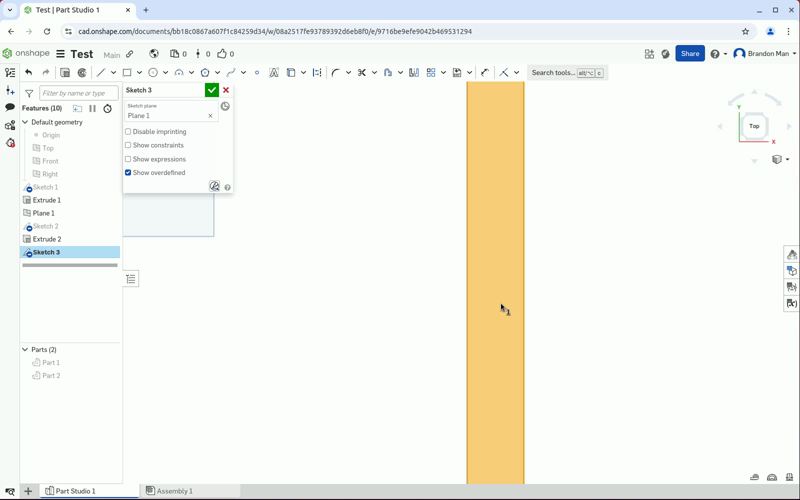
scroll(-6)
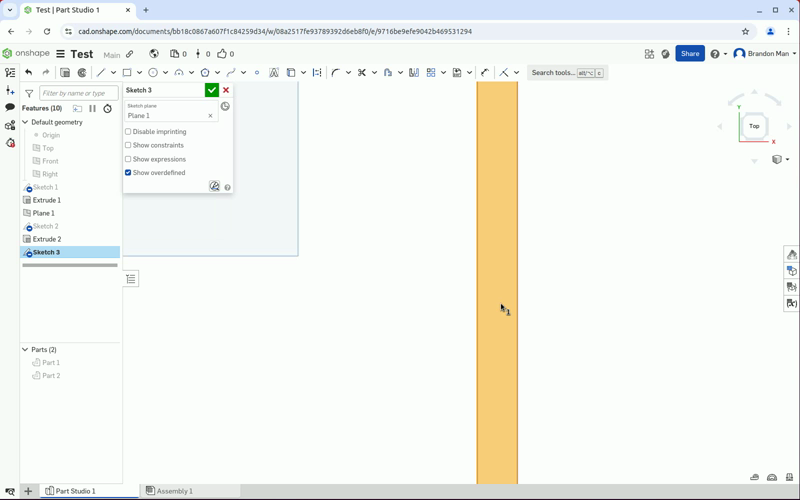
scroll(-6)
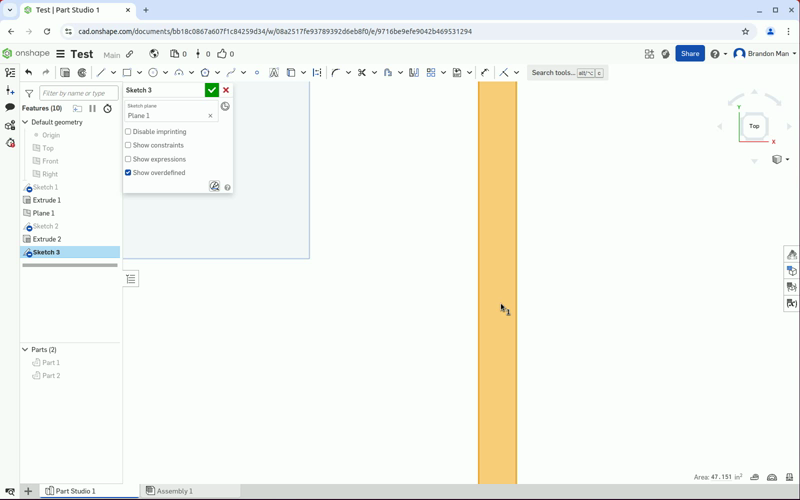
scroll(-6)
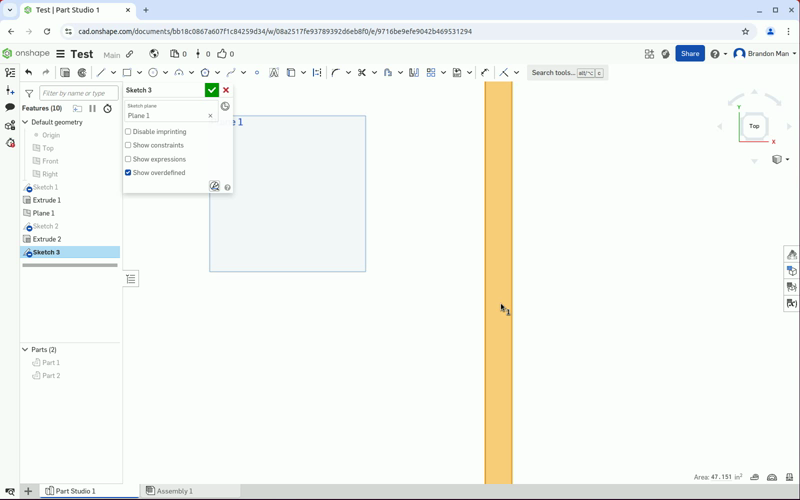
scroll(-6)
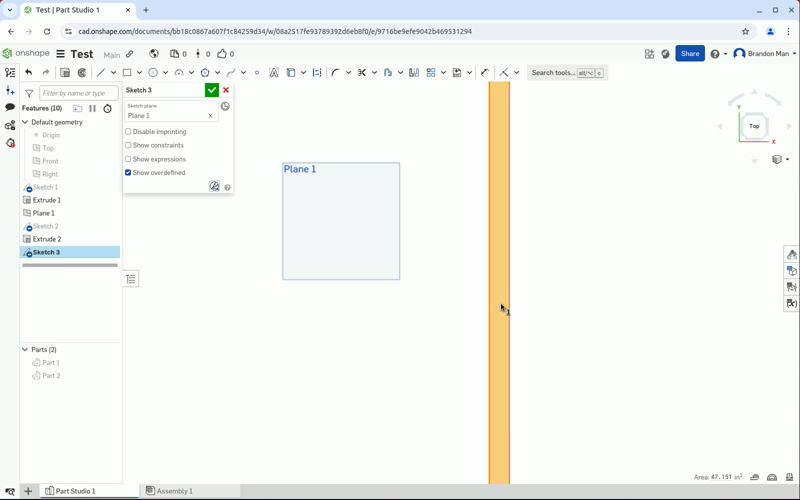
scroll(-6)
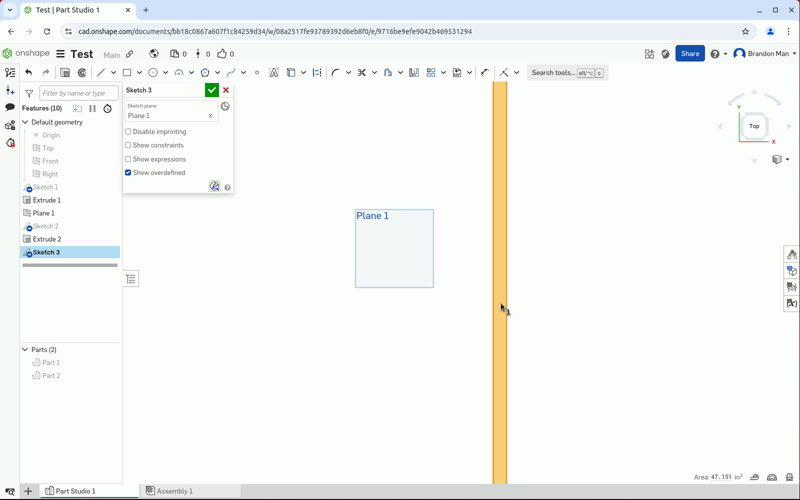
scroll(-6)
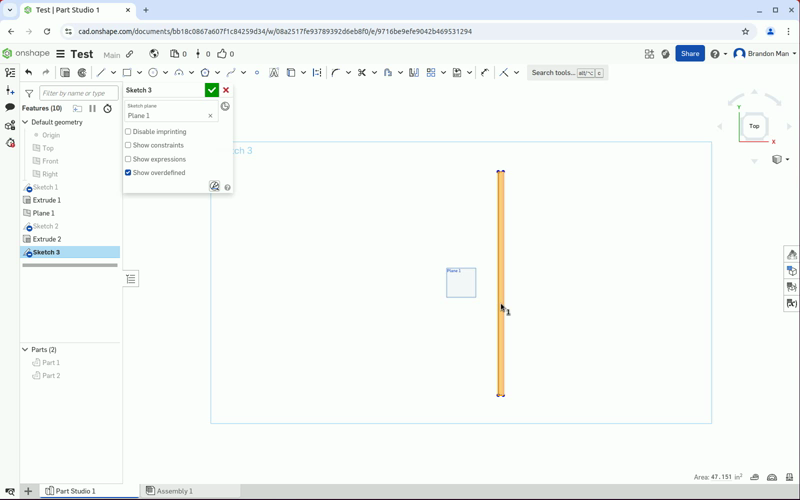
mouse_move(73, 352)
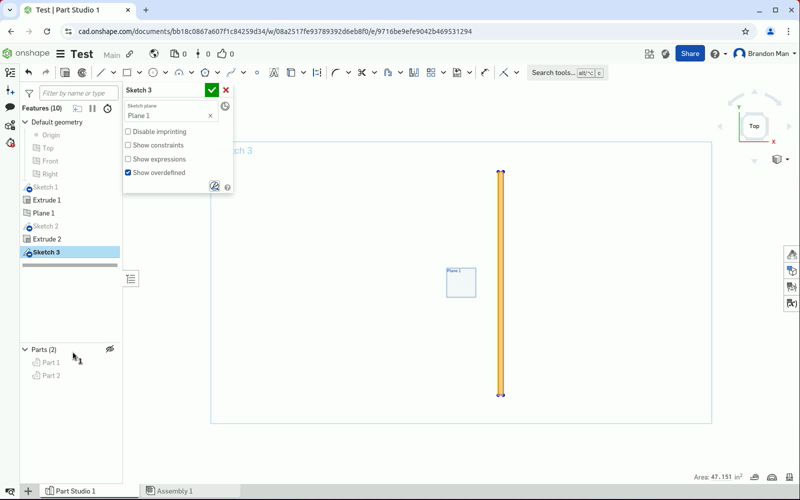
key(shift+y)
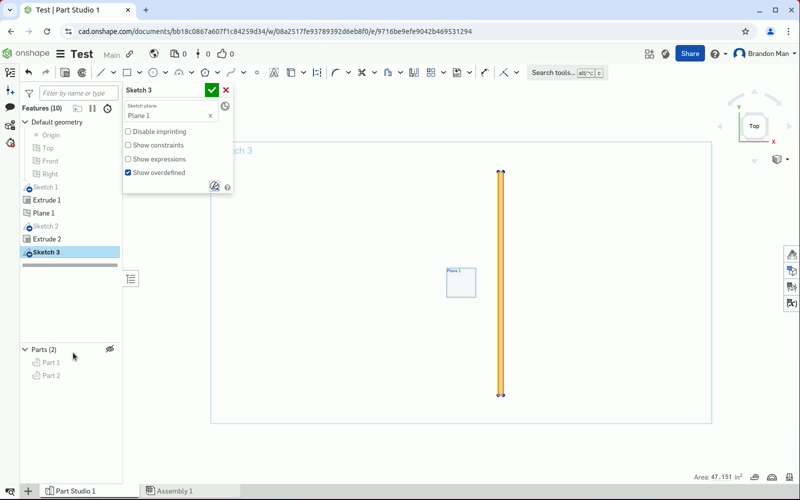
key(shift+e)
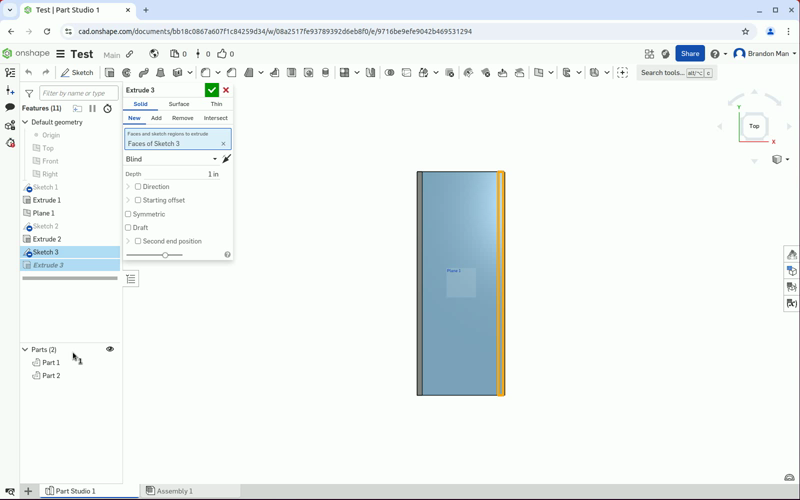
mouse_move(143, 106)
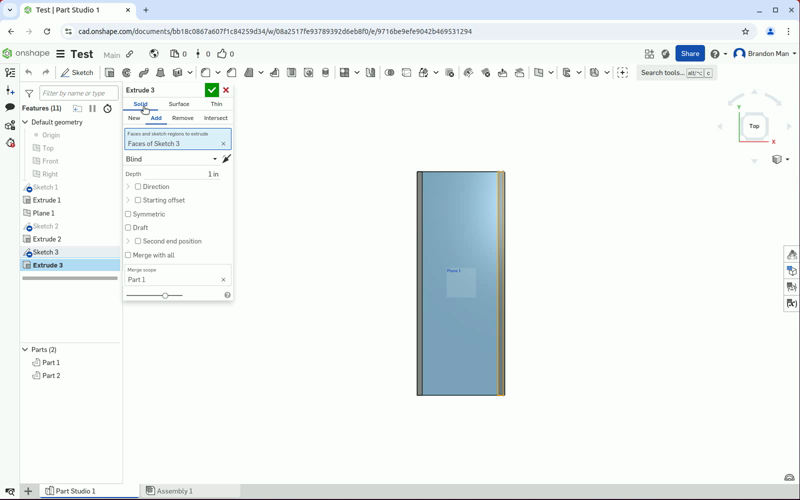
click(143, 106)
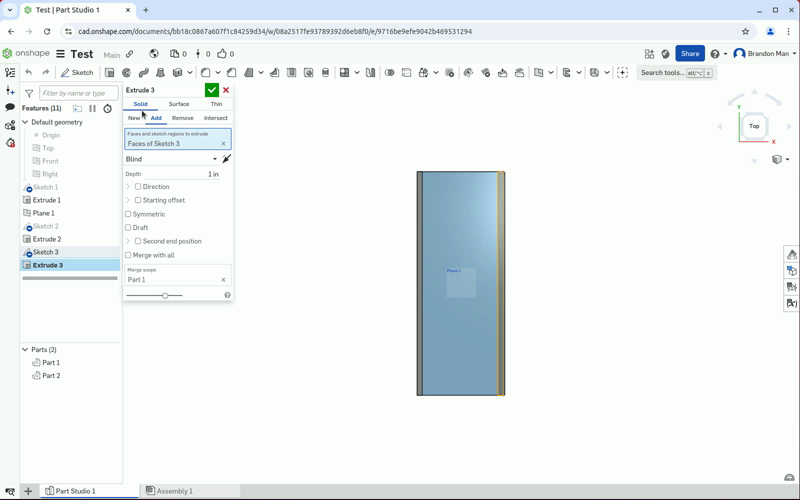
mouse_move(137, 120)
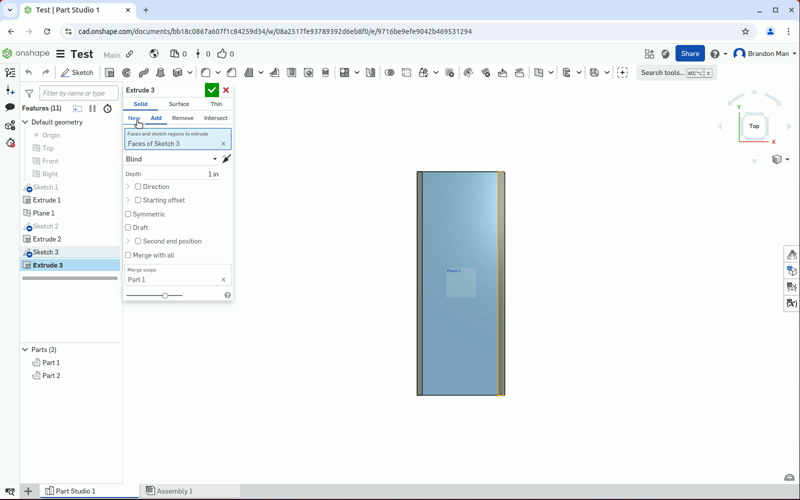
click(137, 120)
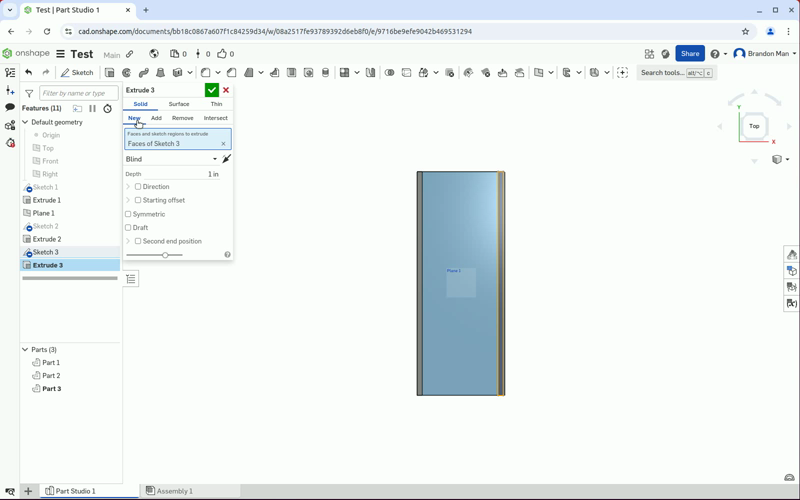
key(tab, 4)
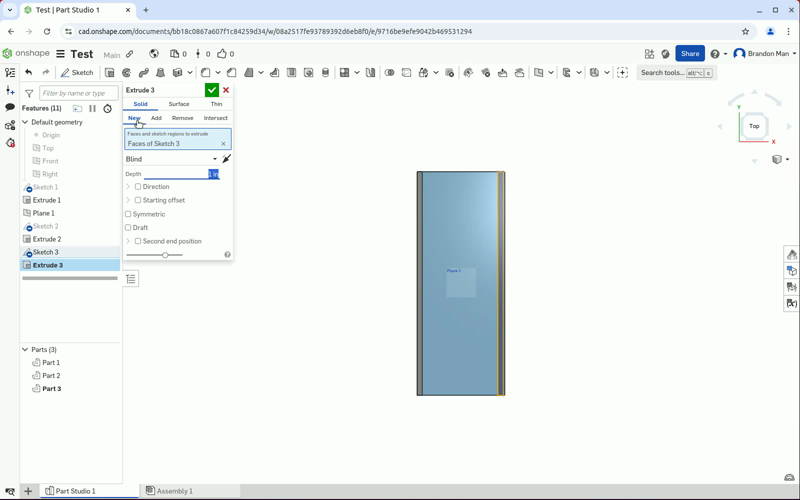
text(1.204)
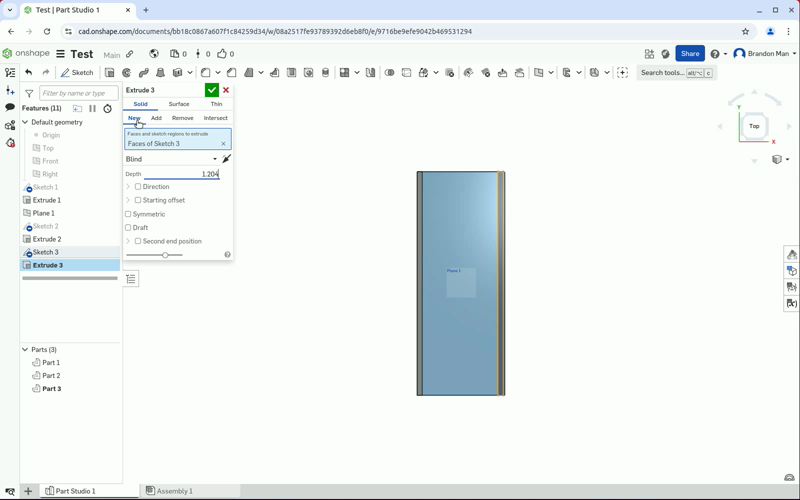
key(enter)
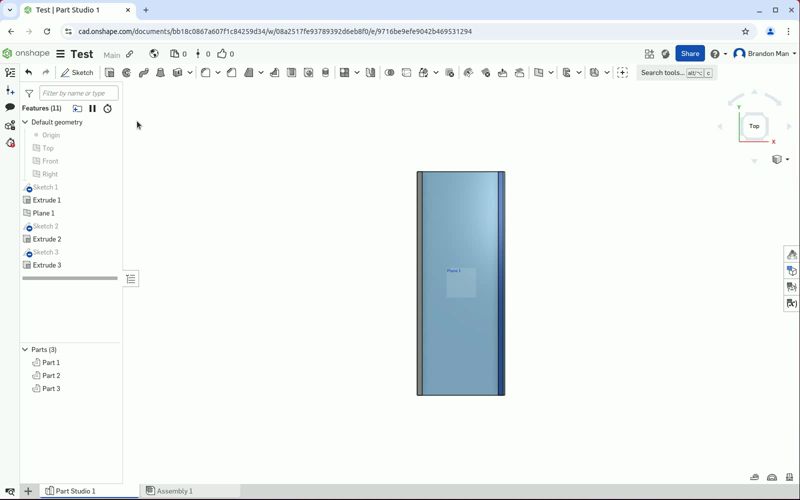
key(shift+h)
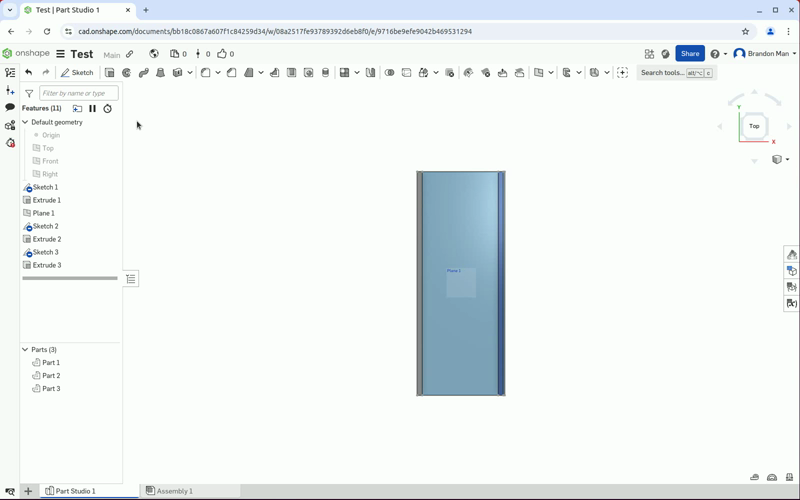
key(shift+h)
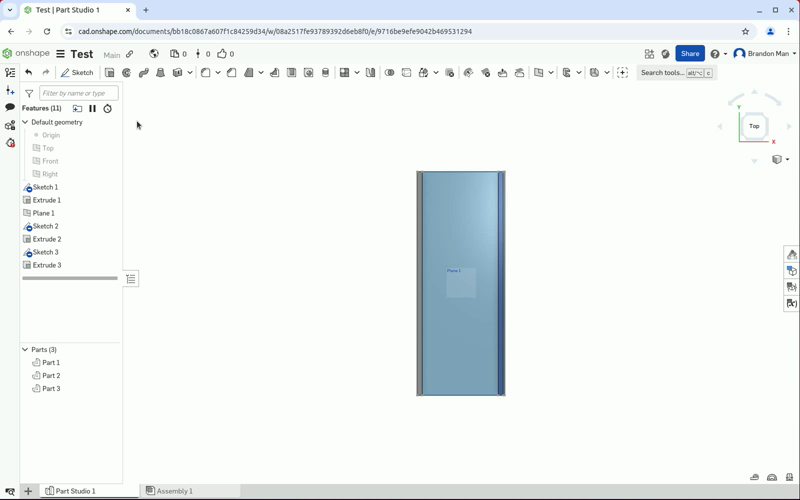
key(shift+7)
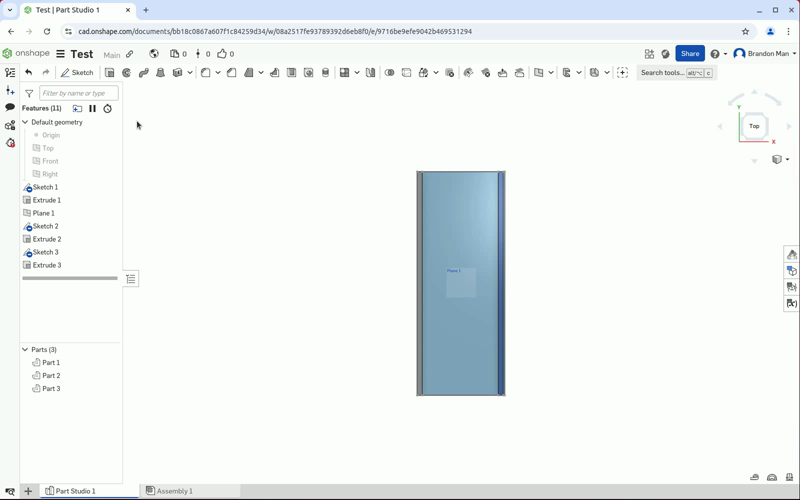
key(up, 3)
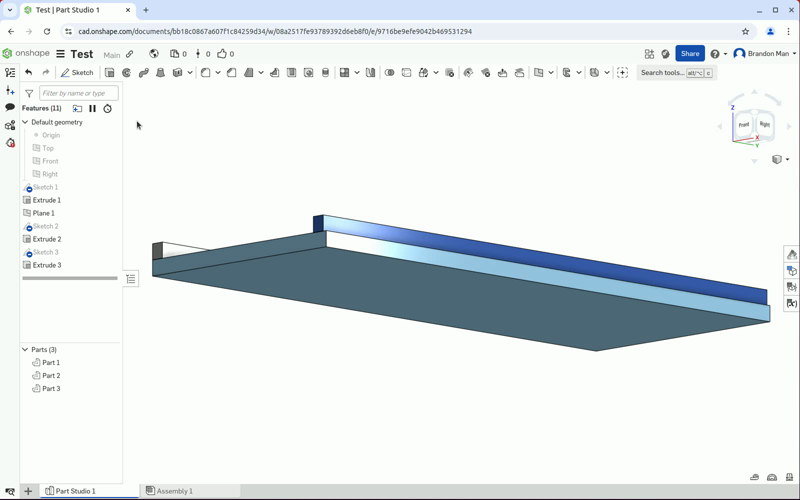
key(left, 3)
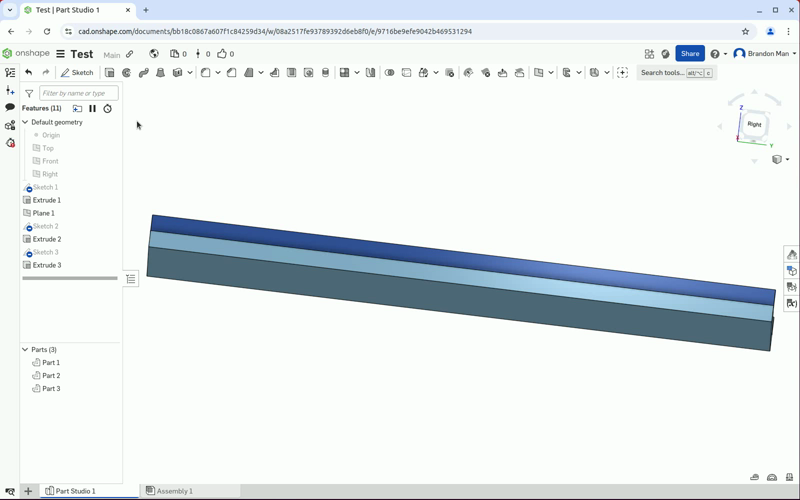
key(right, 3)
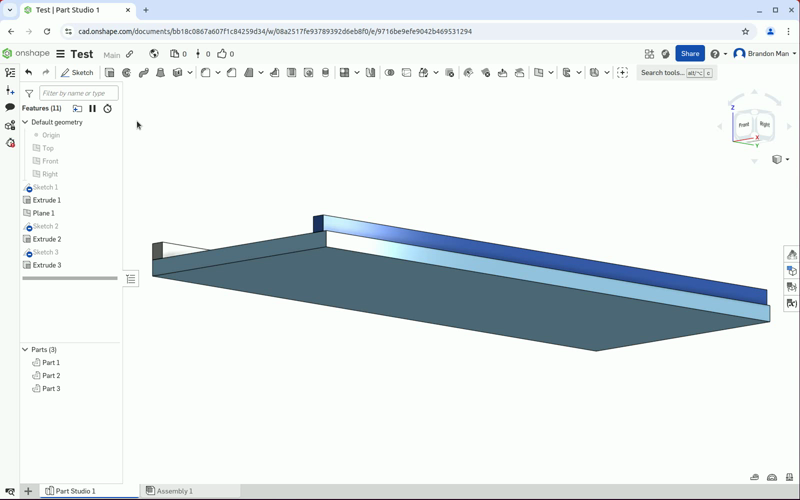
key(down, 3)
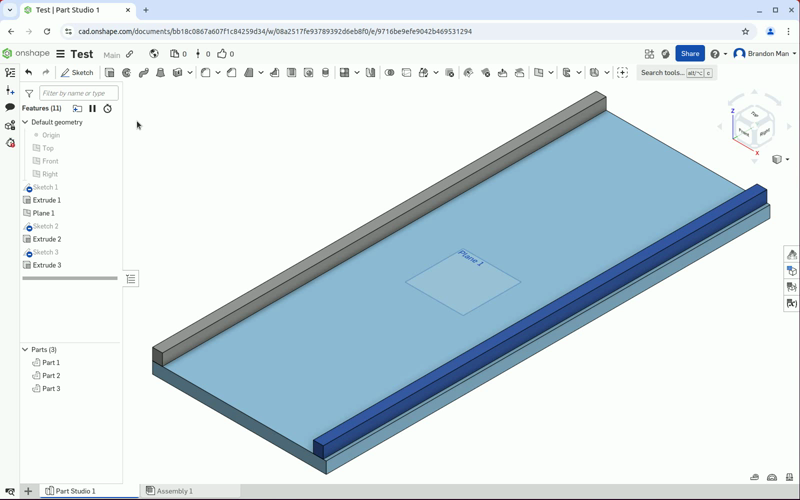
mouse_move(73, 189)
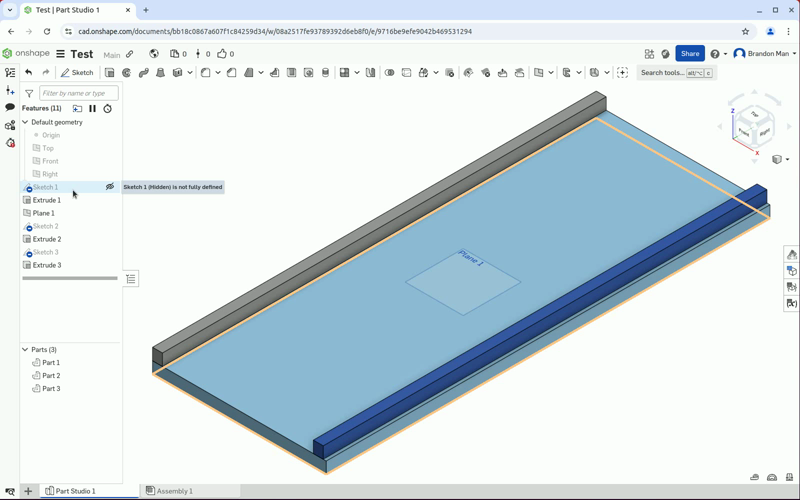
click(73, 189)